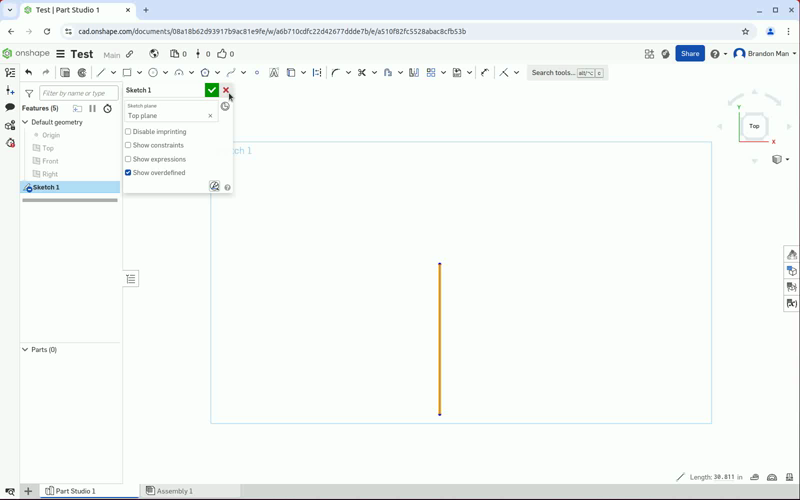
key(shift+h)
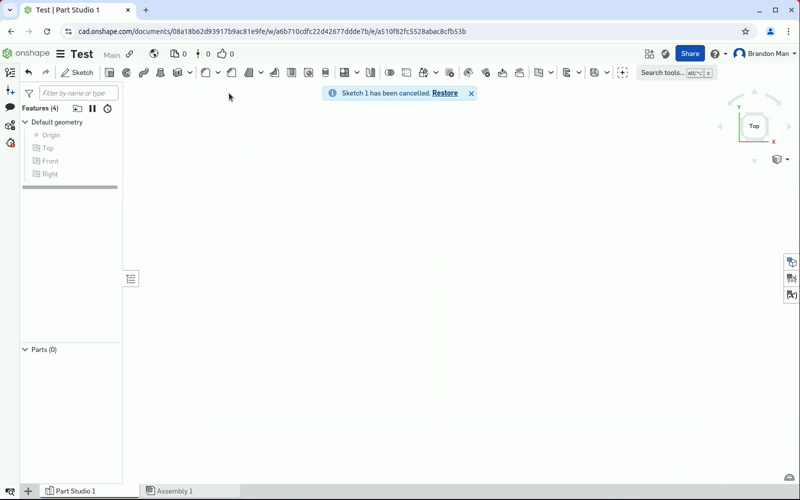
mouse_move(73, 352)
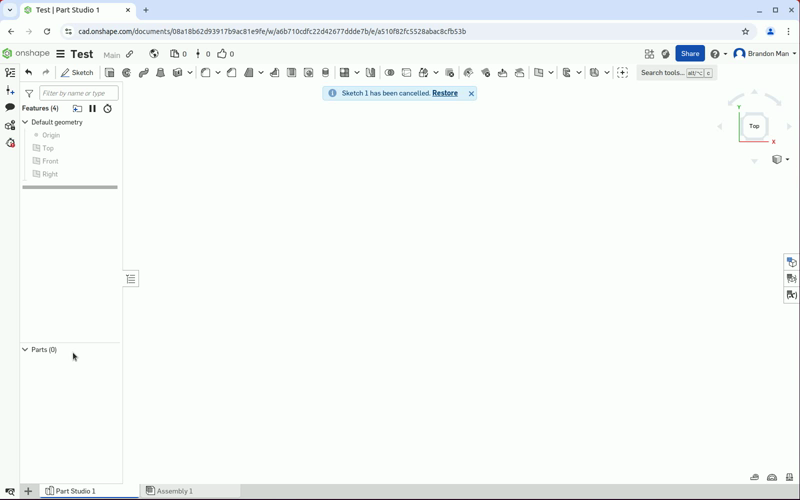
key(y)
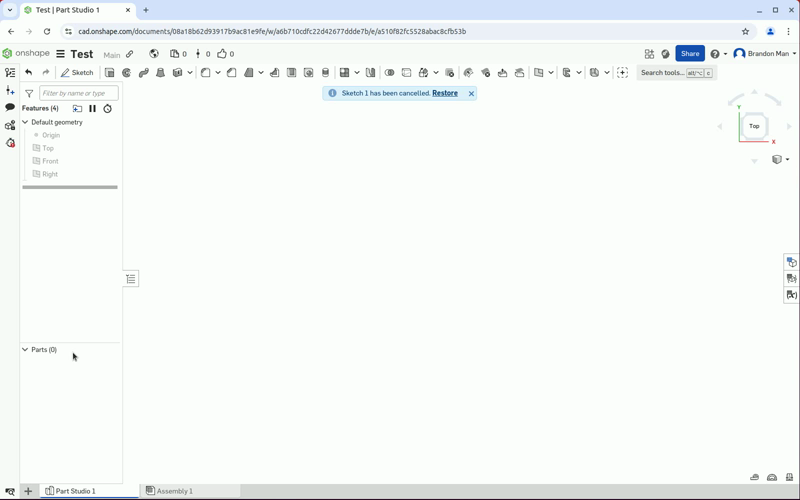
key(shift+p)
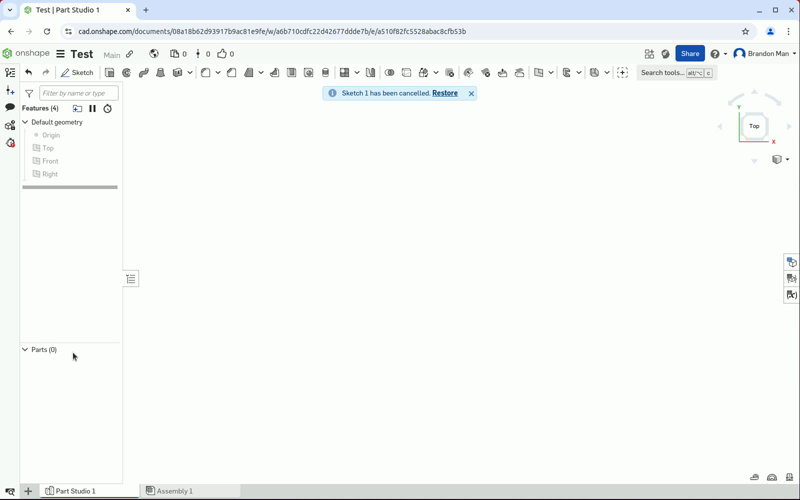
key(space)
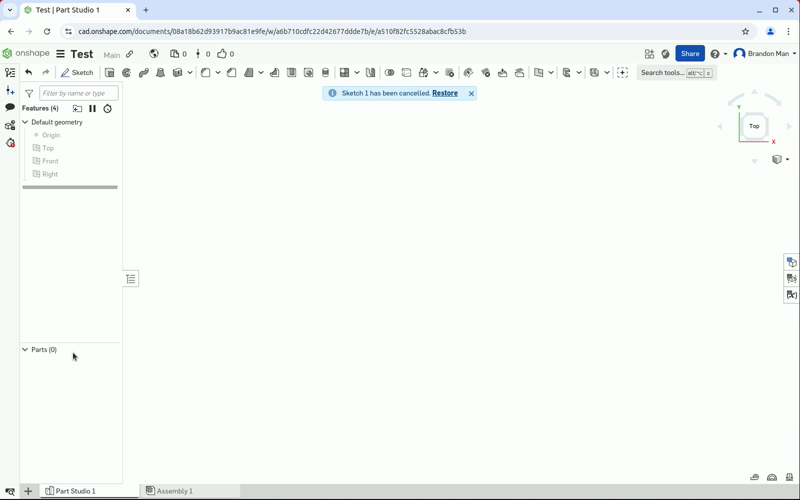
key_down(shift)
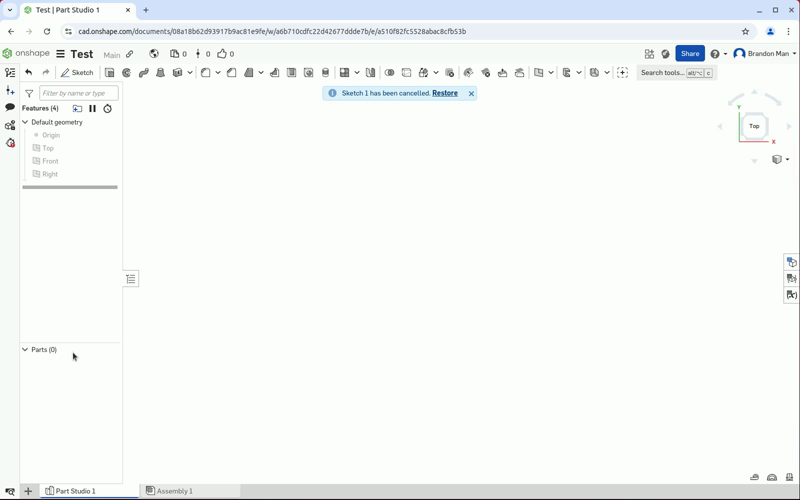
key(up)
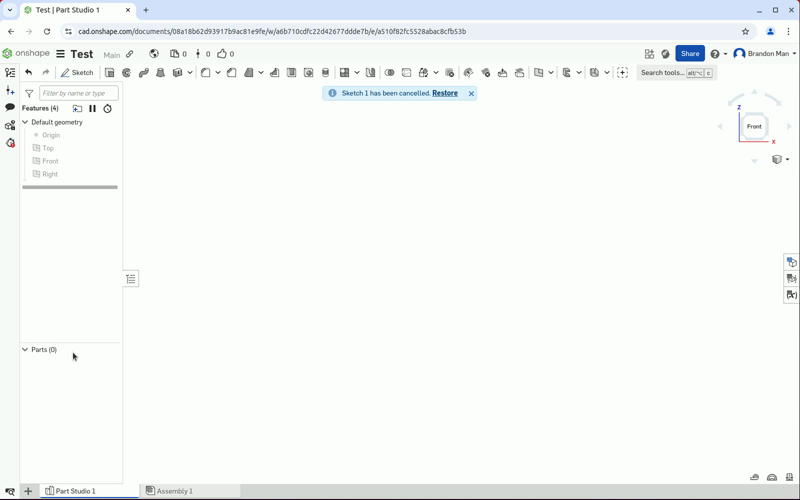
key_up(shift)
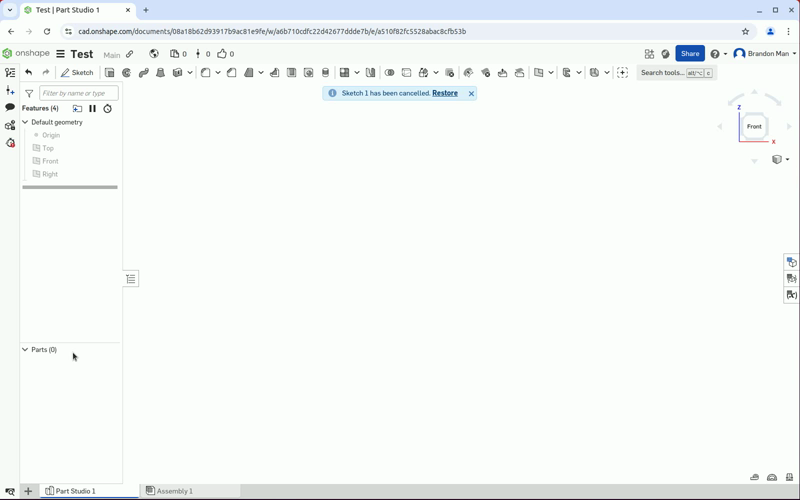
mouse_move(73, 352)
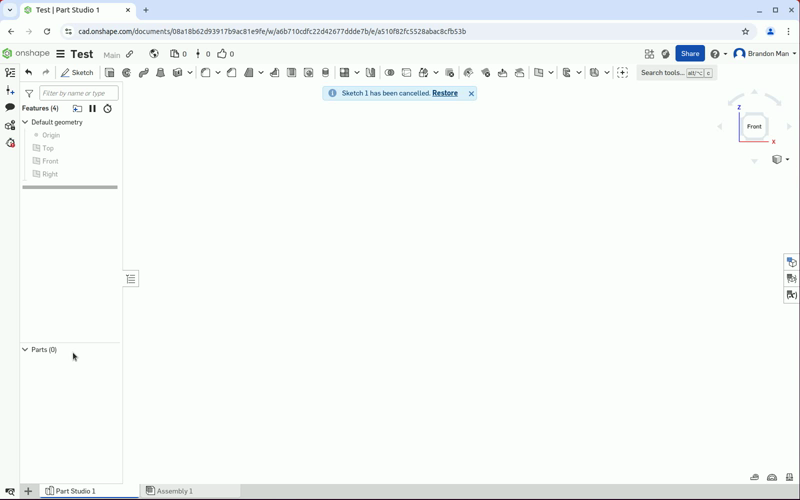
key(shift+y)
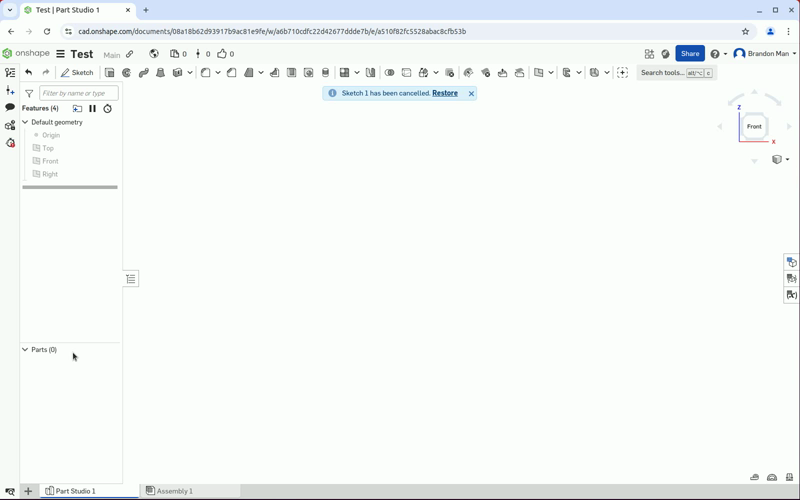
key(shift+s)
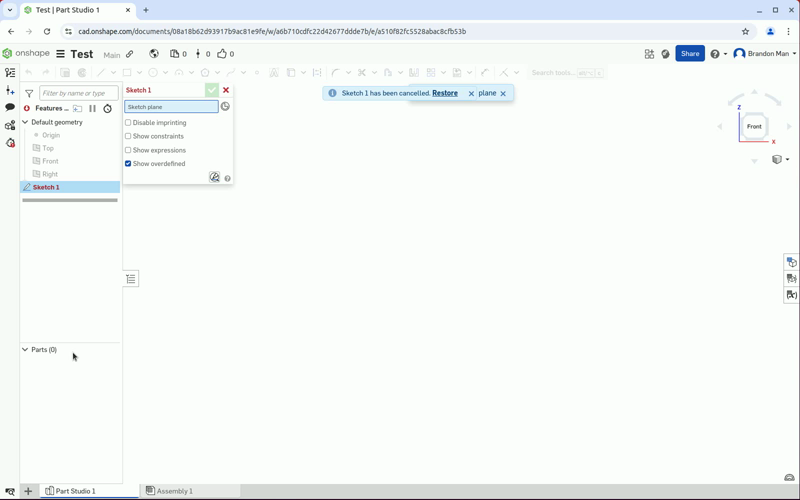
mouse_move(73, 163)
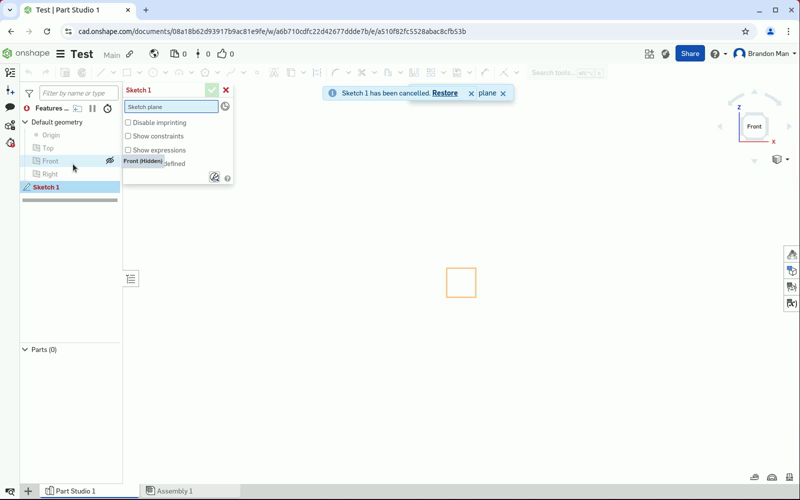
click(73, 163)
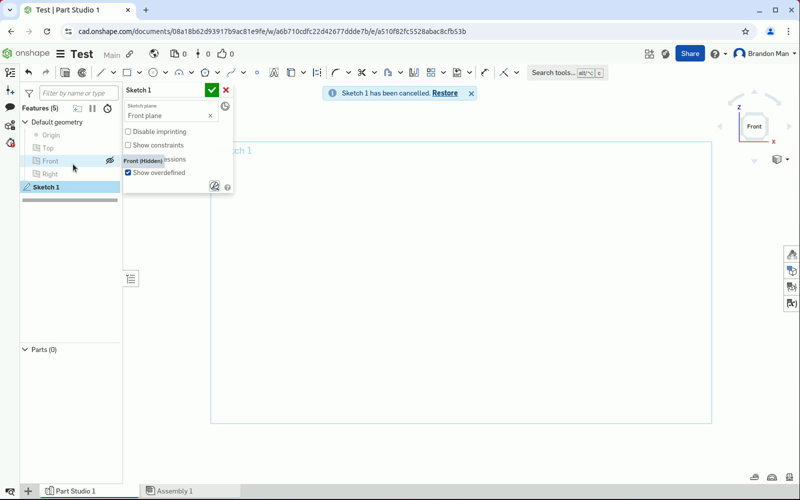
mouse_move(73, 352)
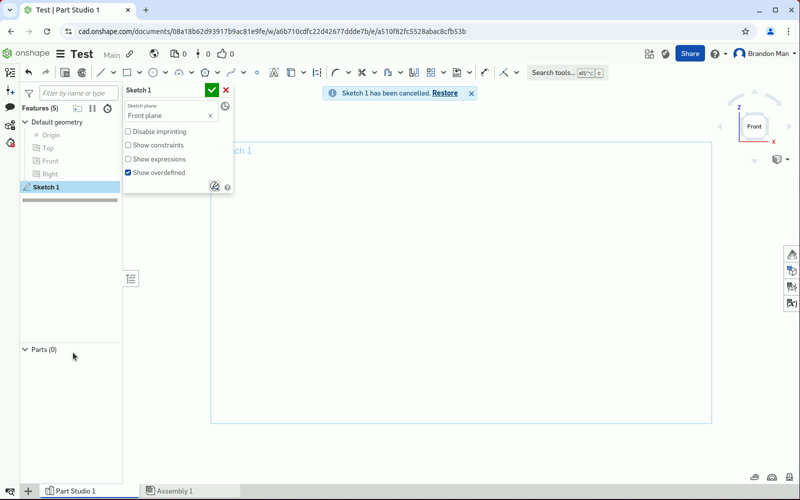
key(y)
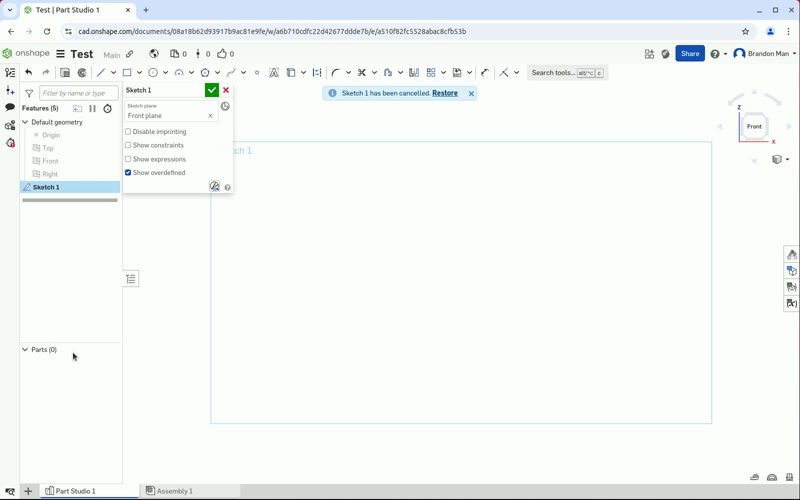
key(l)
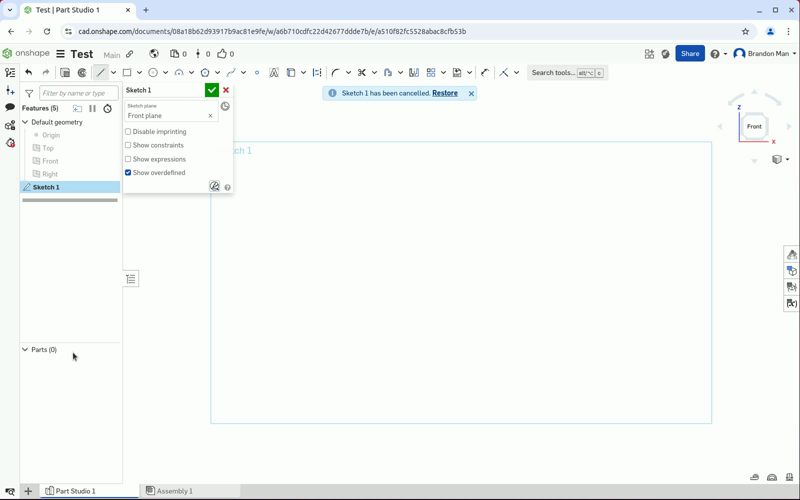
key_down(shift)
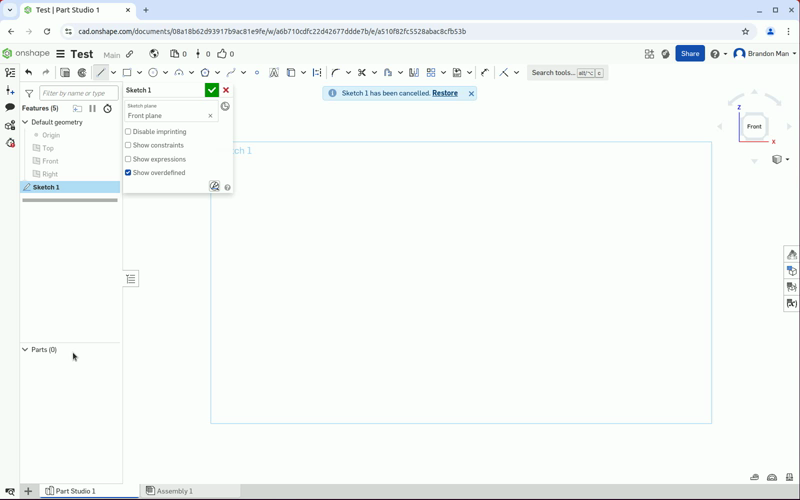
mouse_move(395, 340)
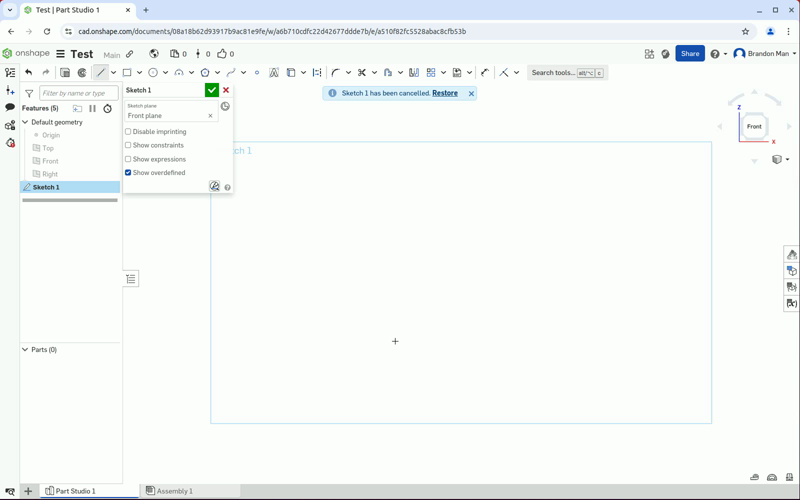
click(395, 340)
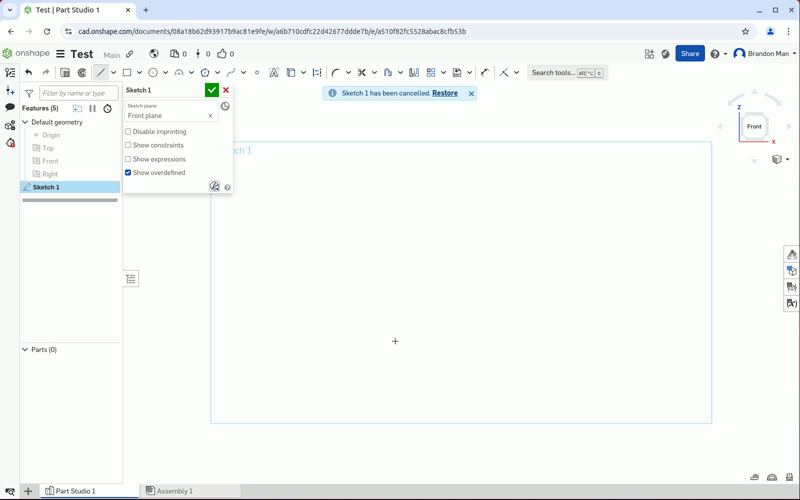
key_up(shift)
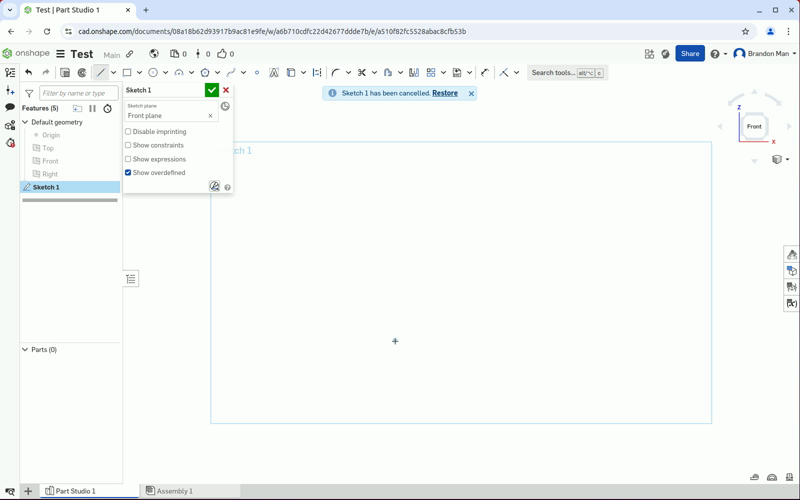
key_down(shift)
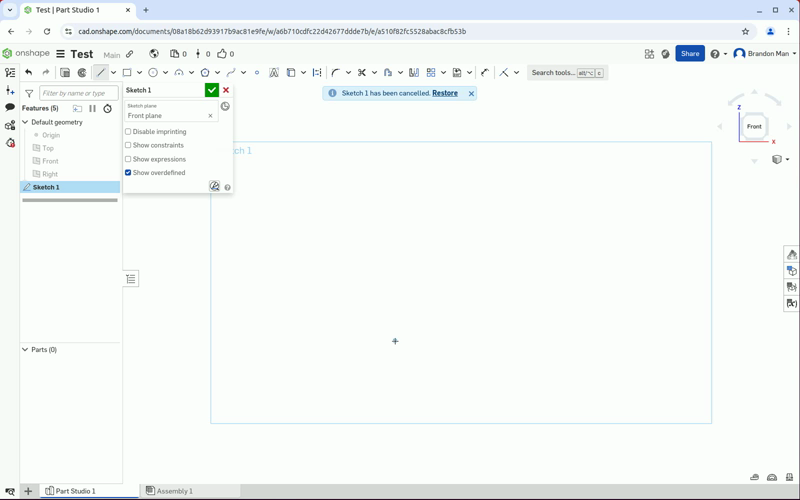
mouse_move(503, 340)
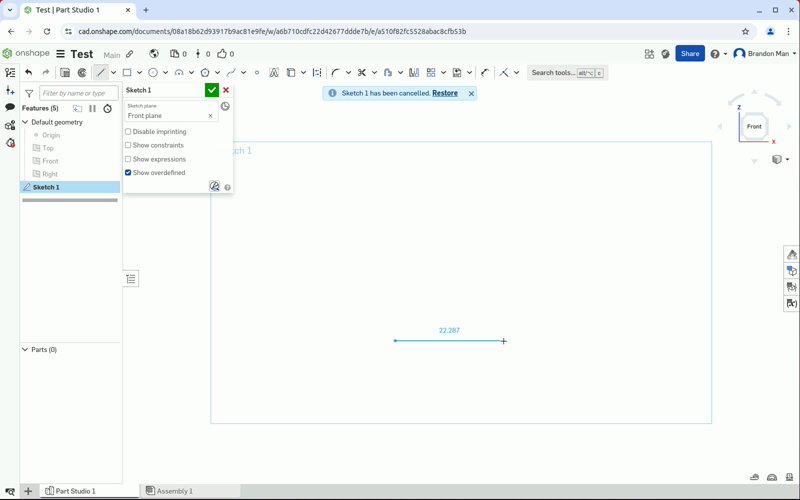
click(503, 340)
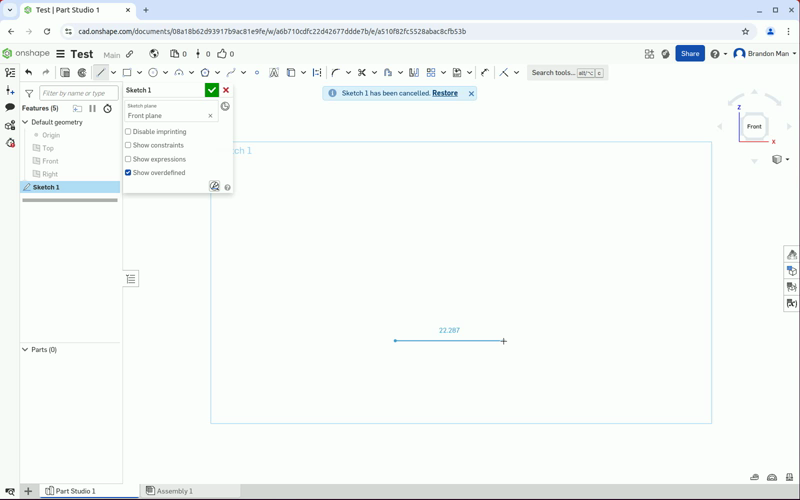
key_up(shift)
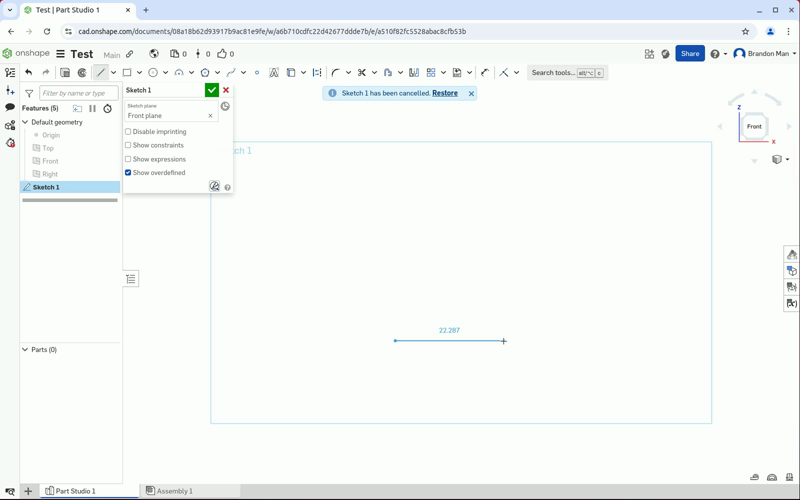
key_down(shift)
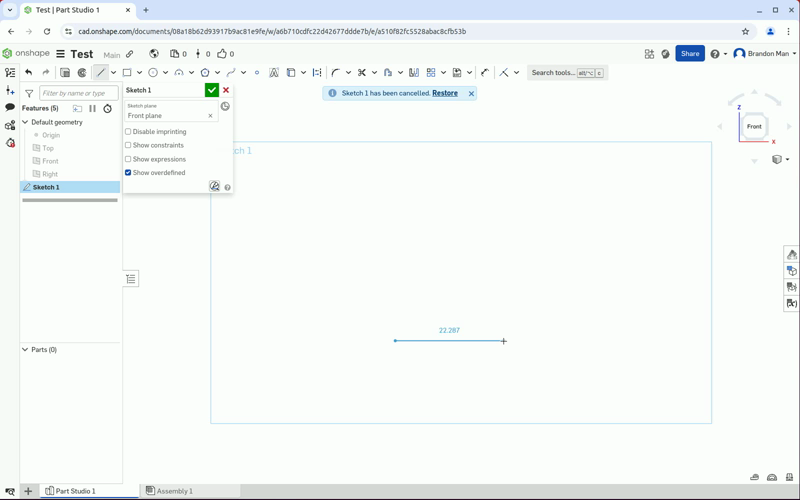
mouse_move(503, 170)
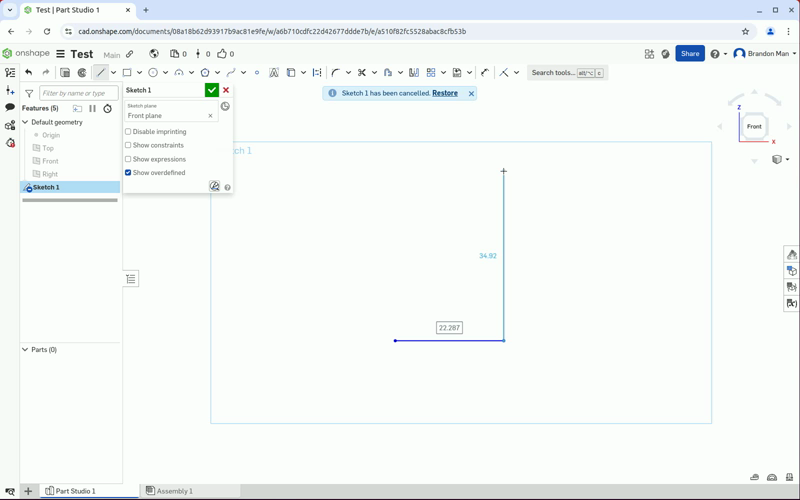
click(503, 170)
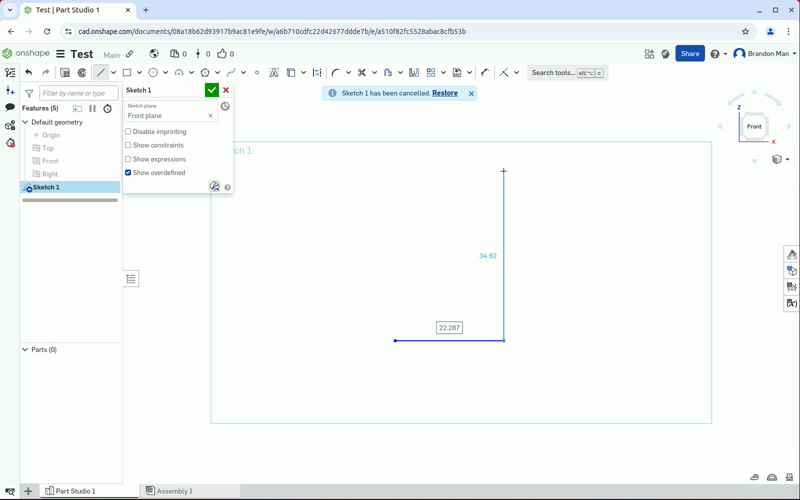
key_up(shift)
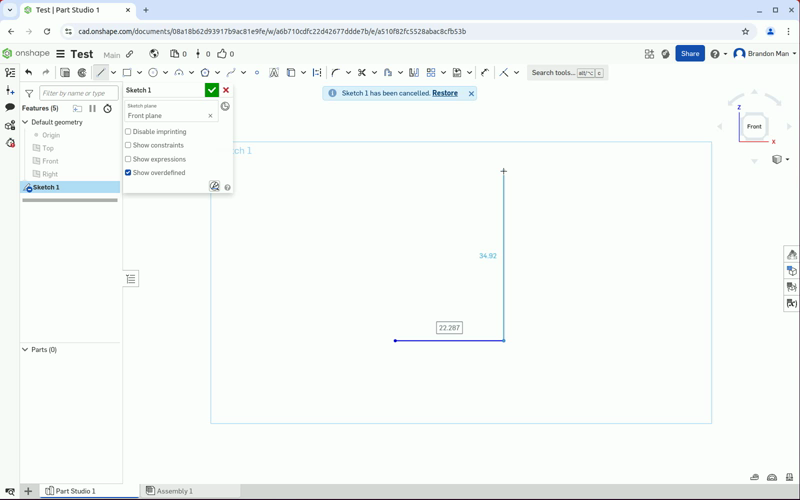
key_down(shift)
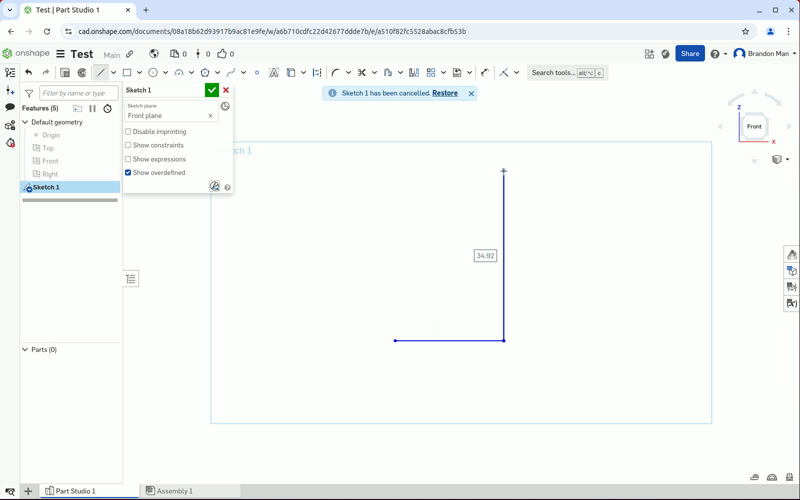
mouse_move(395, 170)
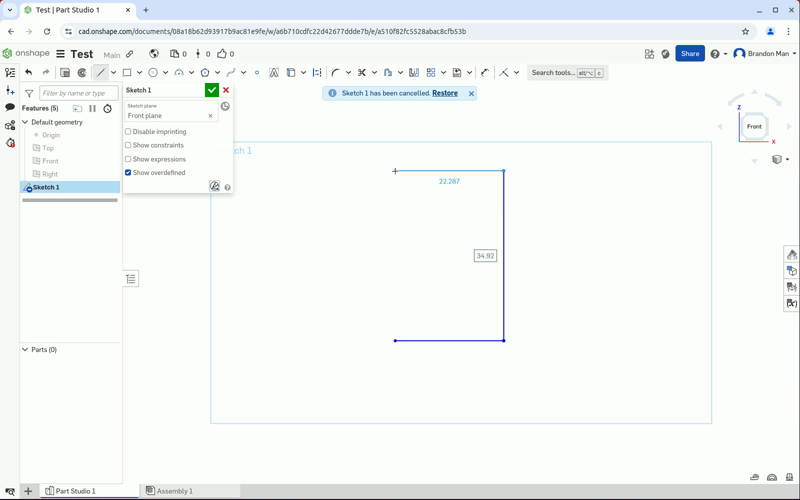
click(395, 170)
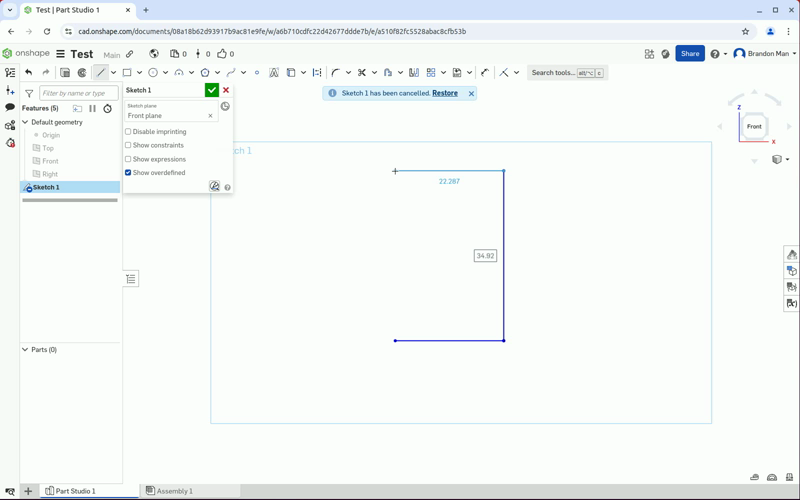
key_up(shift)
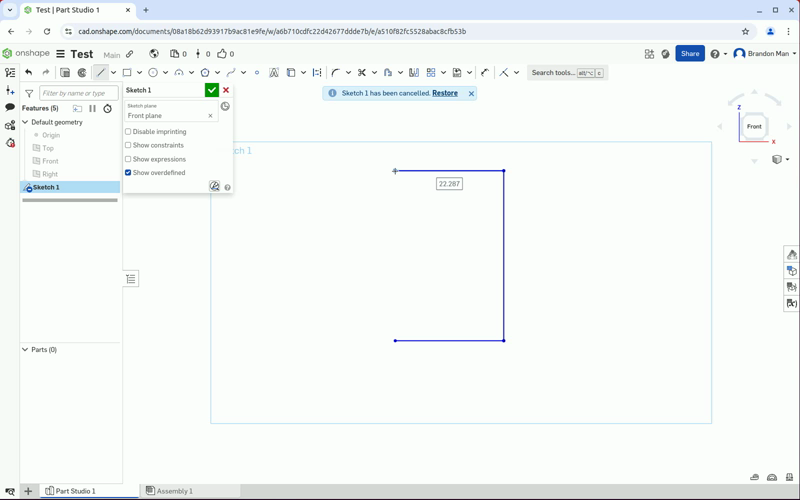
key_down(shift)
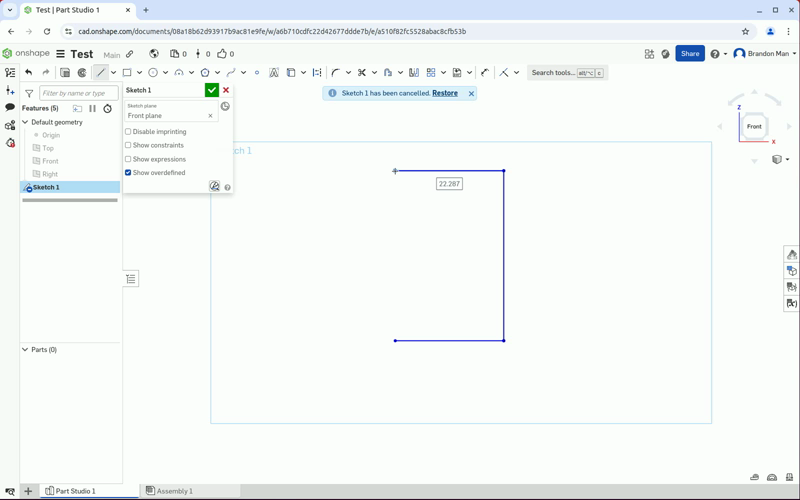
mouse_move(395, 340)
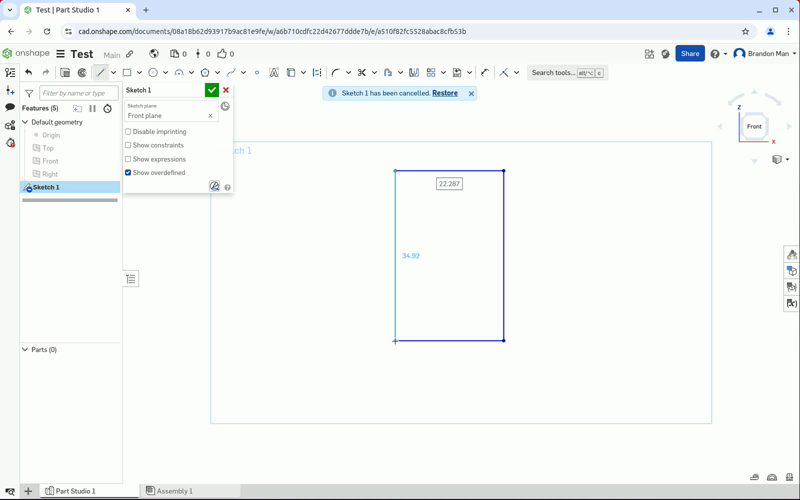
key_up(shift)
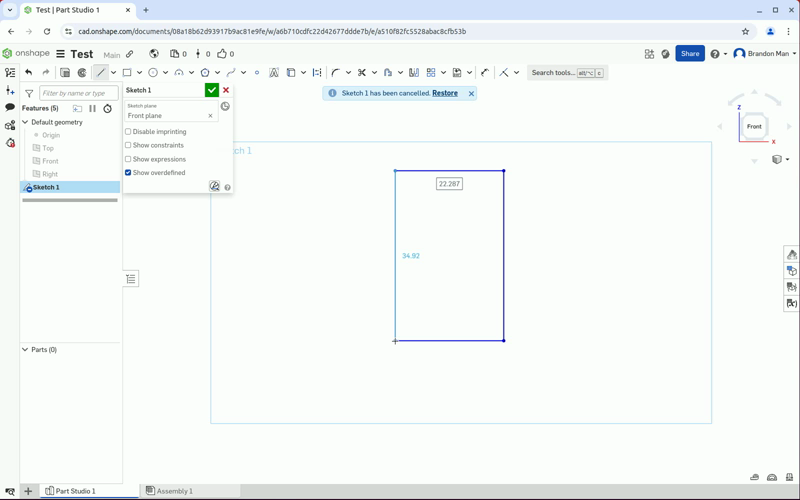
click(395, 340)
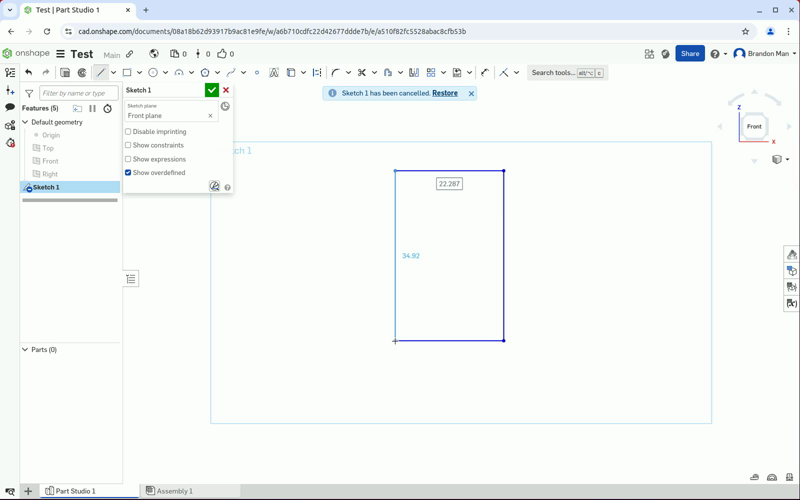
key(esc)
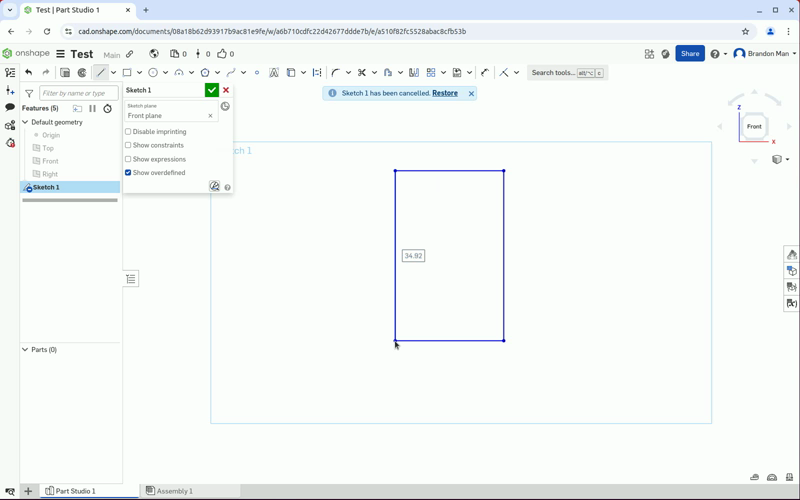
mouse_move(444, 191)
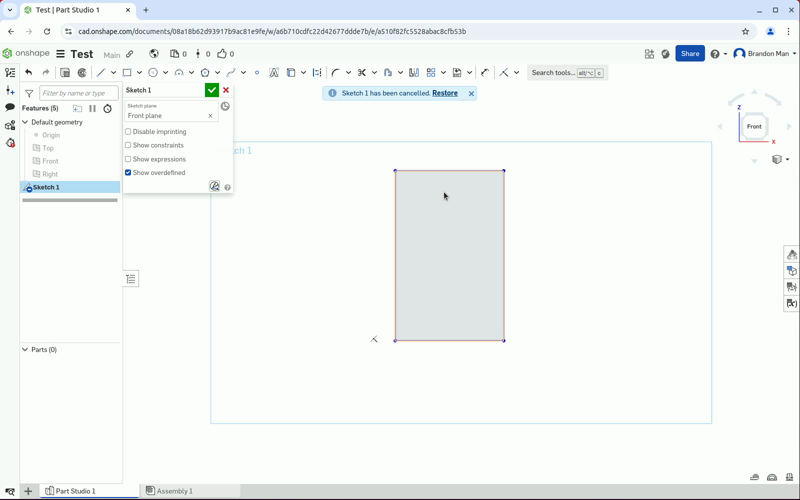
click(444, 191)
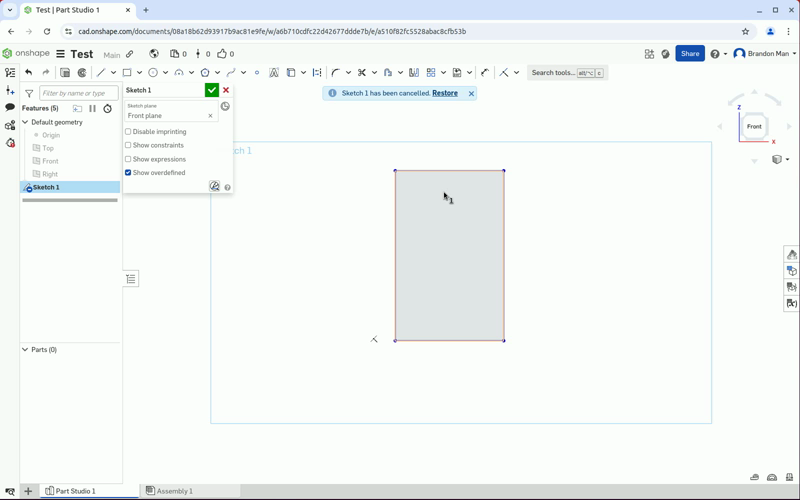
mouse_move(73, 352)
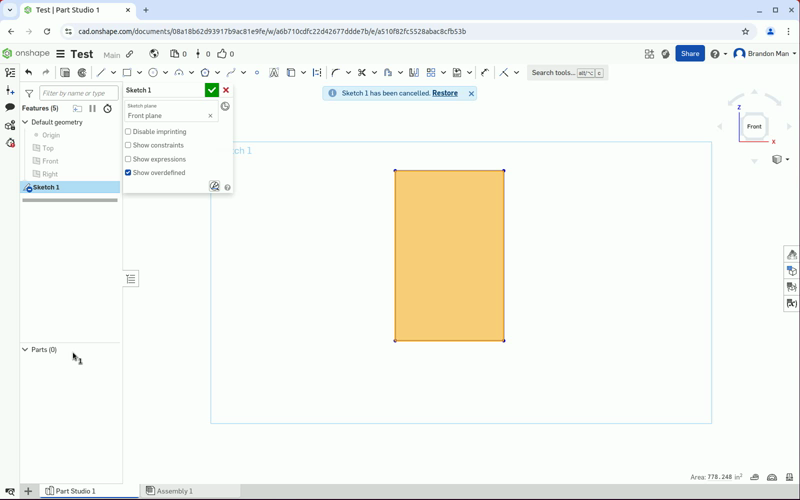
key(shift+y)
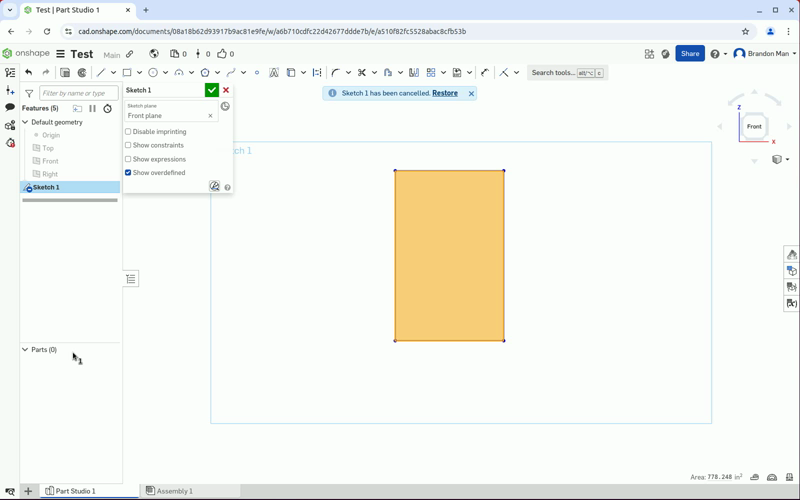
key(shift+e)
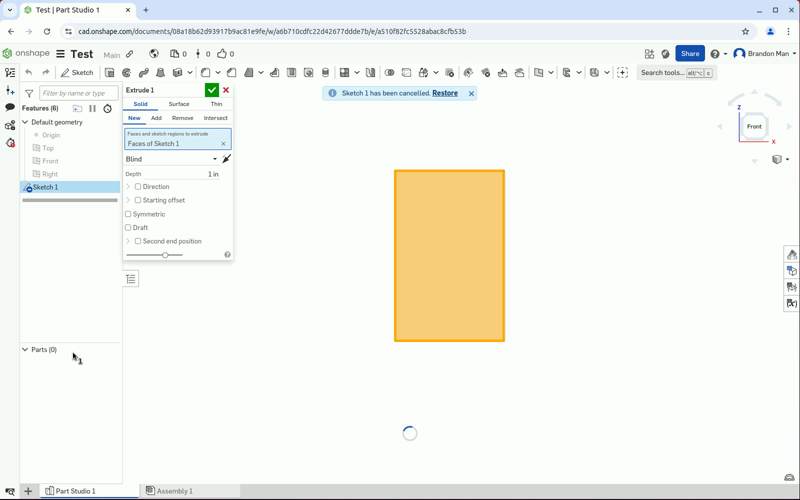
mouse_move(143, 106)
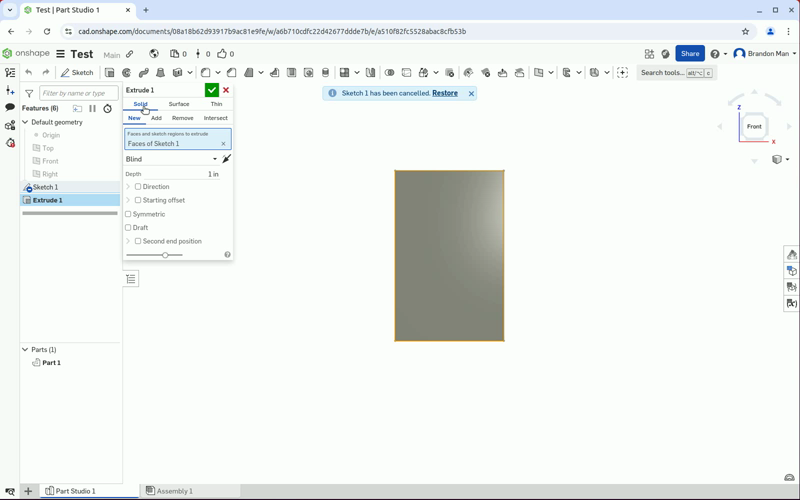
click(143, 106)
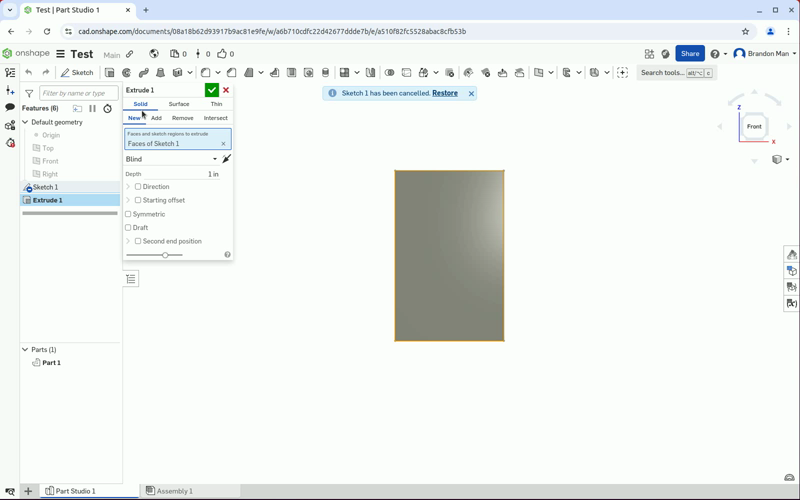
mouse_move(137, 120)
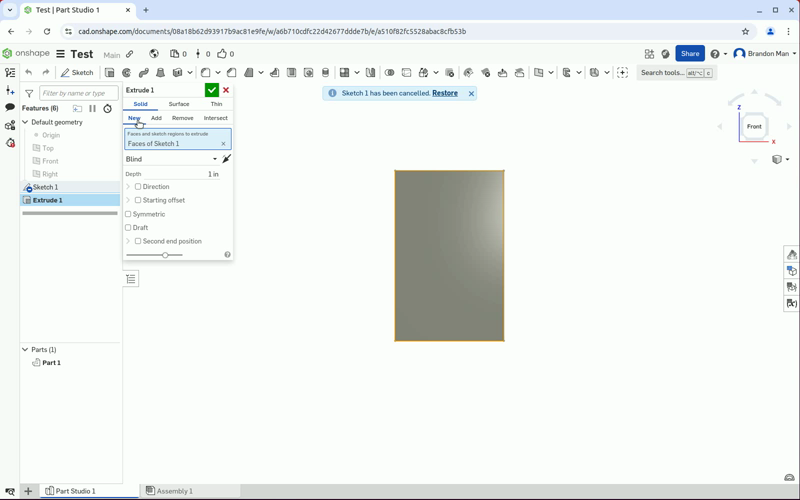
click(137, 120)
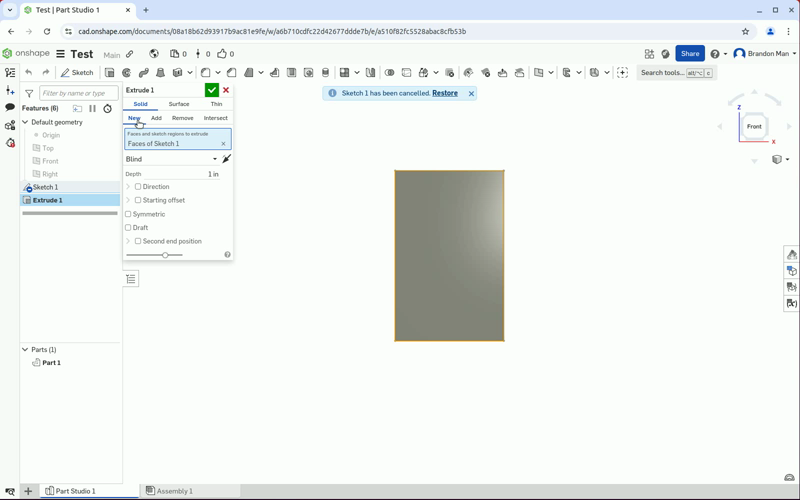
key(tab, 4)
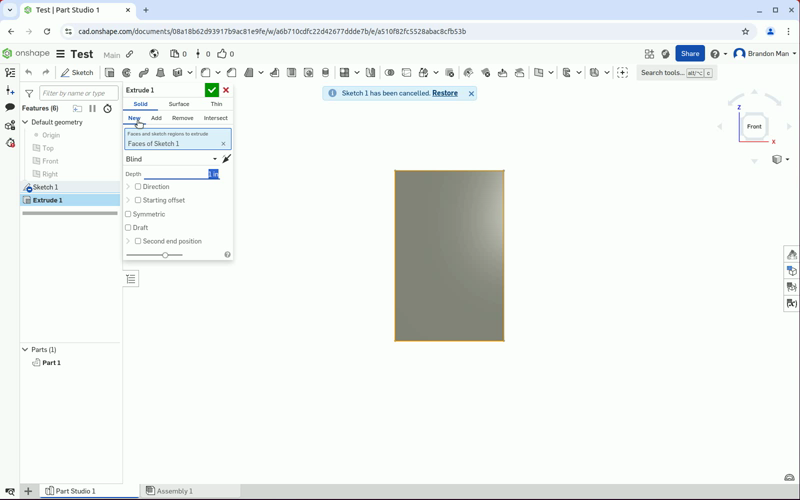
text(22.627)
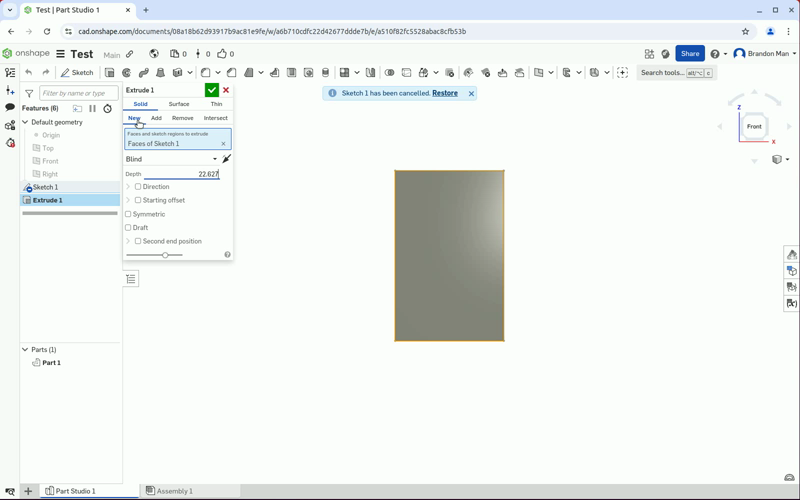
key(enter)
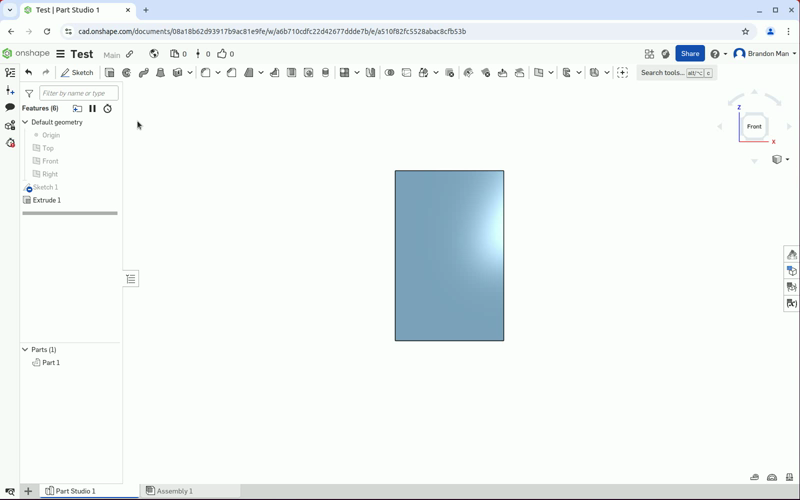
key(shift+h)
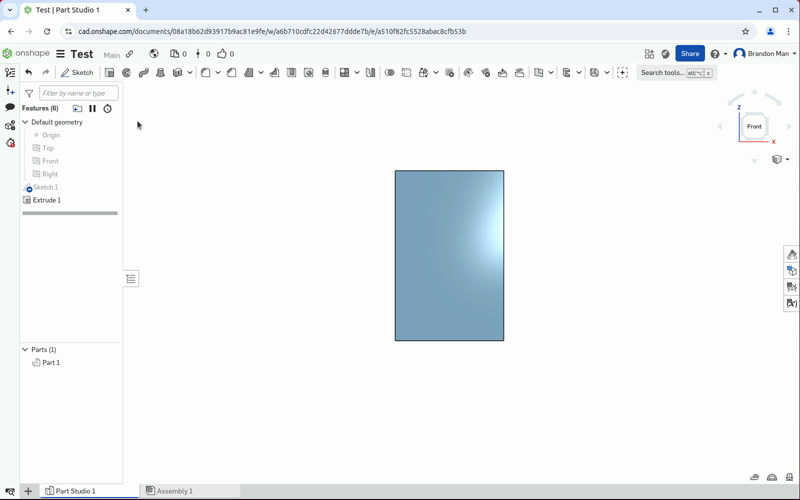
key(shift+h)
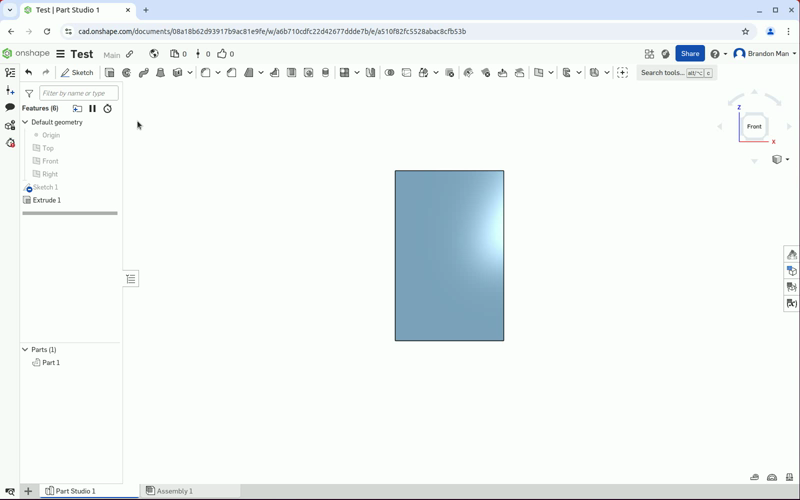
mouse_move(73, 189)
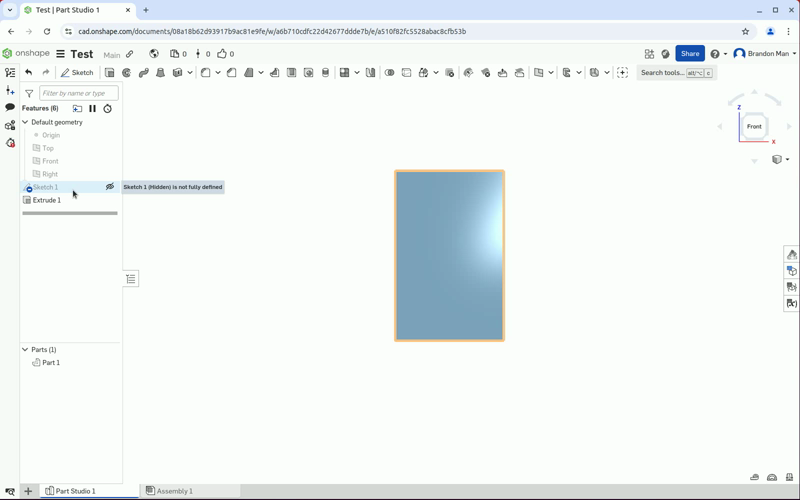
click(73, 189)
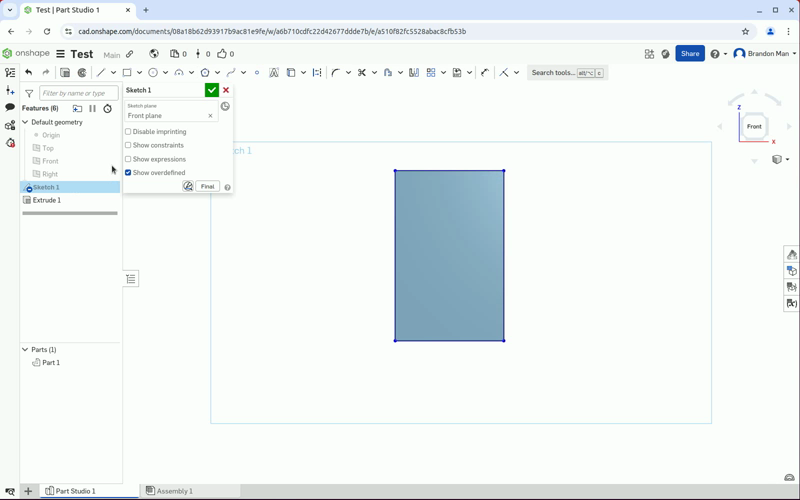
mouse_move(229, 92)
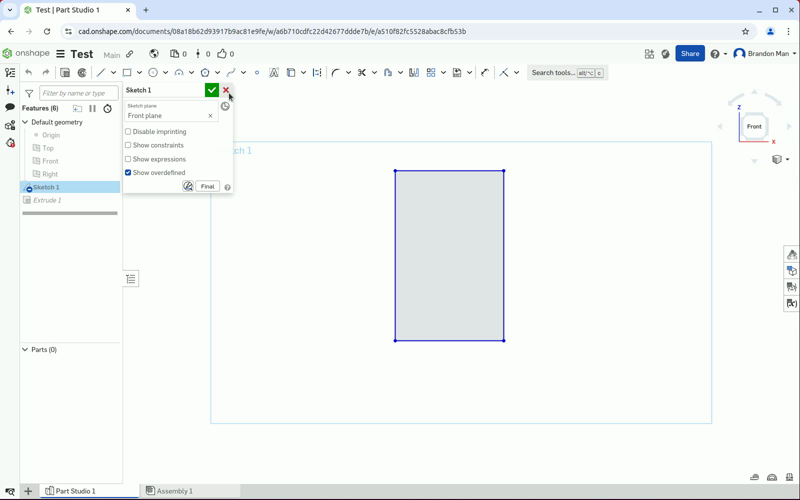
click(229, 92)
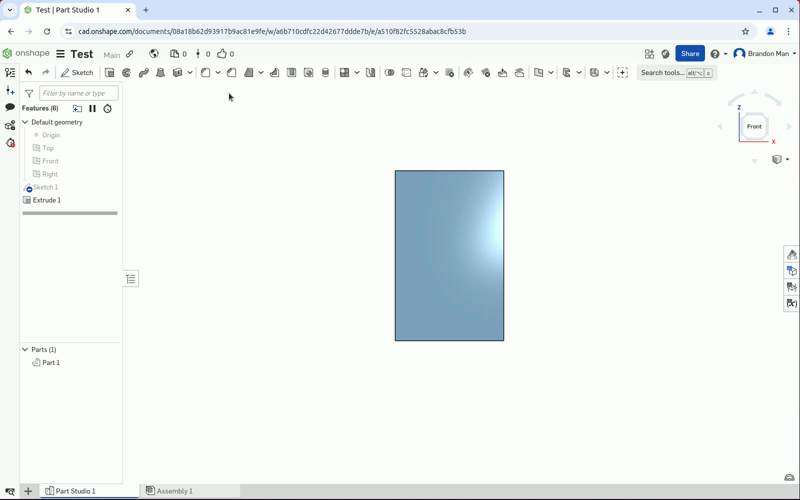
mouse_move(73, 352)
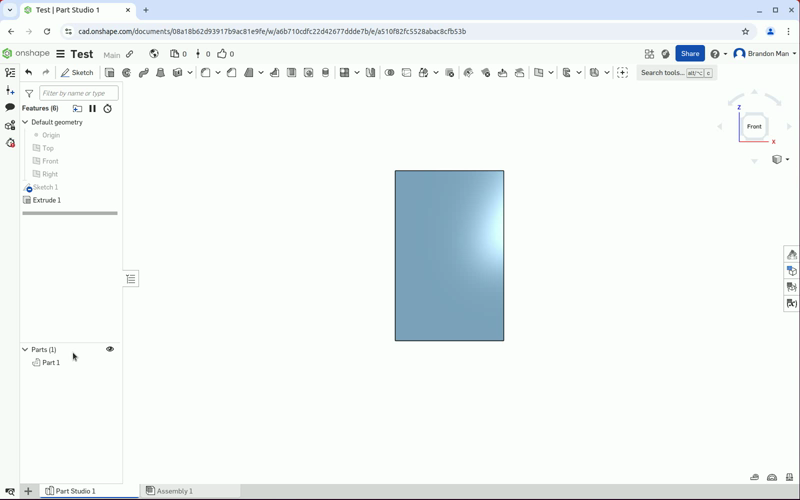
key(y)
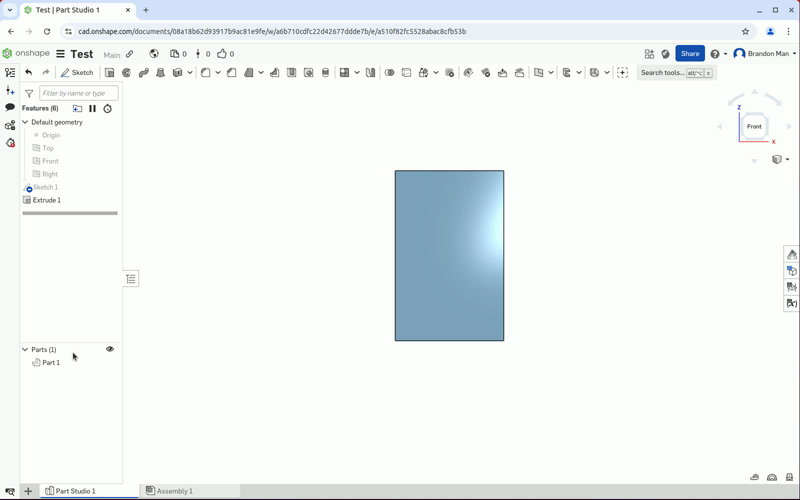
key(shift+p)
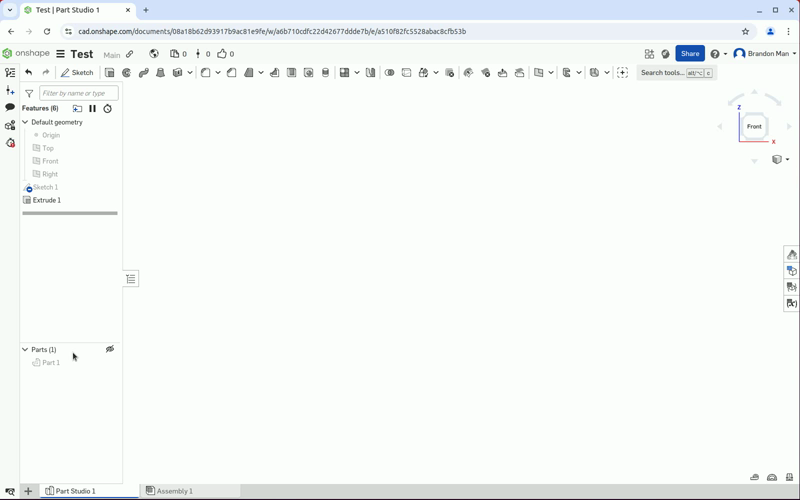
key(space)
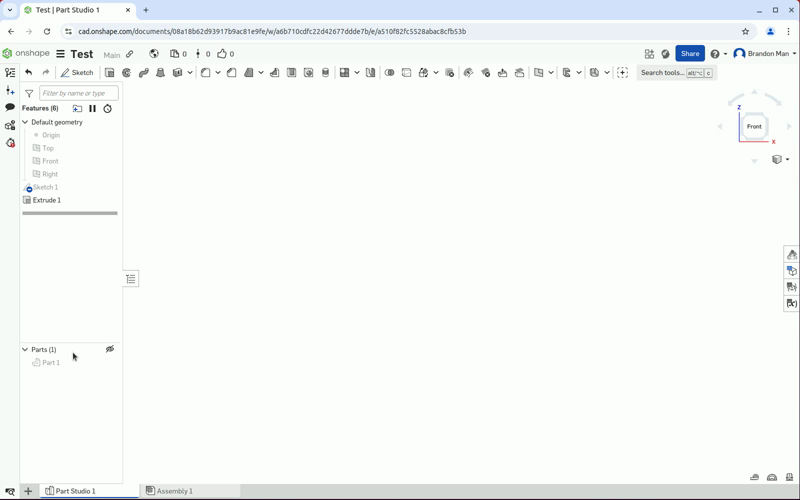
key_down(shift)
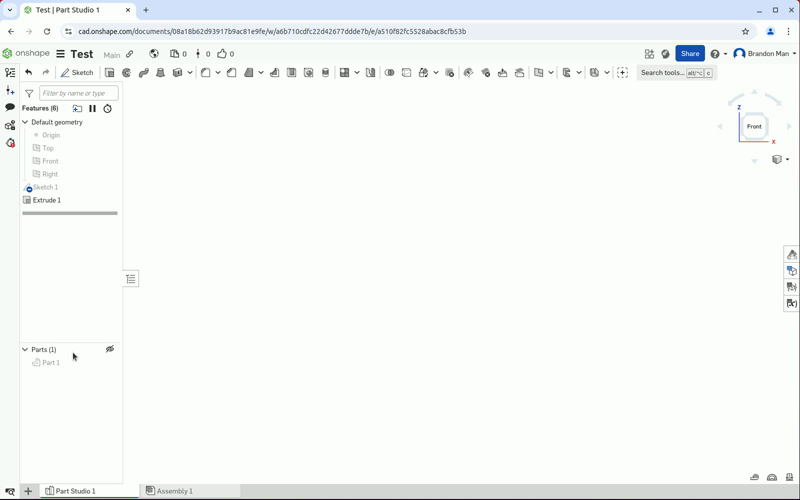
key(down)
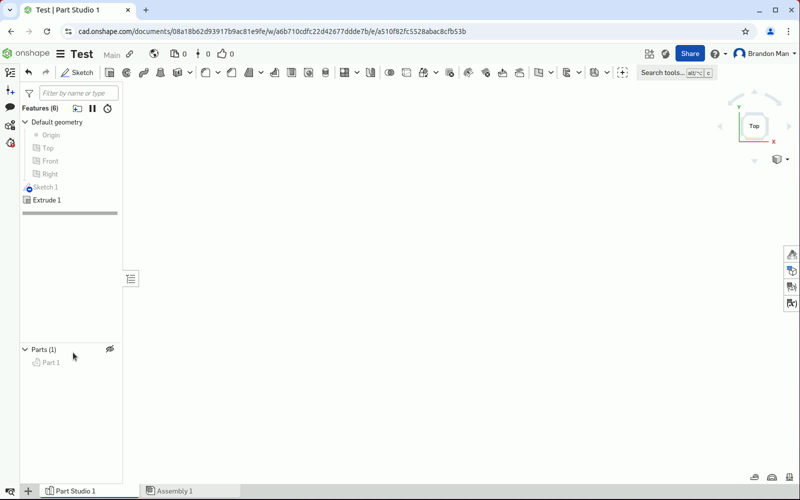
key_up(shift)
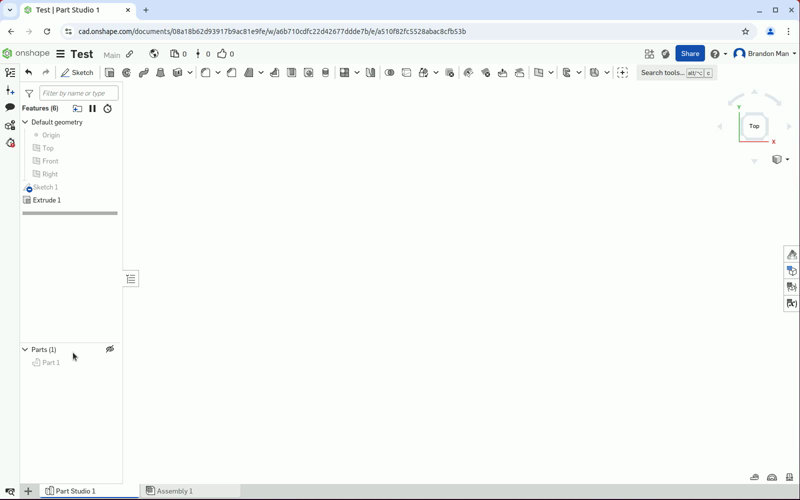
mouse_move(73, 352)
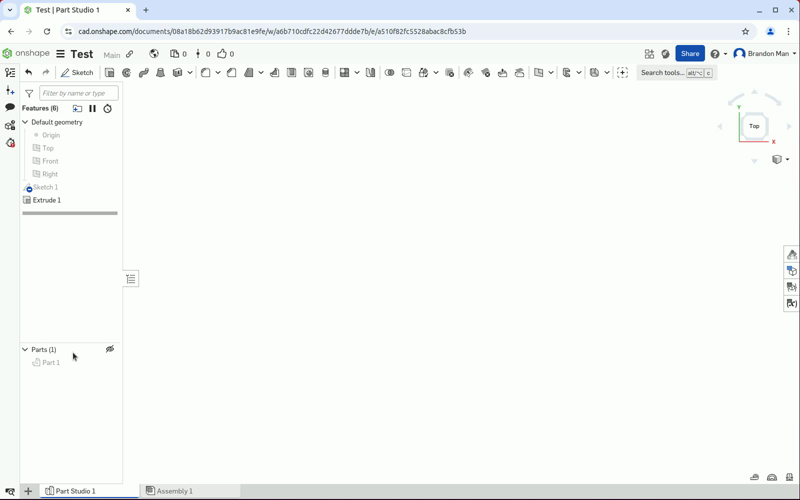
key(shift+y)
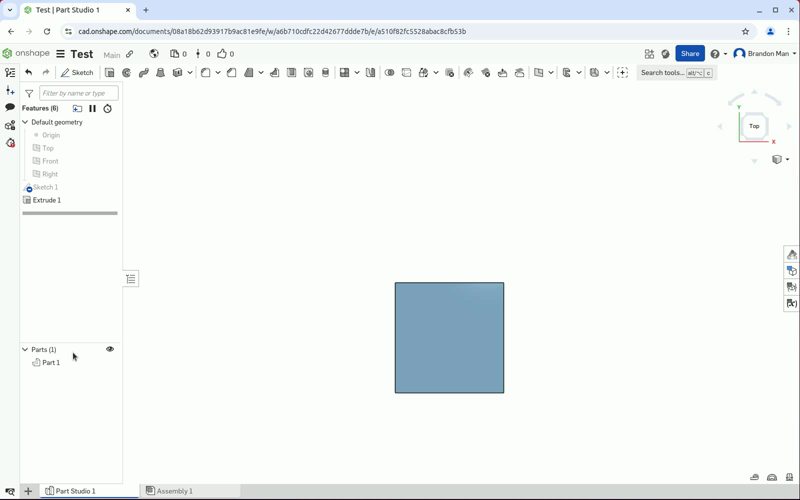
mouse_move(541, 75)
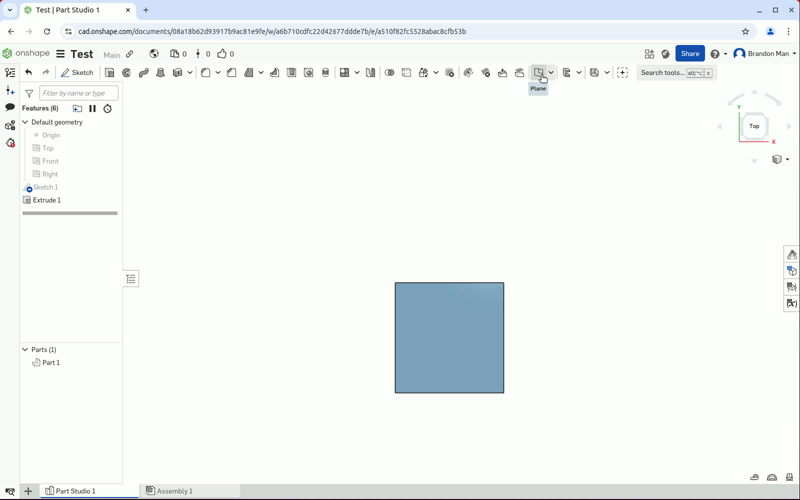
click(541, 75)
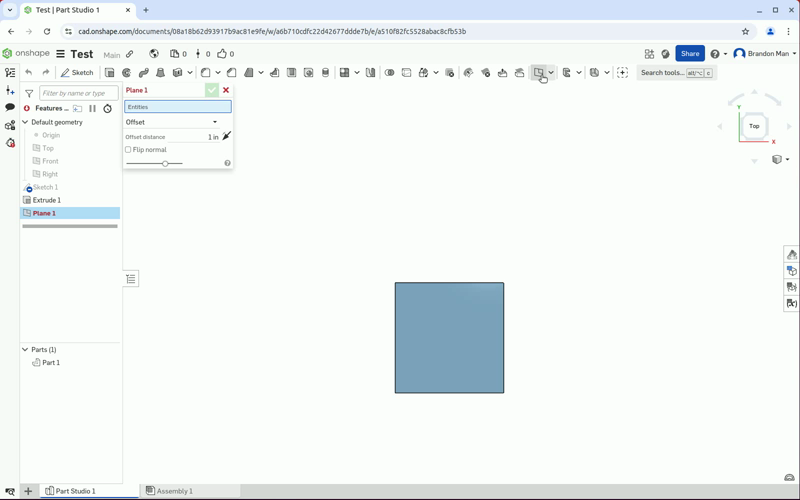
mouse_move(73, 150)
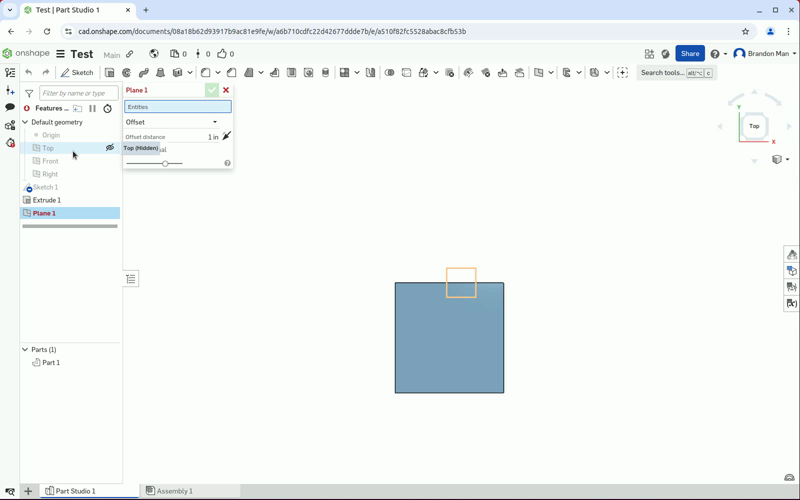
click(73, 150)
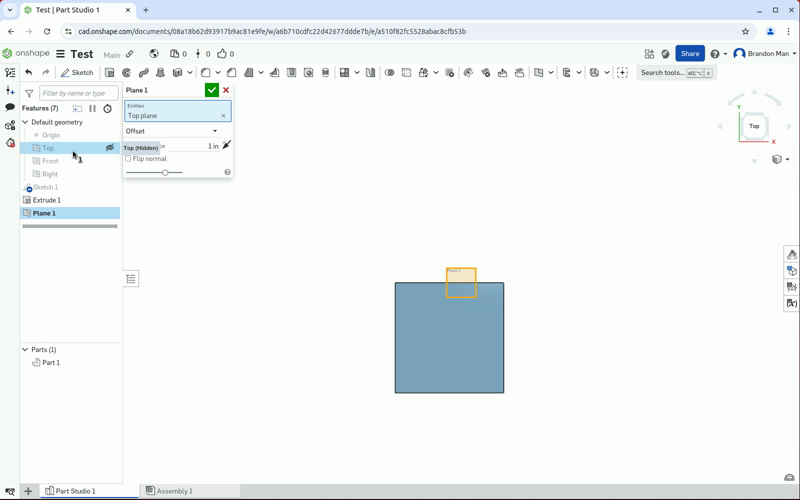
key(tab, 2)
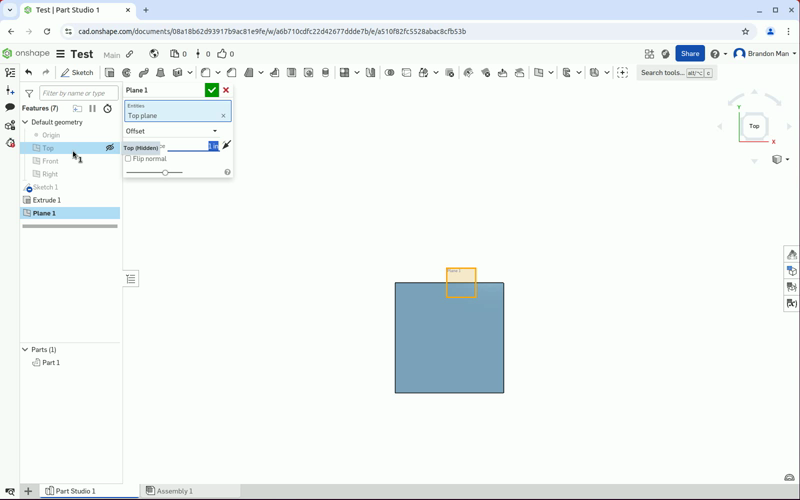
text(23.108)
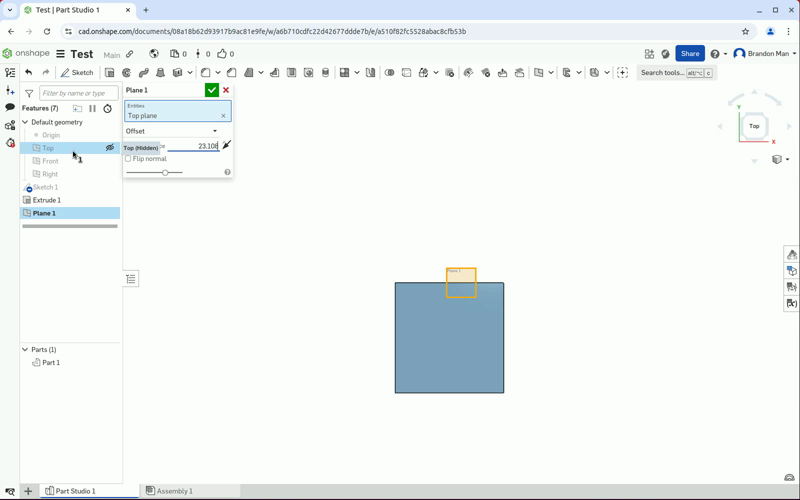
key(enter, 2)
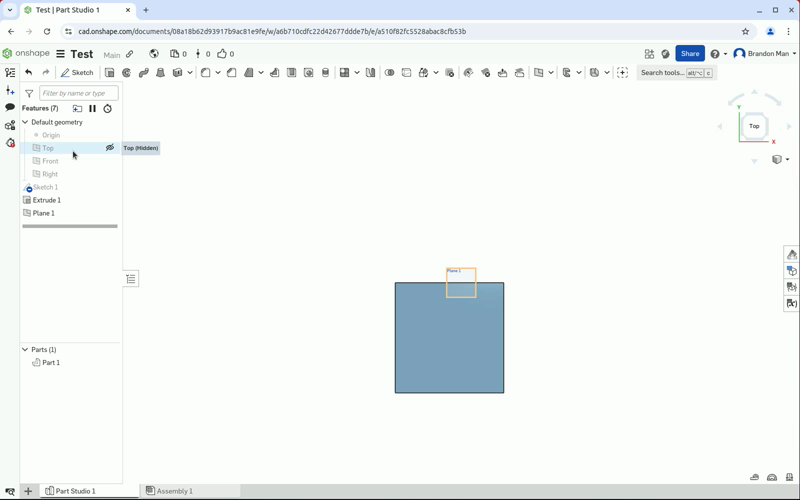
key(shift+s)
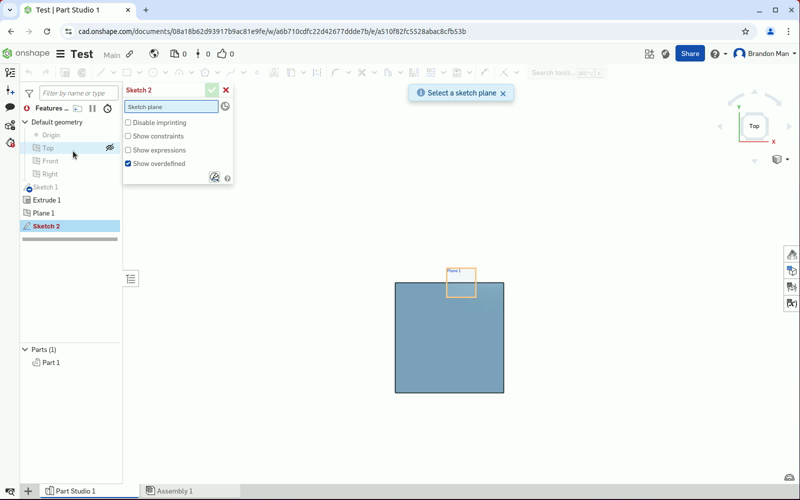
mouse_move(73, 215)
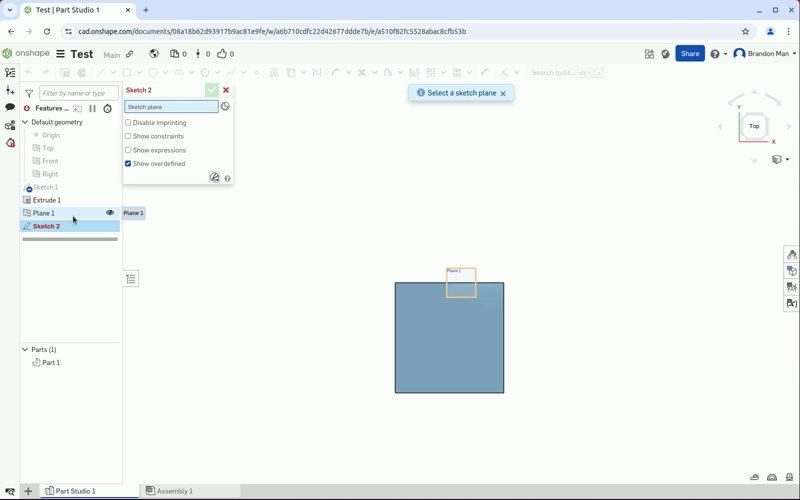
click(73, 215)
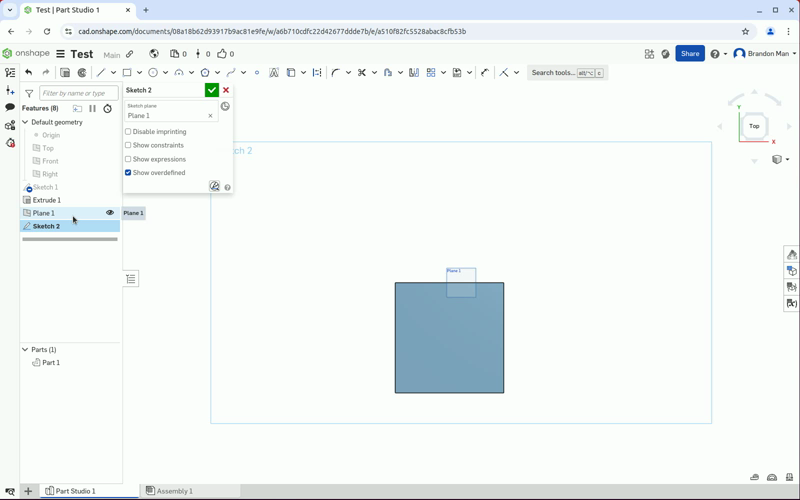
mouse_move(73, 352)
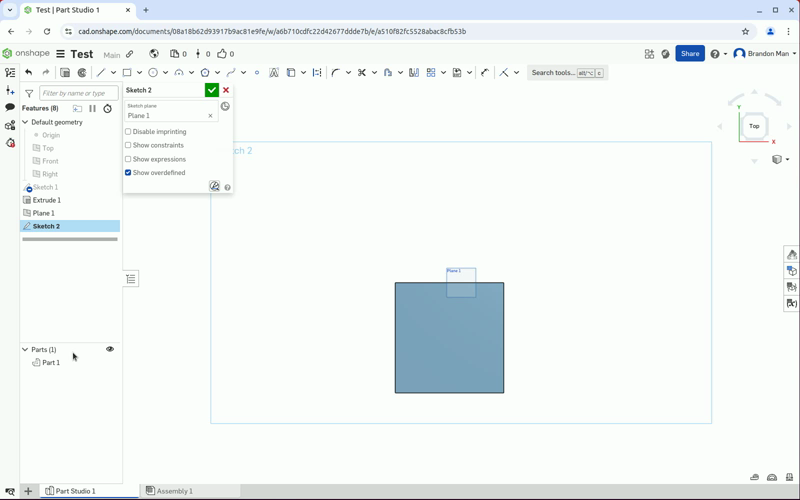
key(y)
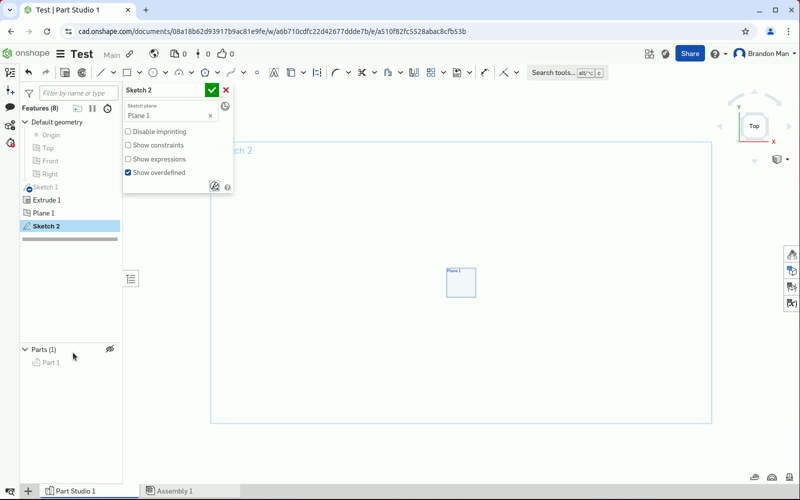
key(l)
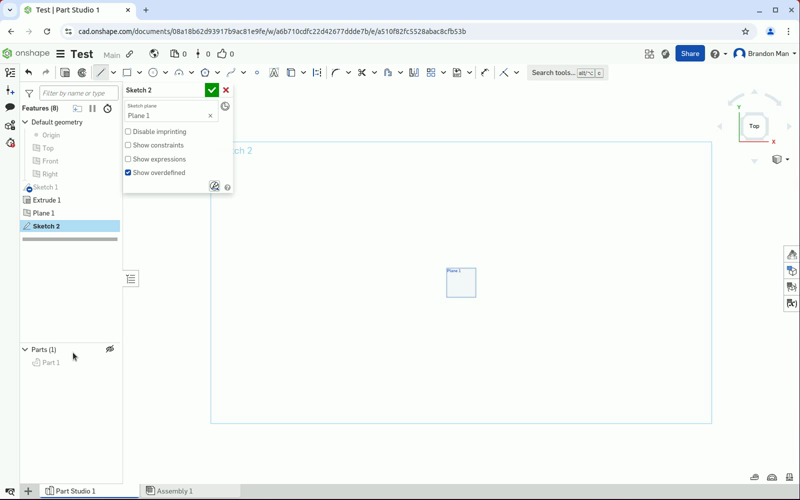
key_down(shift)
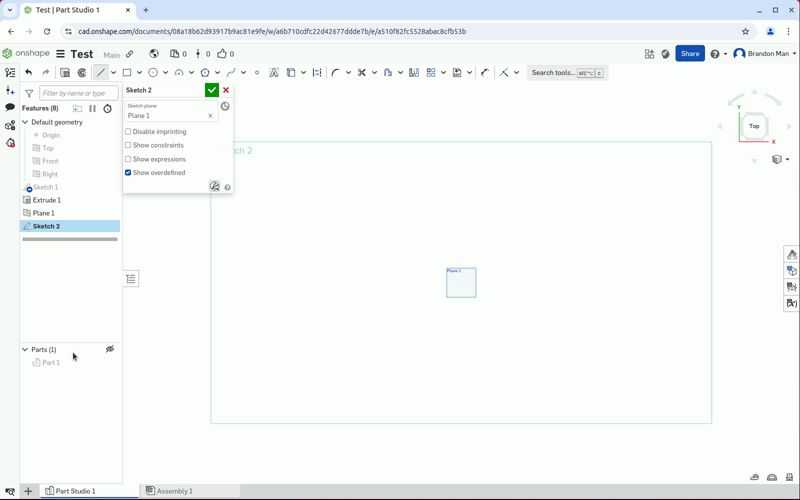
mouse_move(401, 334)
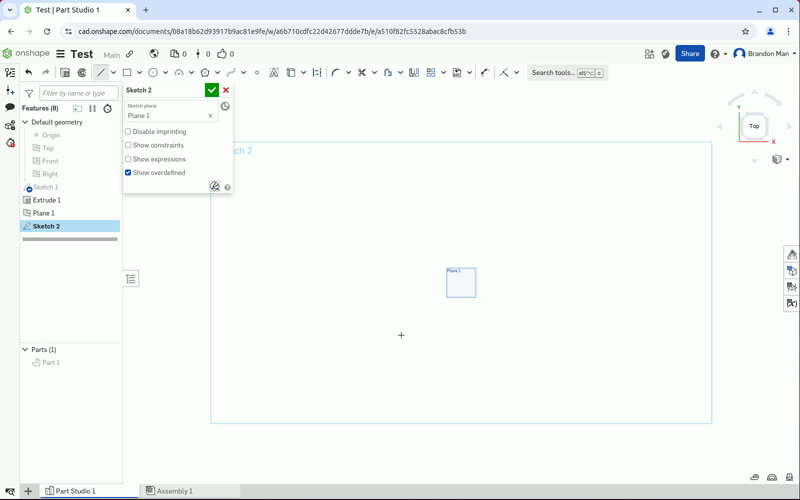
click(401, 334)
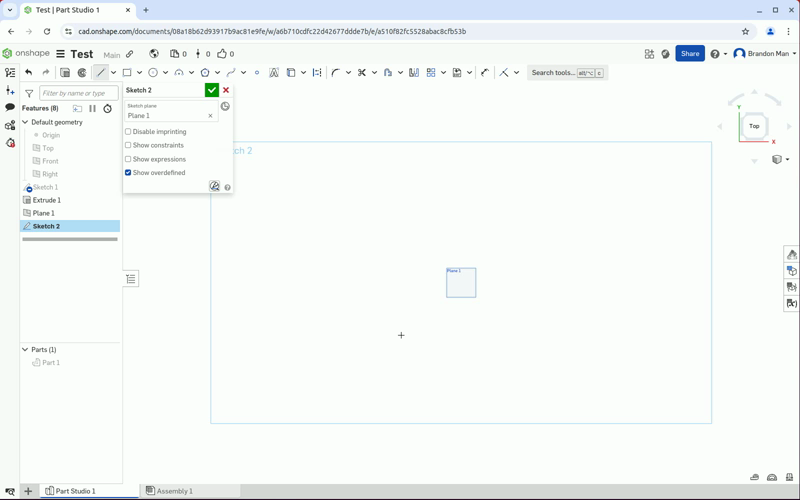
key_up(shift)
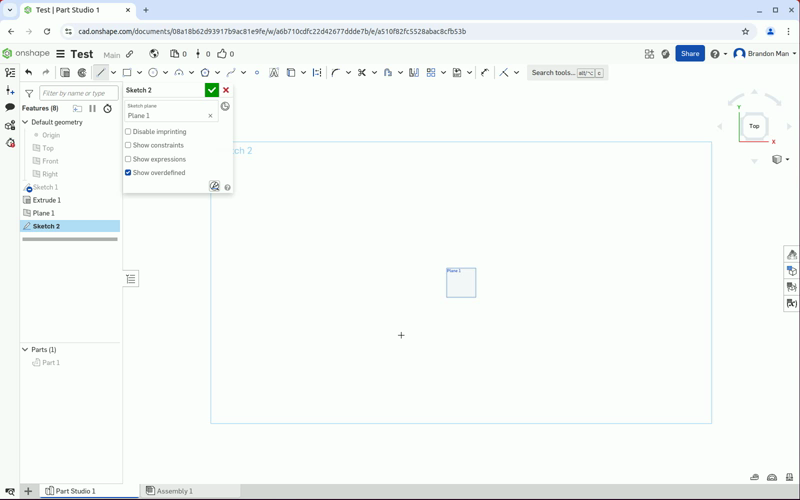
key_down(shift)
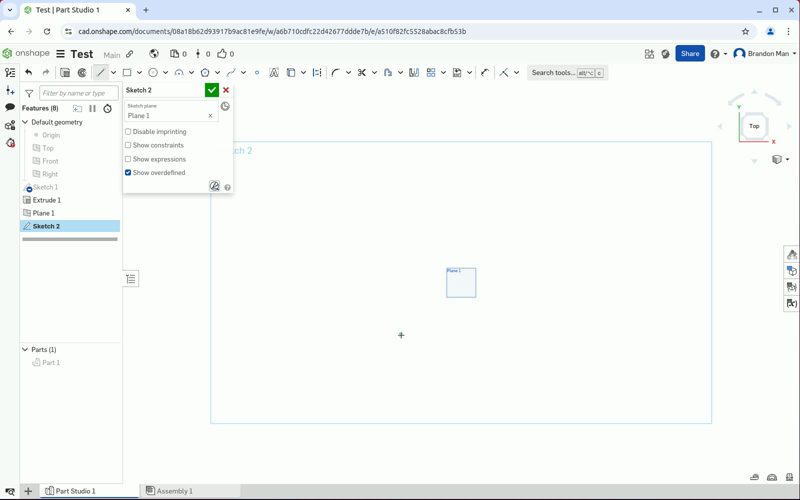
mouse_move(431, 334)
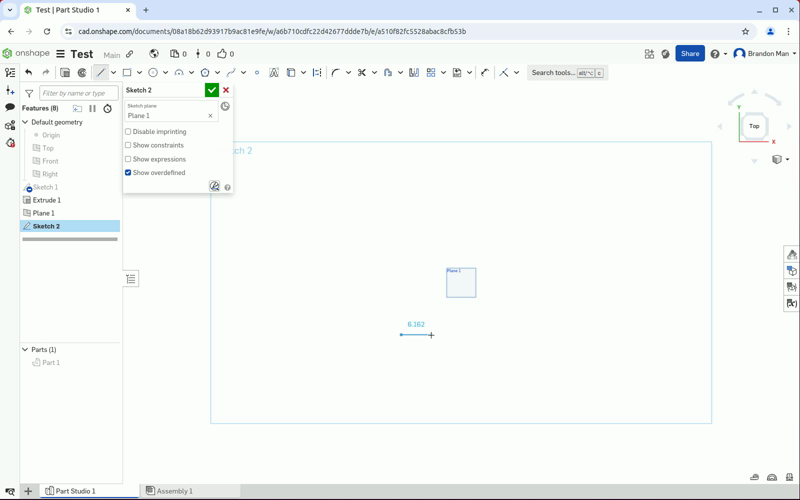
mouse_move(447, 334)
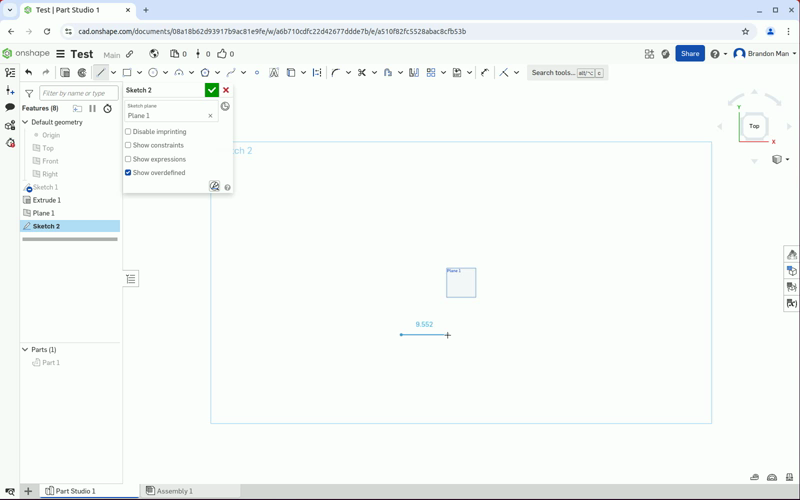
click(447, 334)
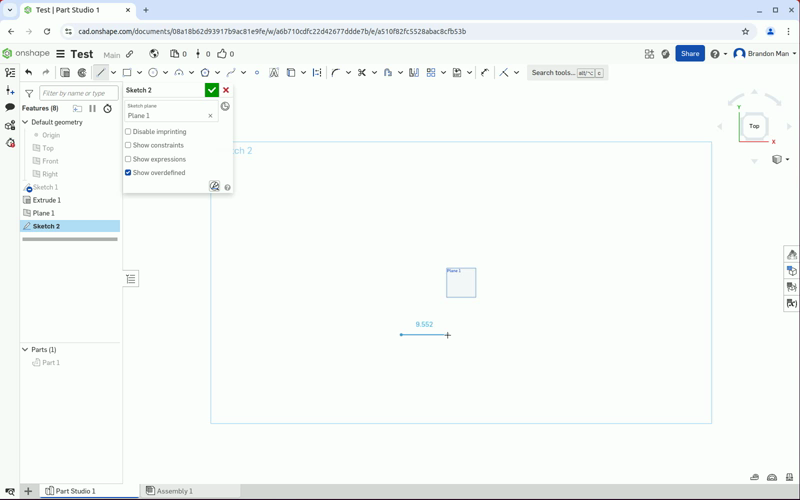
key_up(shift)
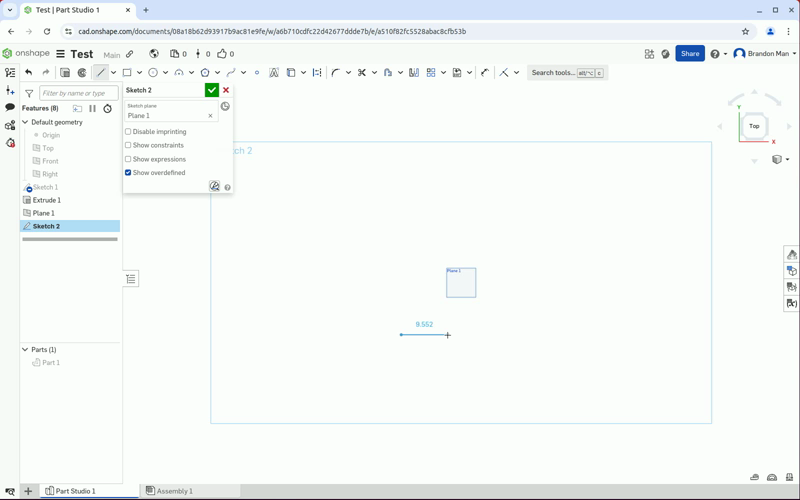
key_down(shift)
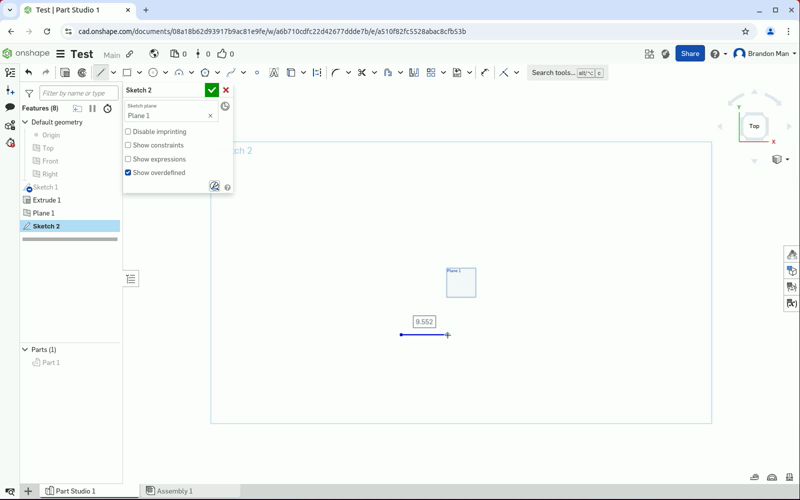
mouse_move(477, 334)
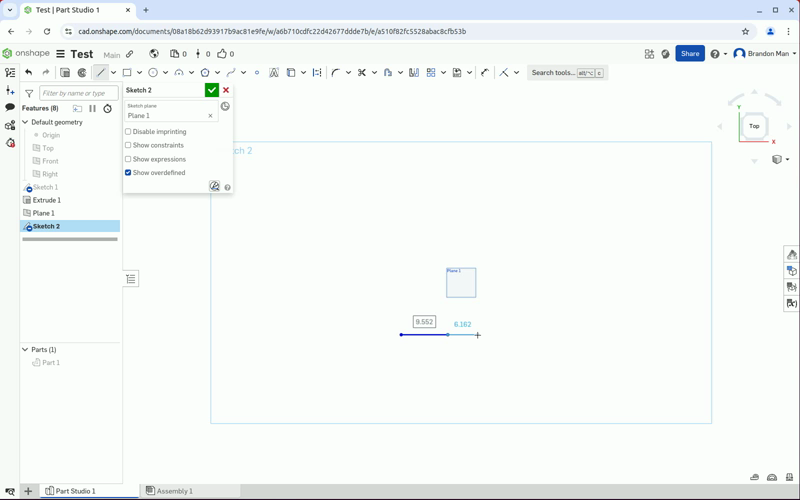
mouse_move(447, 288)
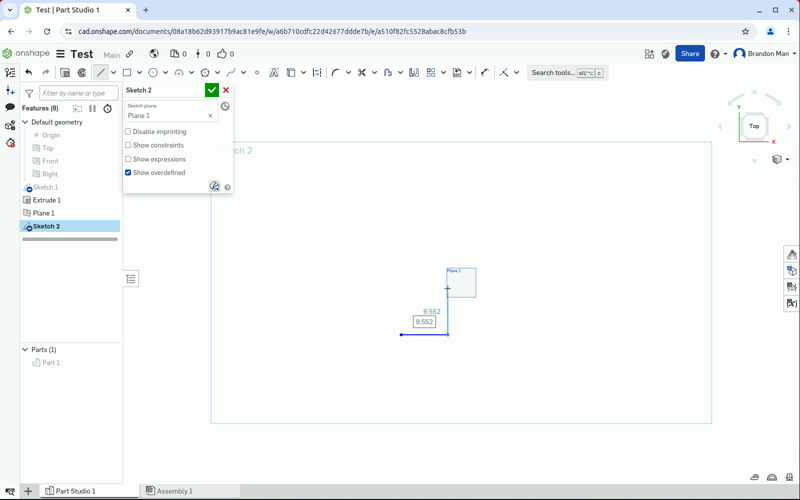
click(447, 288)
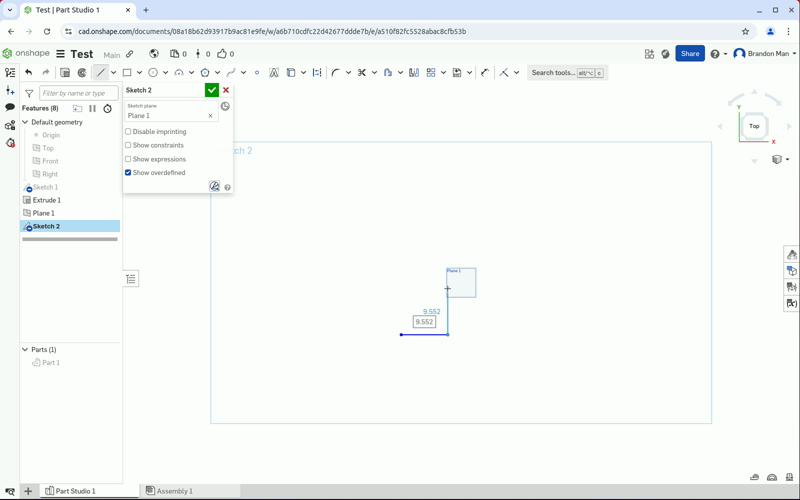
key_up(shift)
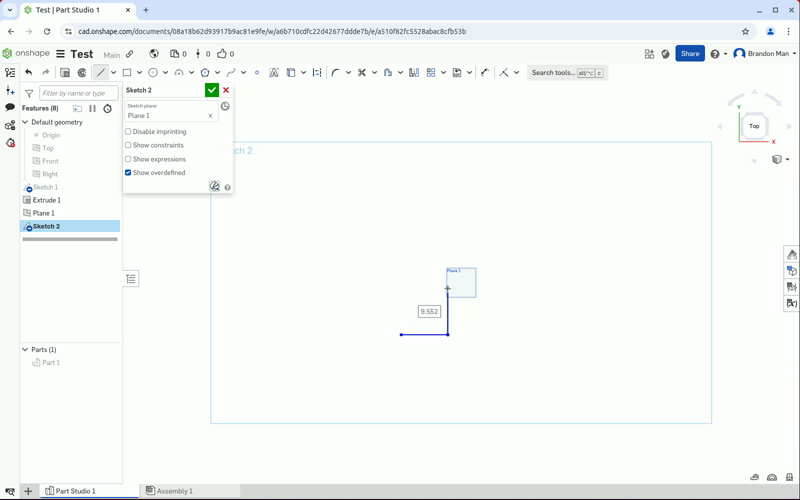
key_down(shift)
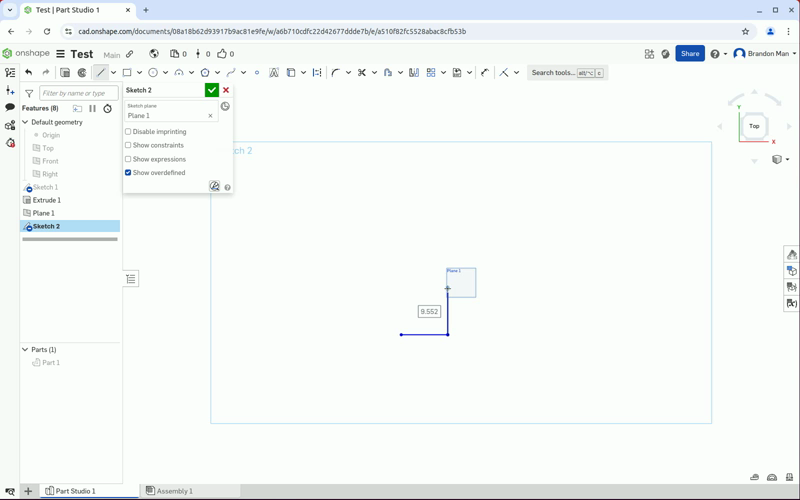
mouse_move(477, 288)
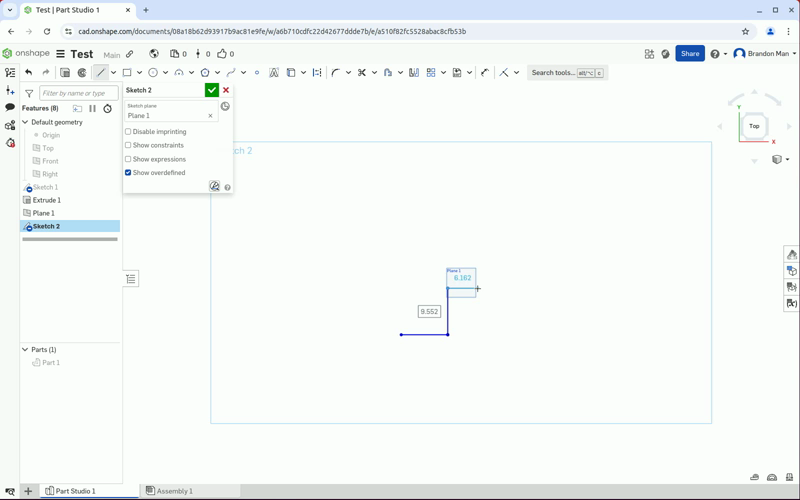
mouse_move(401, 288)
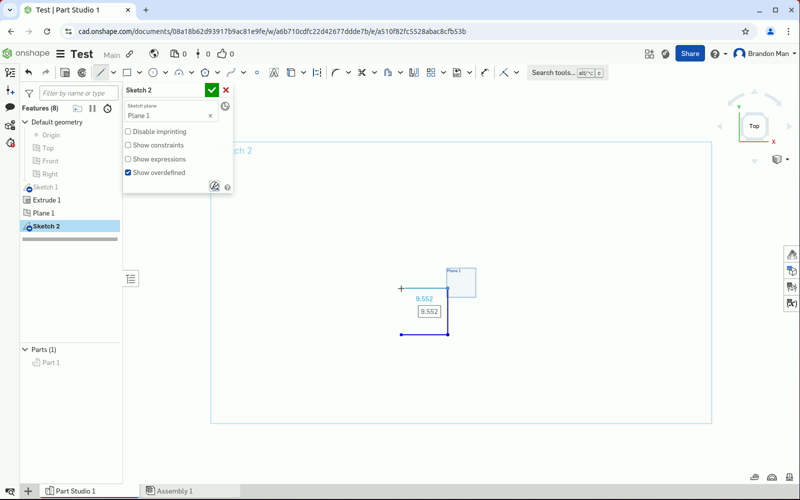
click(401, 288)
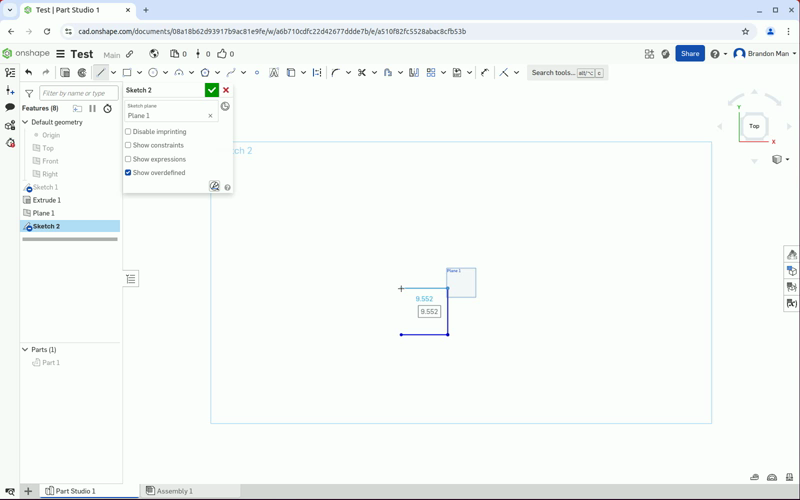
key_up(shift)
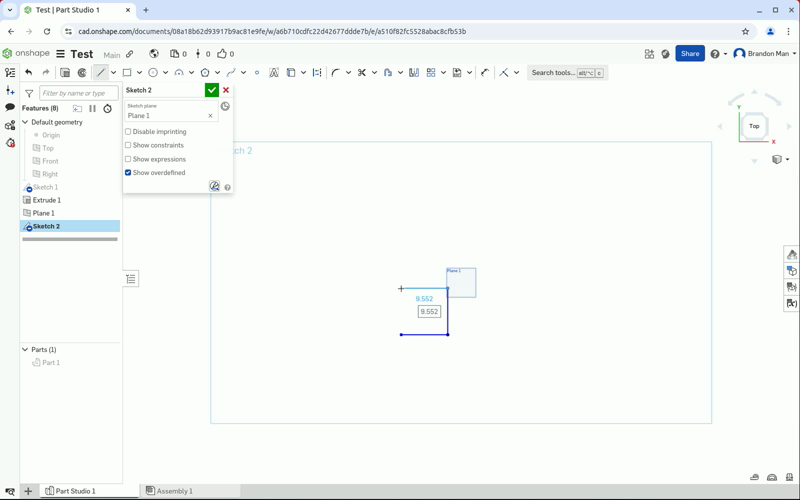
mouse_move(431, 288)
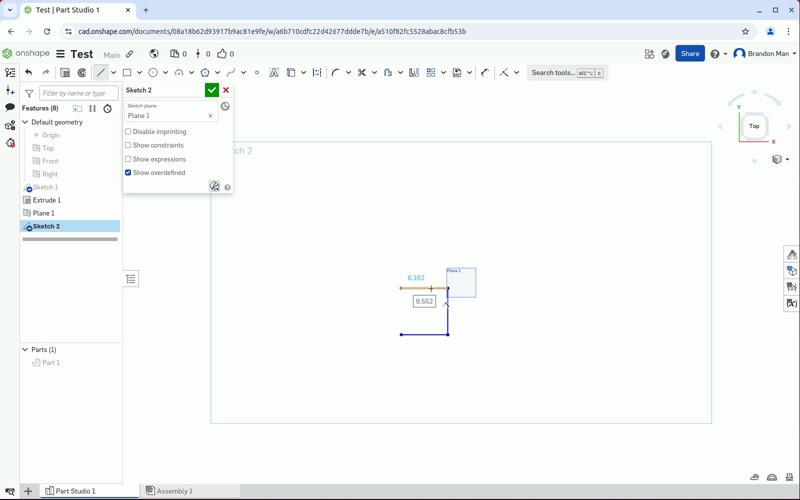
key_down(shift)
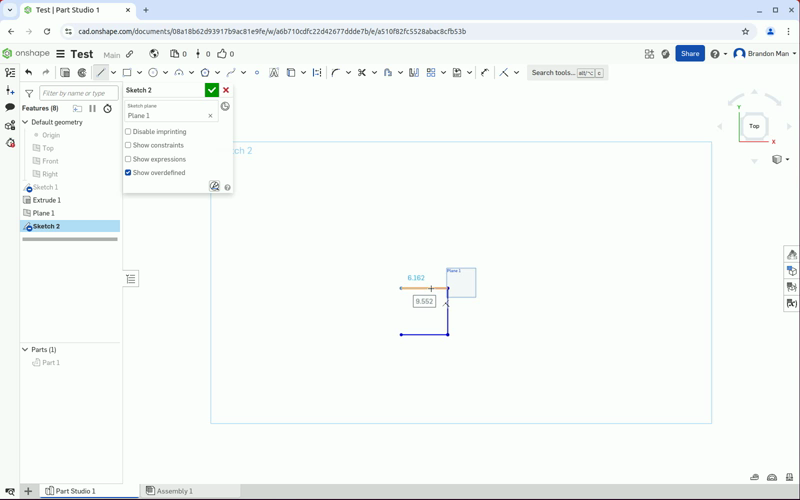
mouse_move(401, 334)
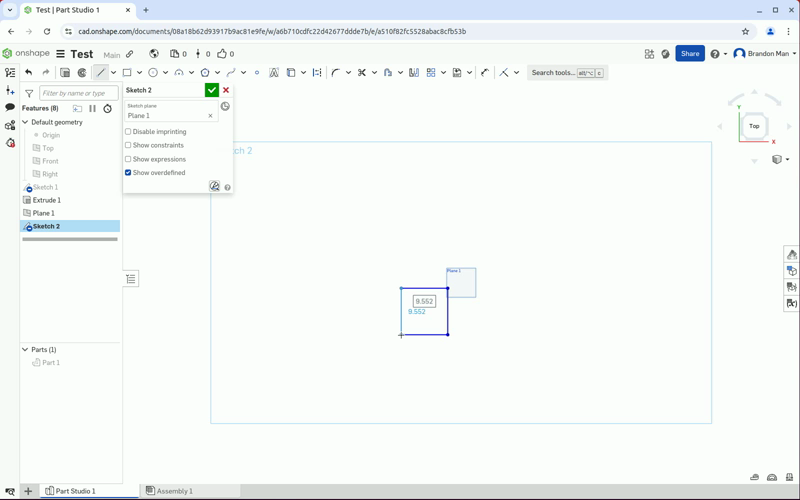
key_up(shift)
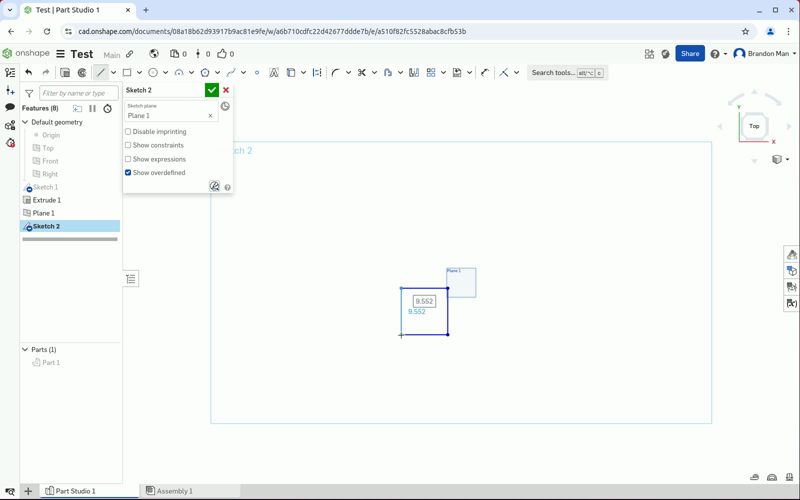
click(401, 334)
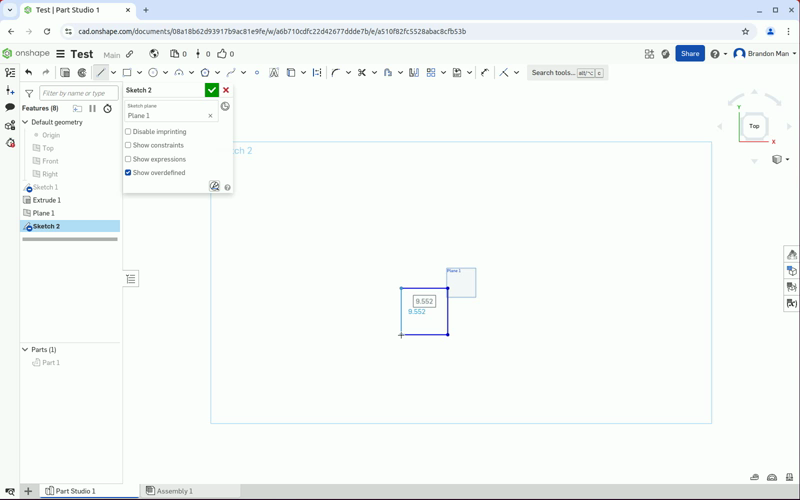
key(esc)
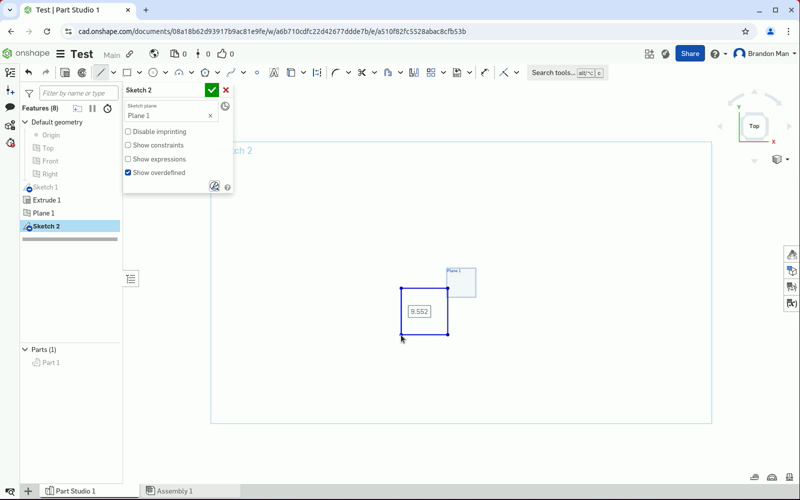
mouse_move(421, 329)
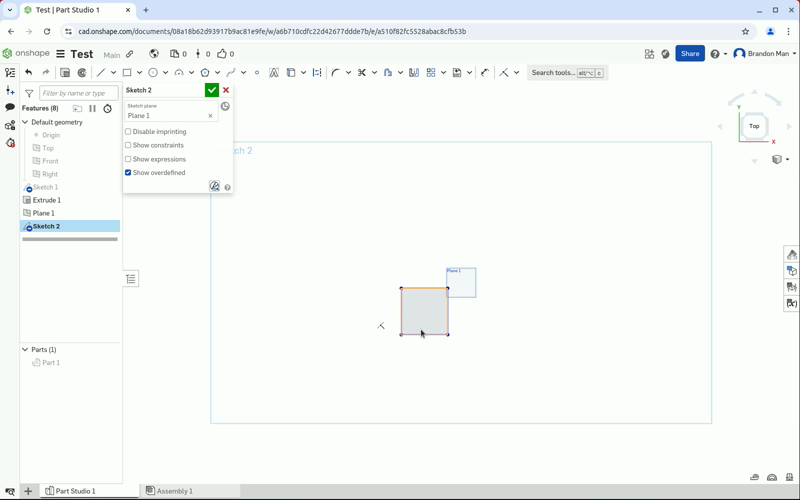
click(421, 329)
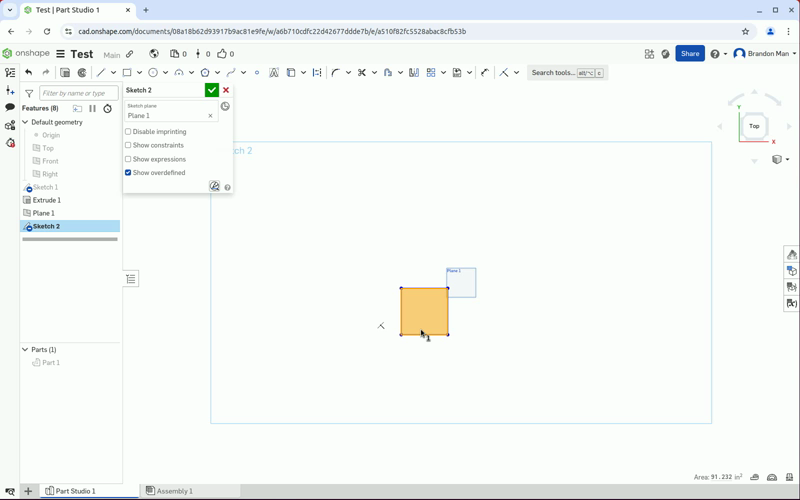
mouse_move(73, 352)
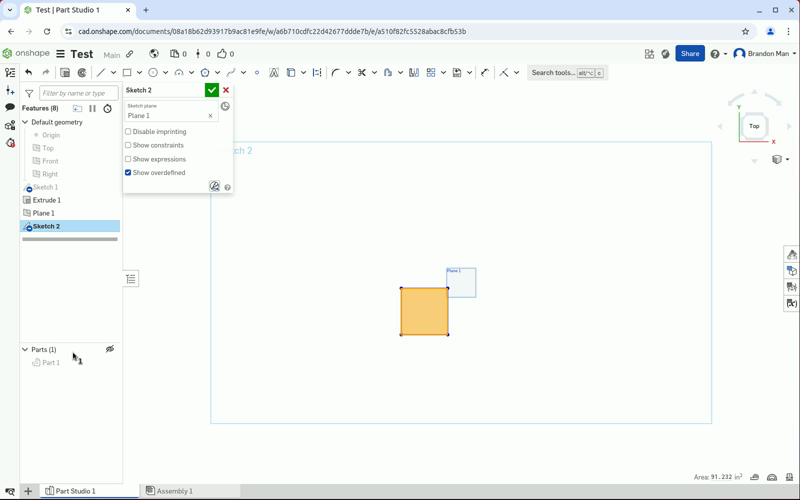
key(shift+y)
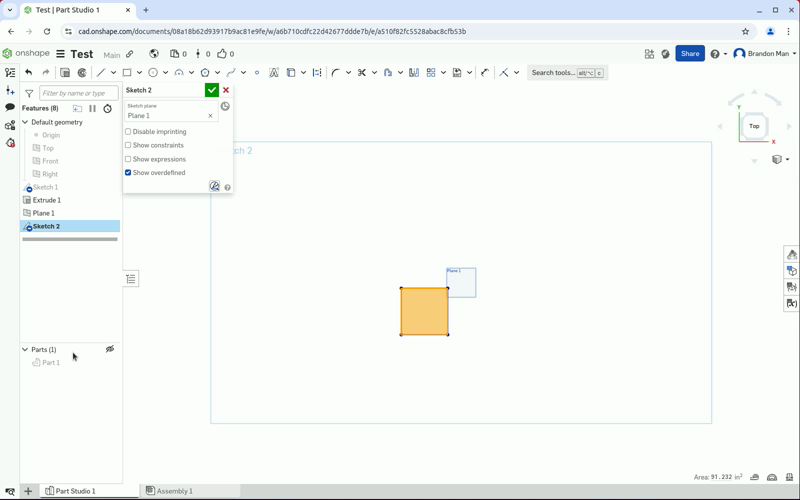
key(shift+e)
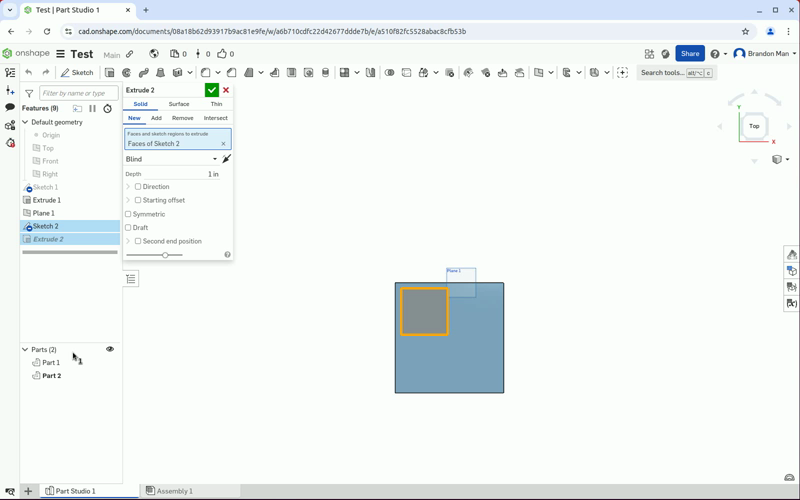
mouse_move(143, 106)
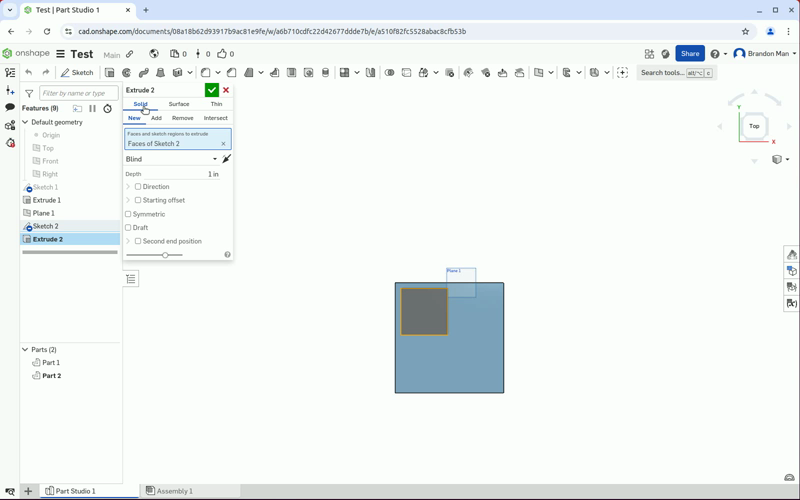
click(143, 106)
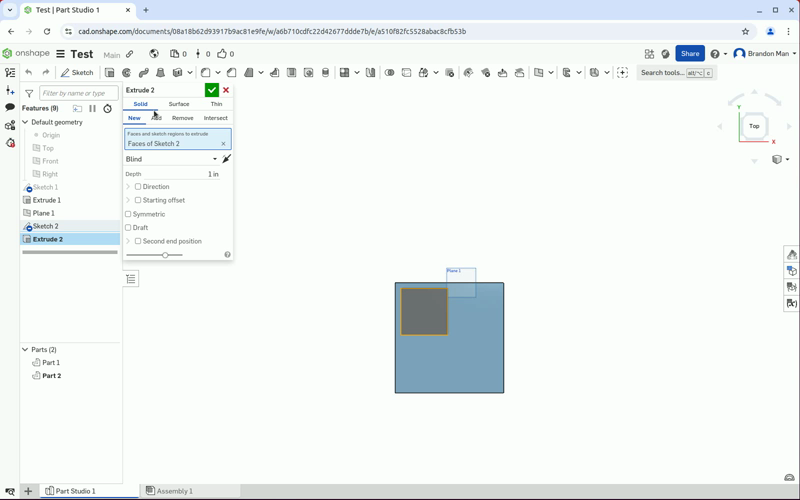
mouse_move(186, 120)
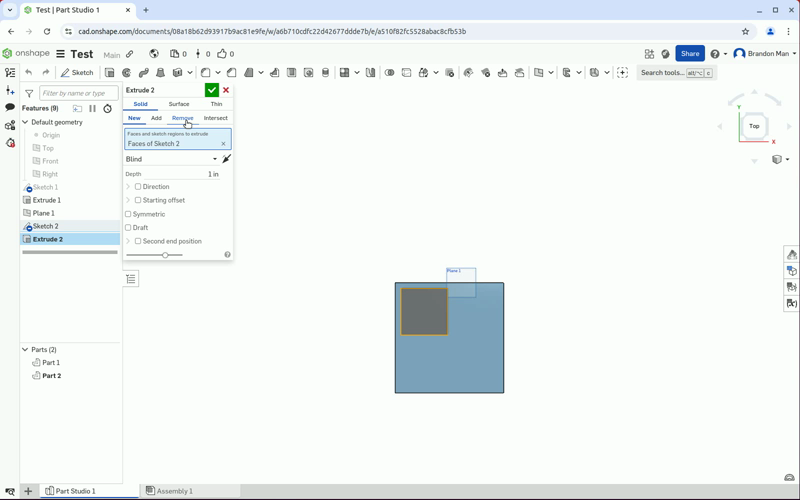
click(186, 120)
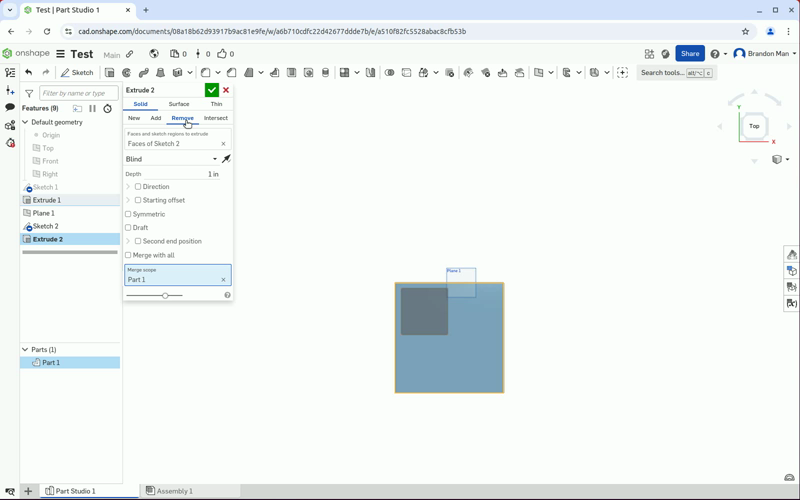
key(tab, 4)
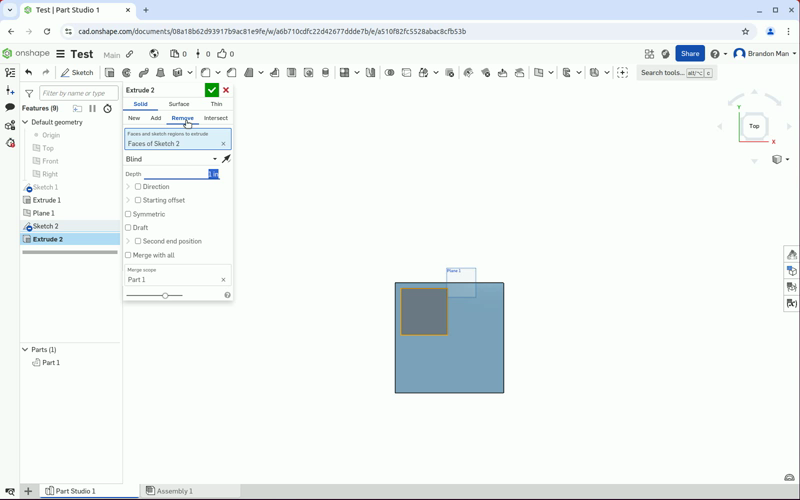
text(30.811)
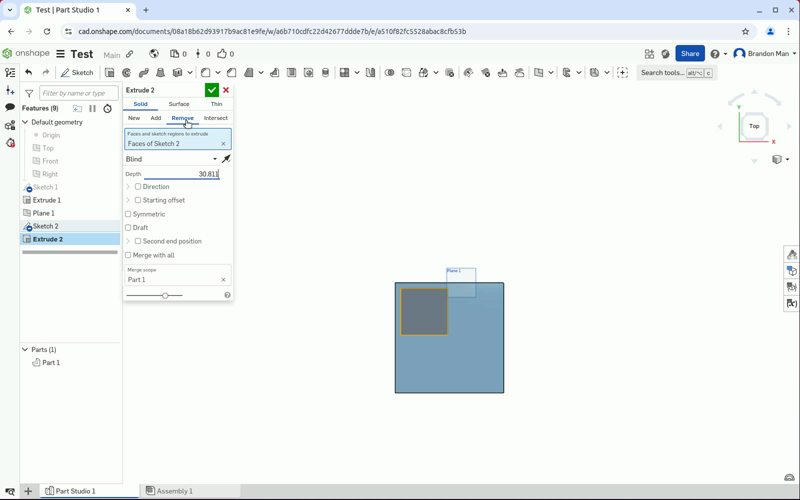
key(tab, 6)
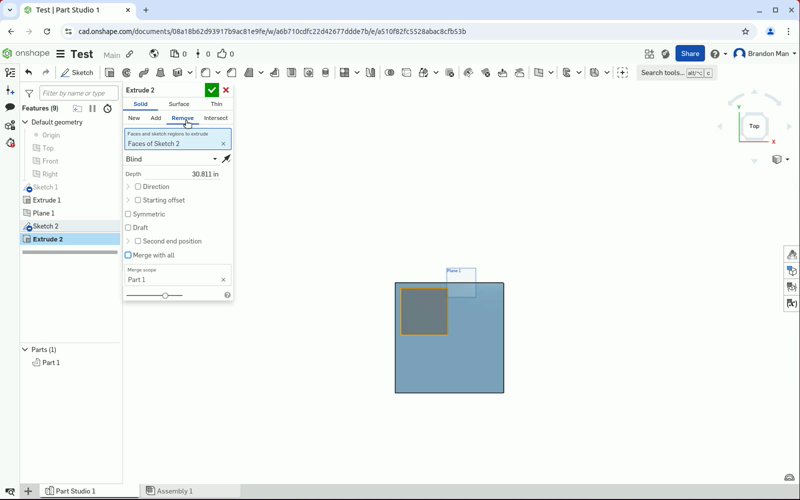
key(space)
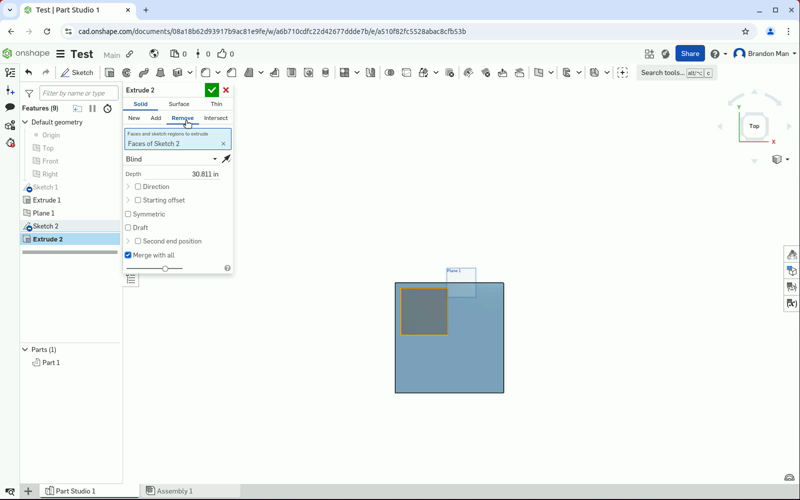
key(enter)
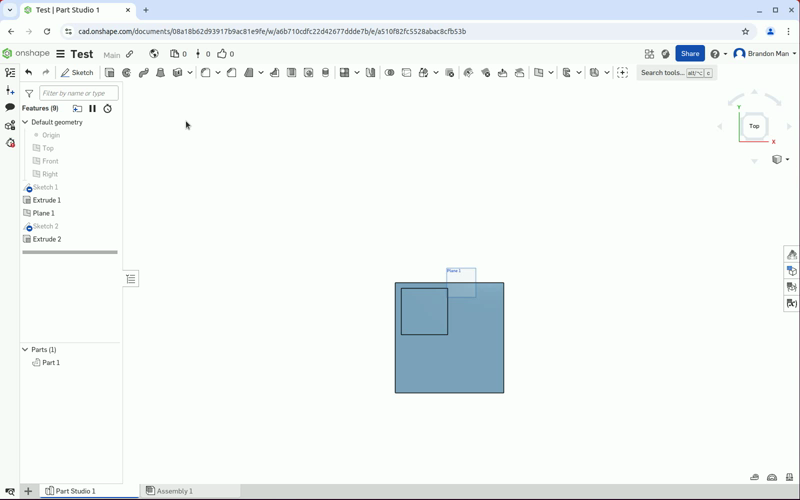
key(shift+h)
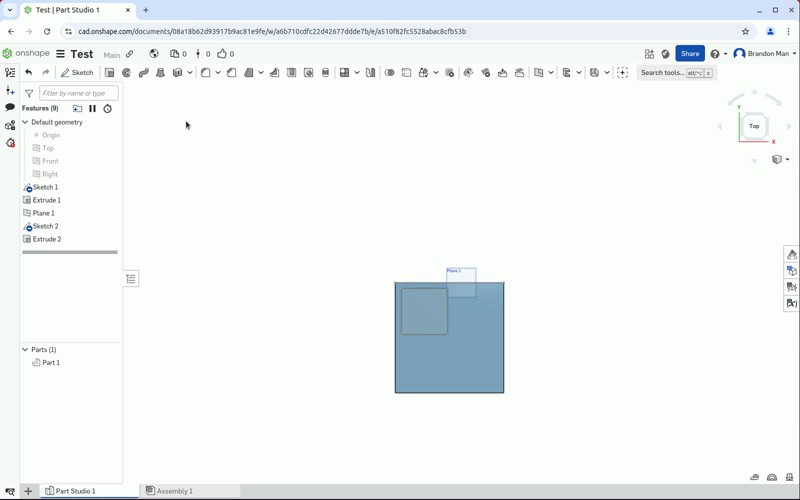
key(shift+h)
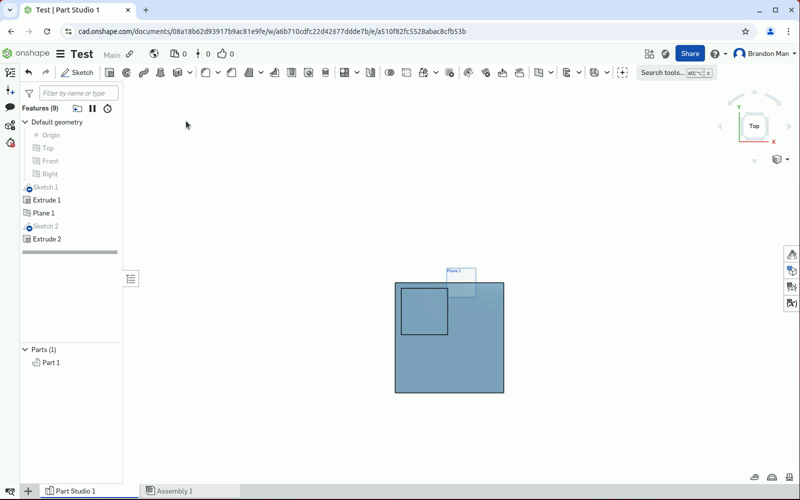
mouse_move(73, 189)
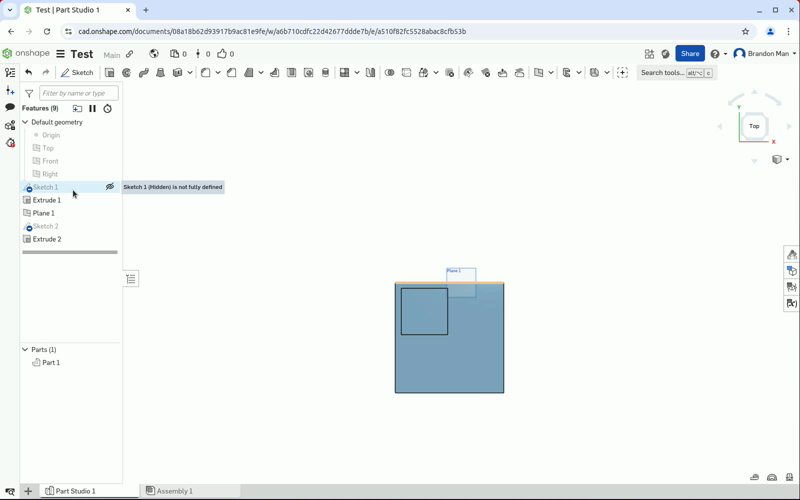
click(73, 189)
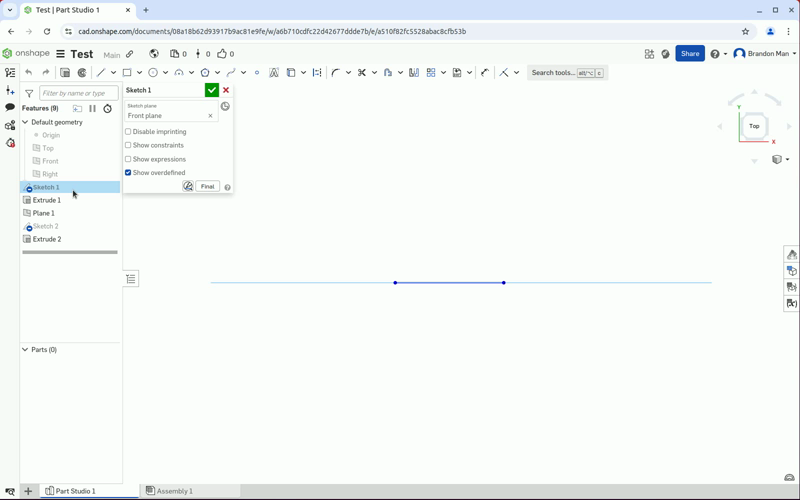
mouse_move(229, 92)
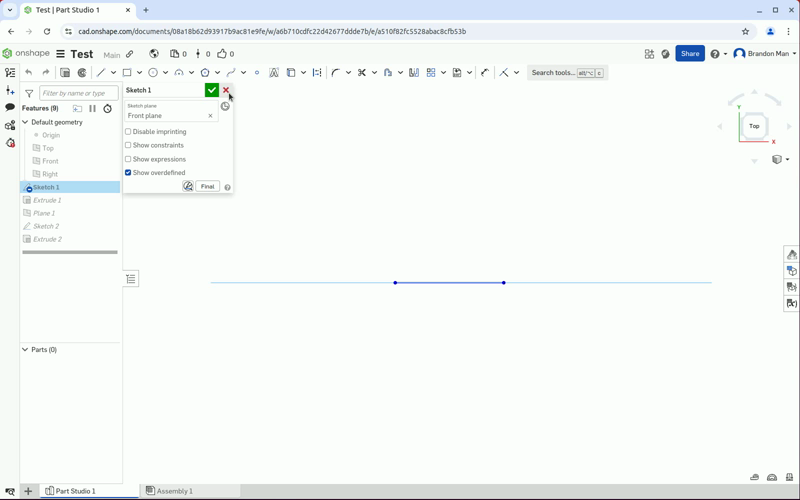
click(229, 92)
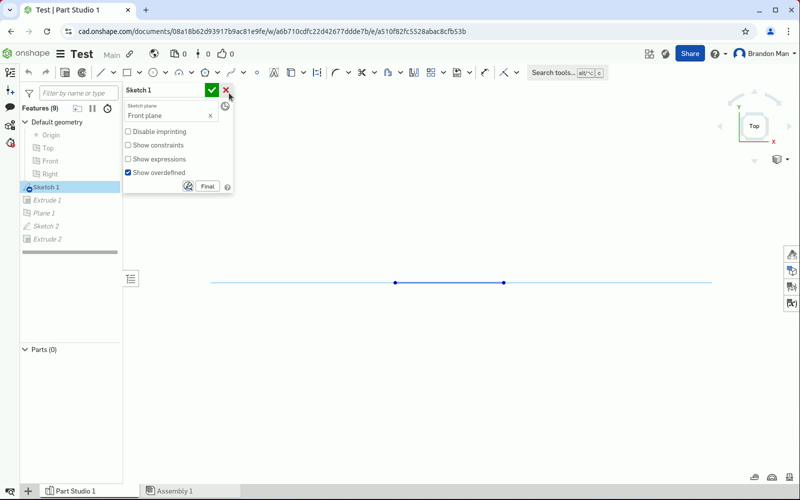
key(shift+s)
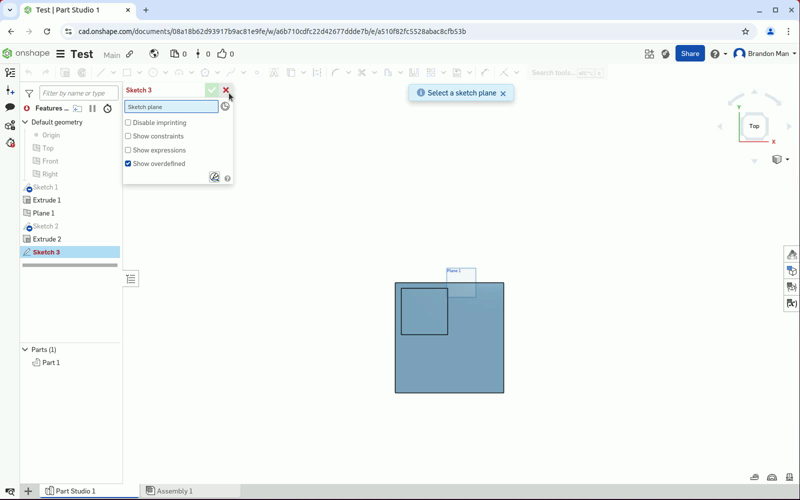
mouse_move(73, 215)
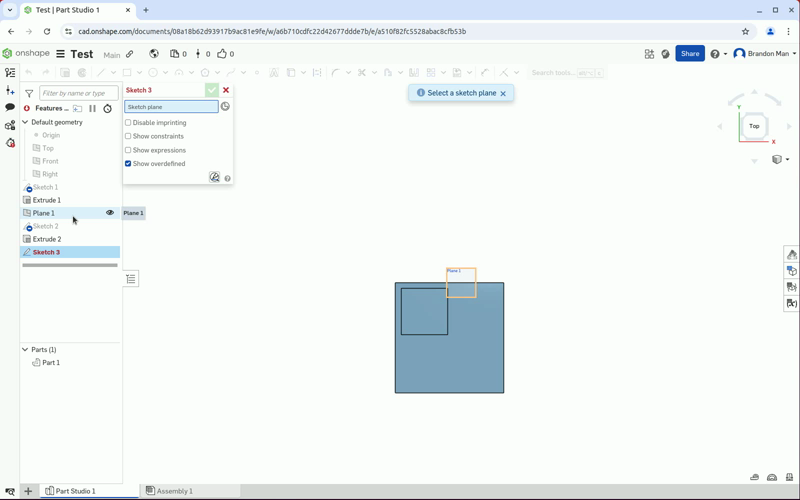
click(73, 215)
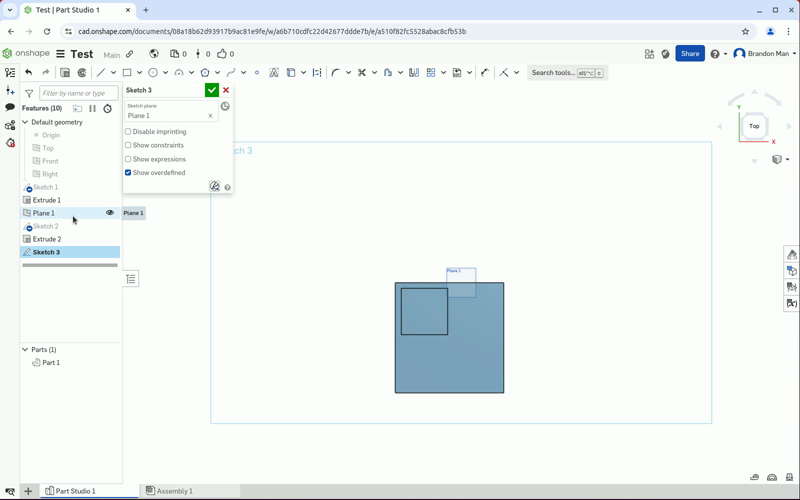
mouse_move(73, 352)
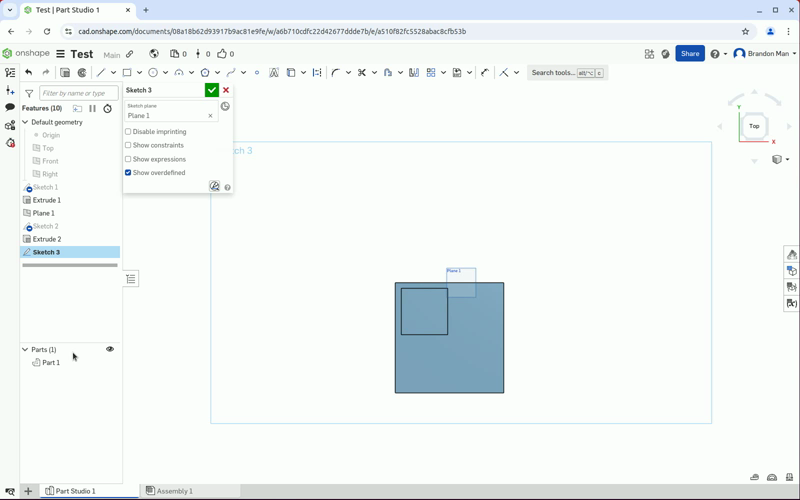
key(y)
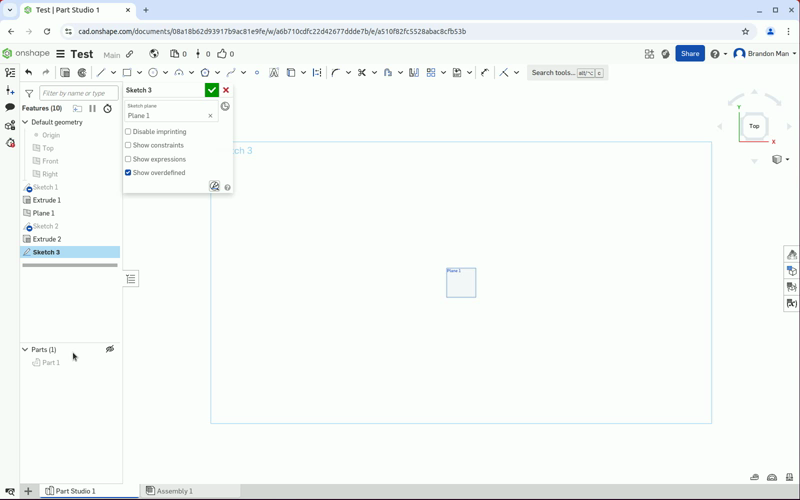
key(l)
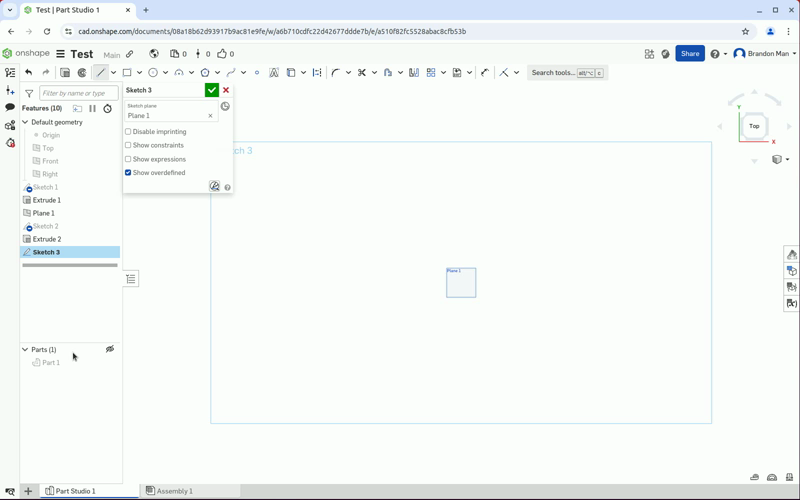
key_down(shift)
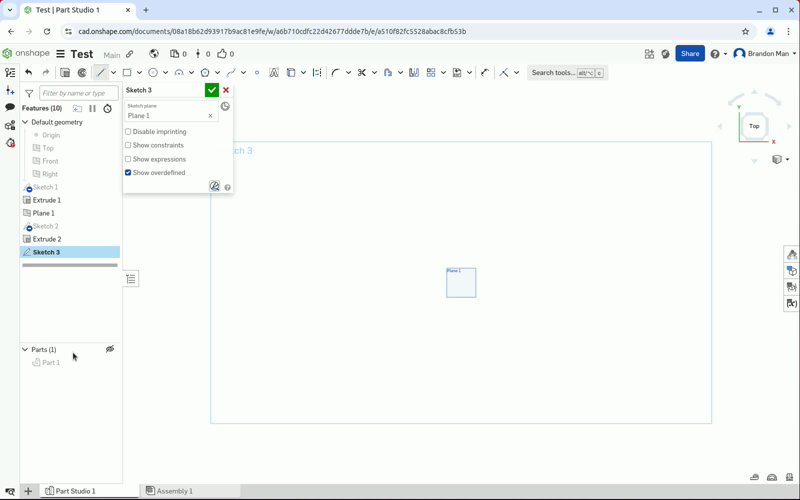
mouse_move(452, 334)
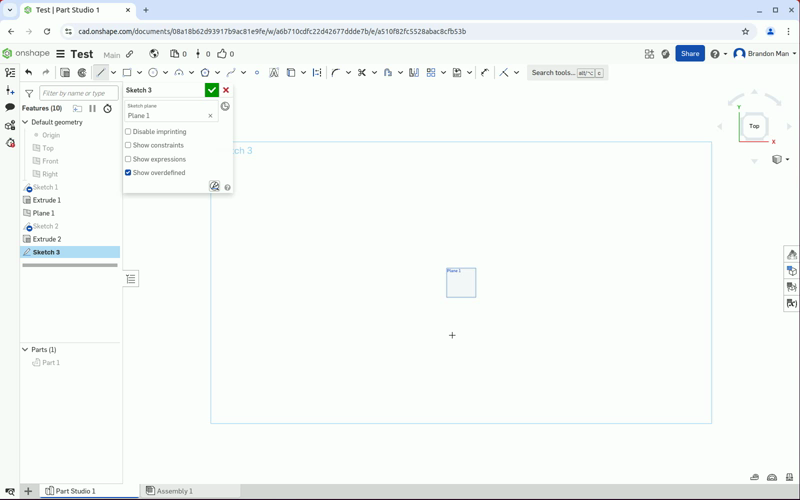
click(452, 334)
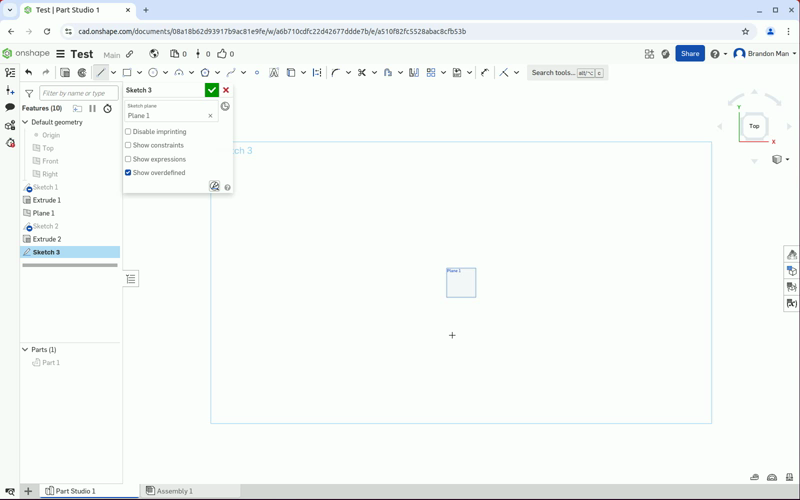
key_up(shift)
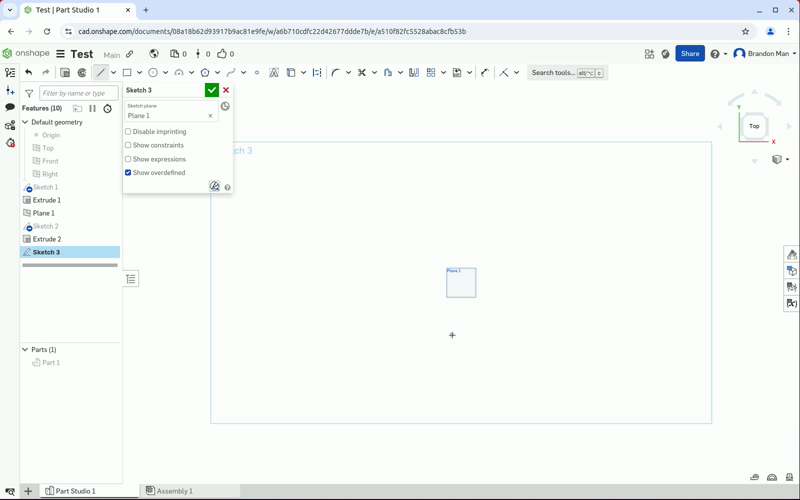
key_down(shift)
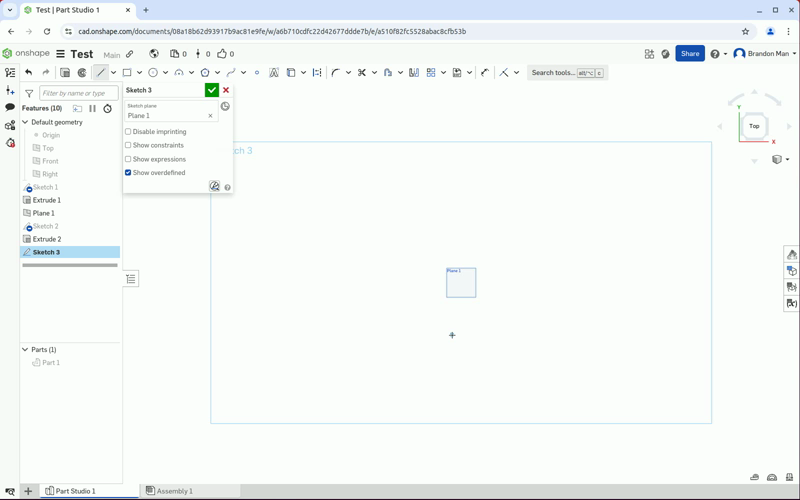
mouse_move(482, 334)
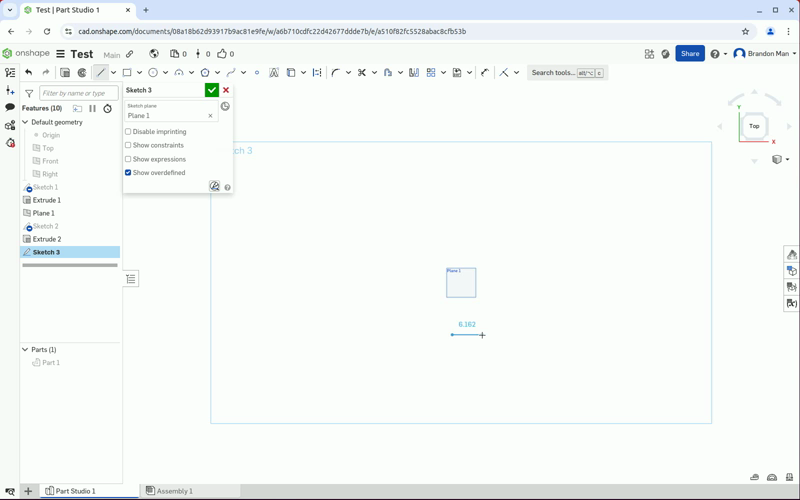
mouse_move(498, 334)
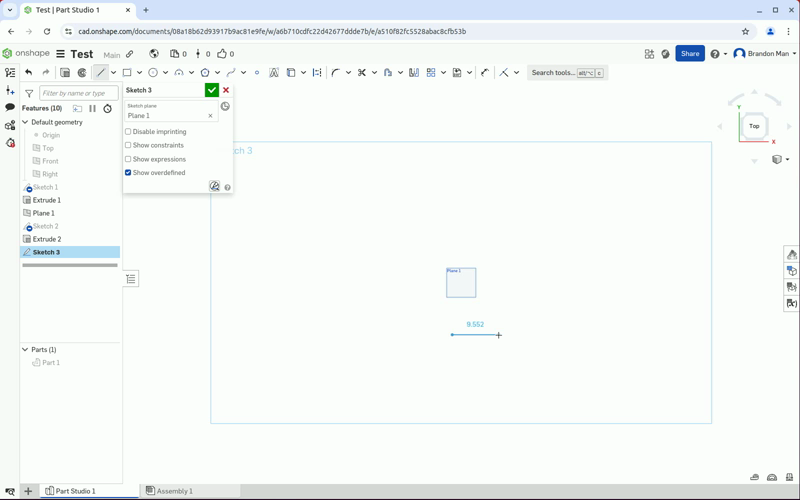
click(498, 334)
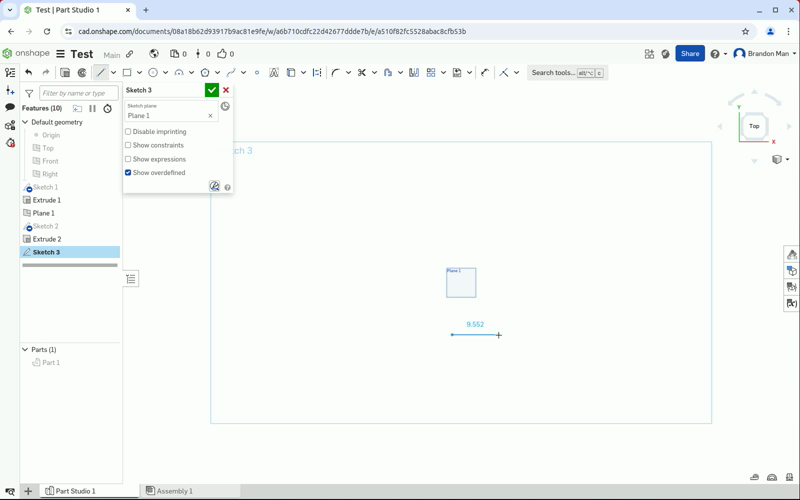
key_up(shift)
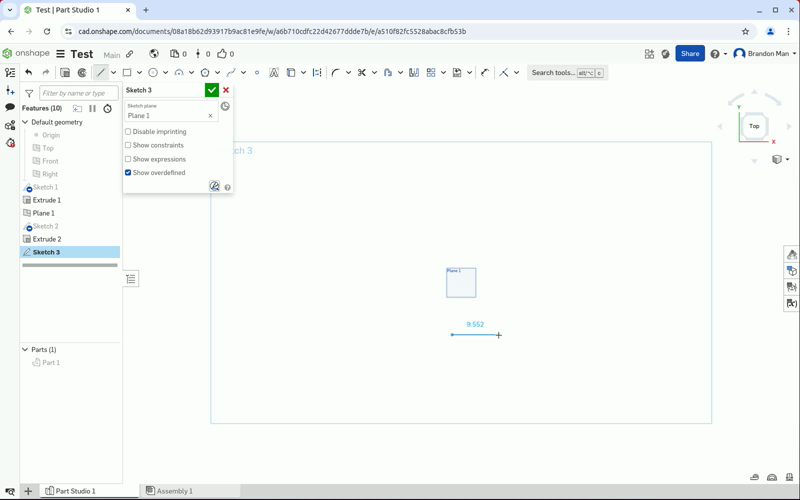
key_down(shift)
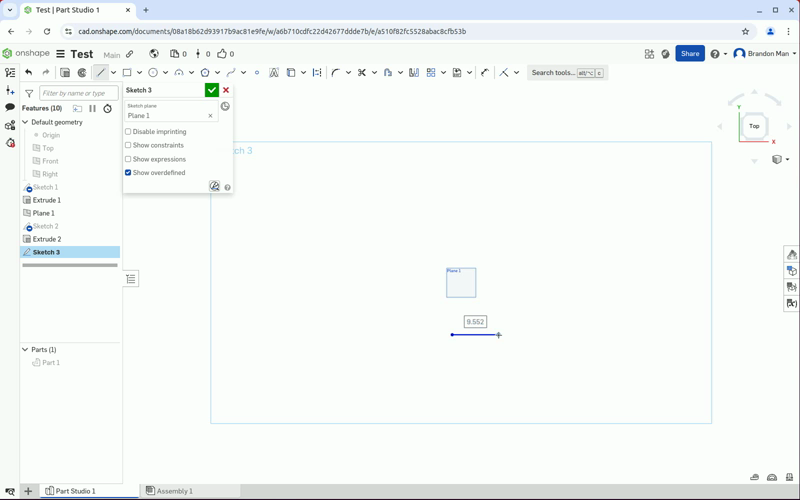
mouse_move(528, 334)
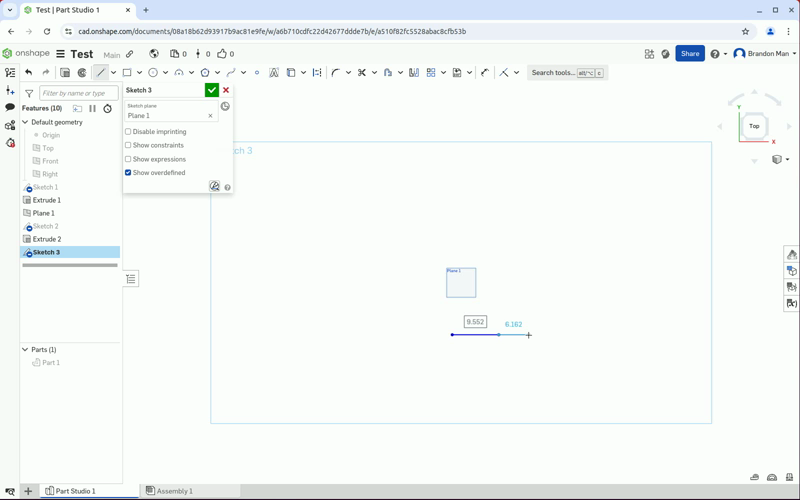
mouse_move(498, 288)
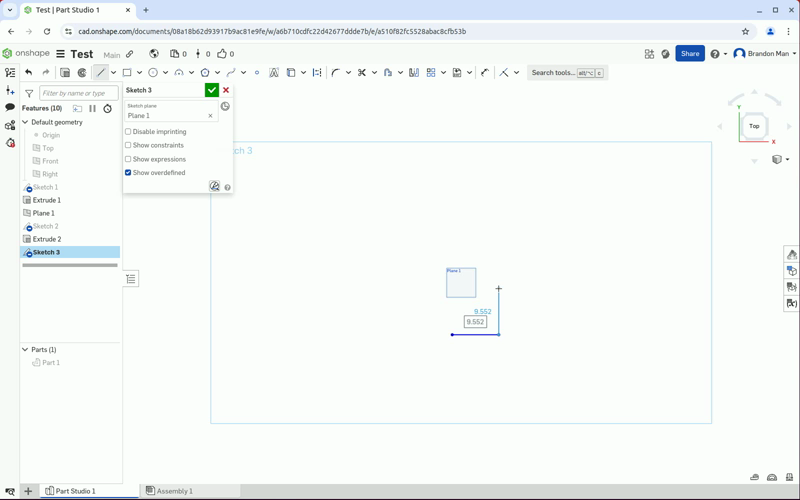
click(498, 288)
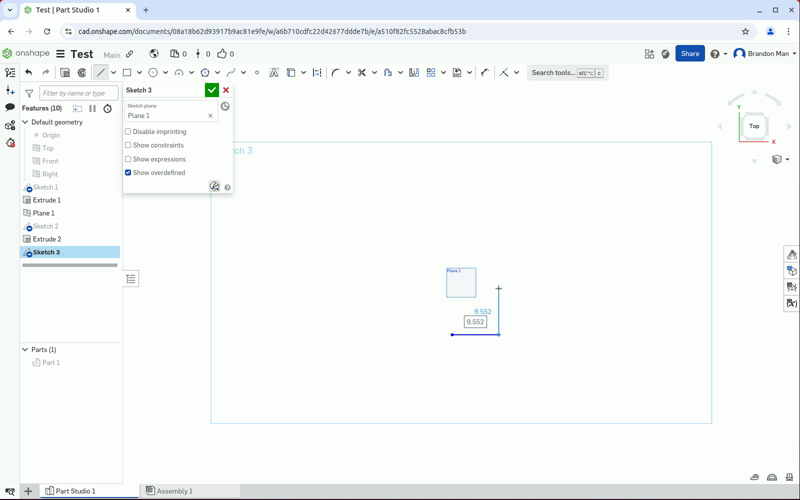
key_up(shift)
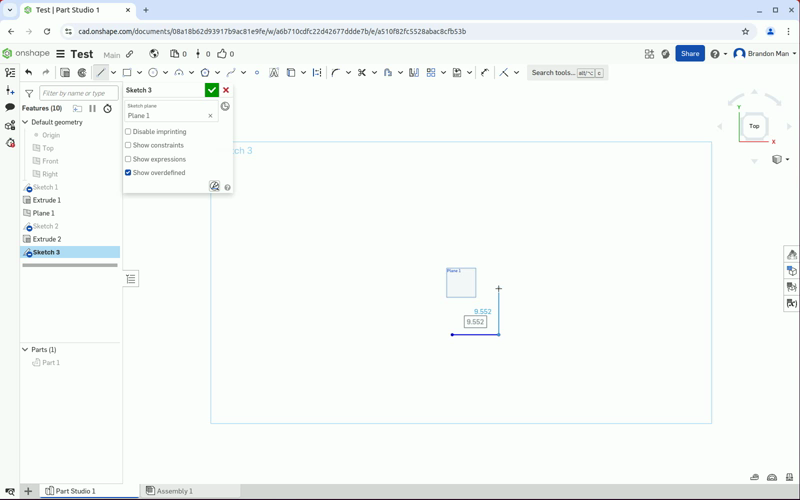
key_down(shift)
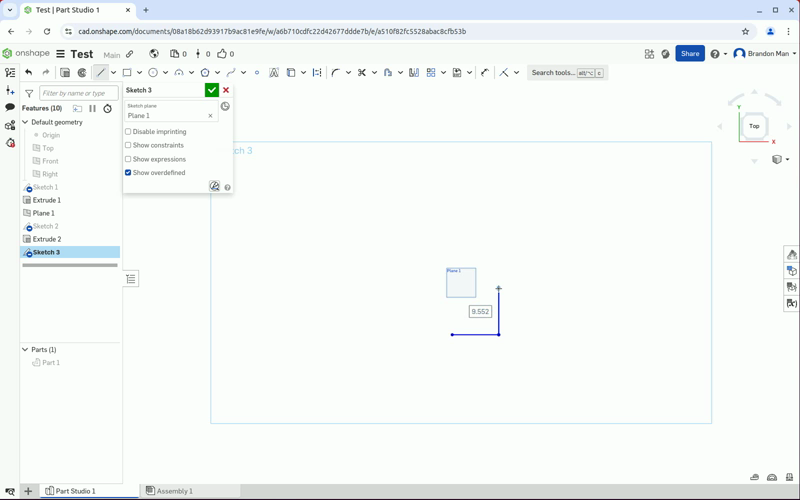
mouse_move(528, 288)
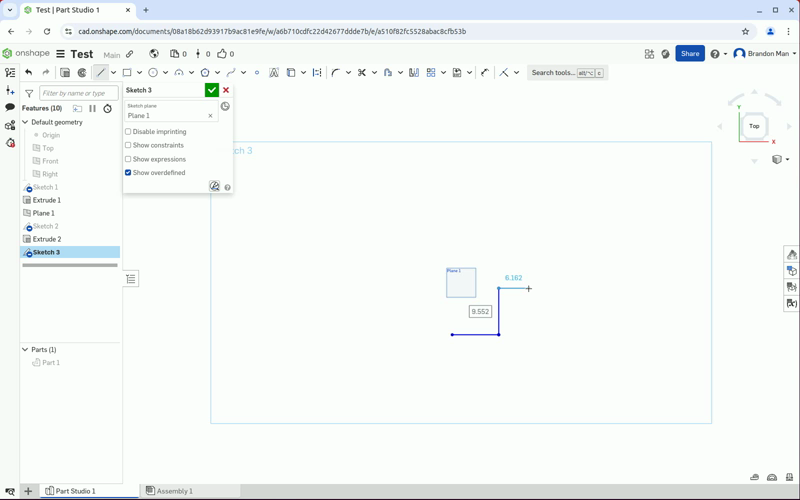
mouse_move(452, 288)
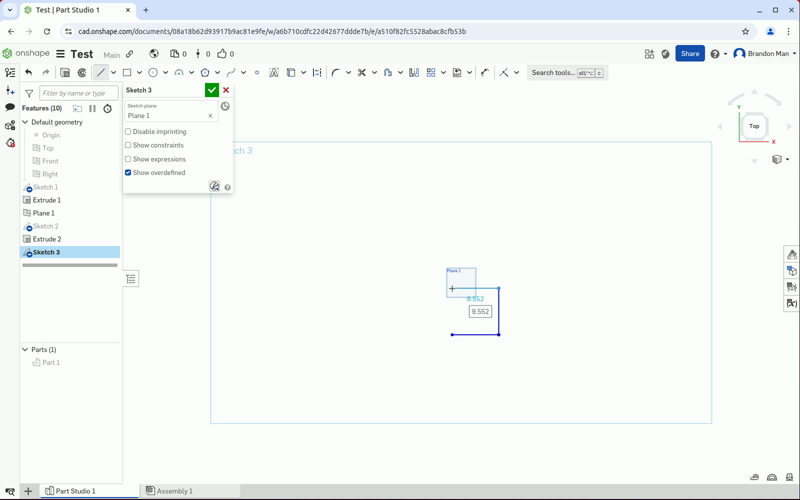
click(452, 288)
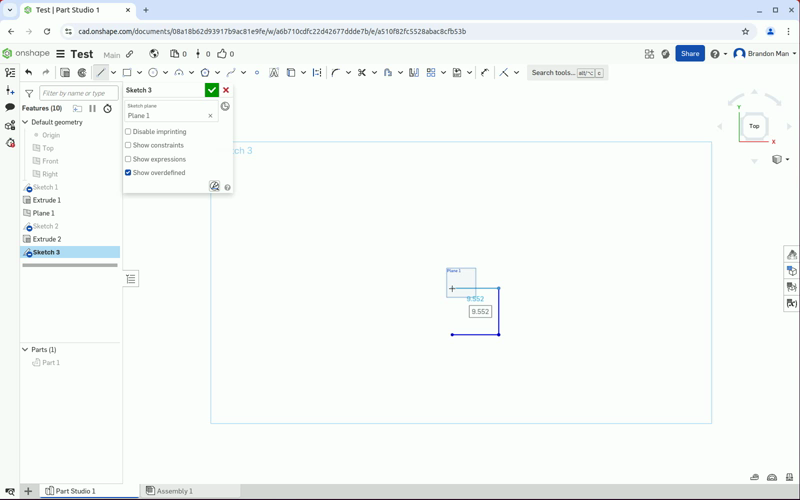
key_up(shift)
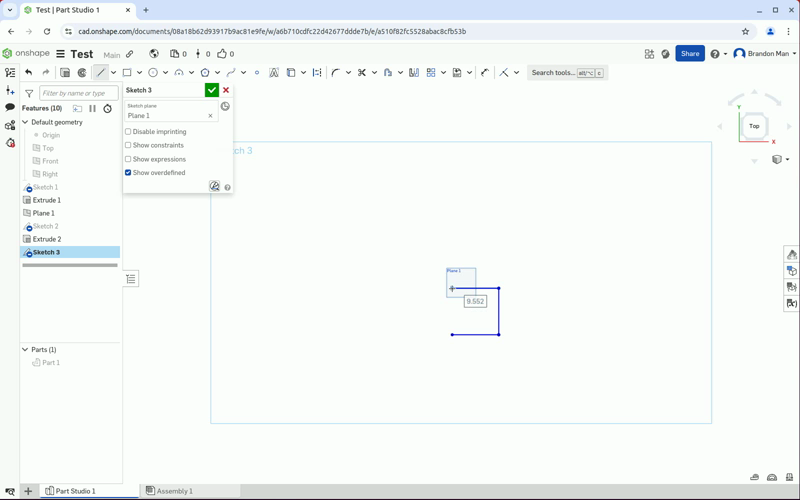
mouse_move(482, 288)
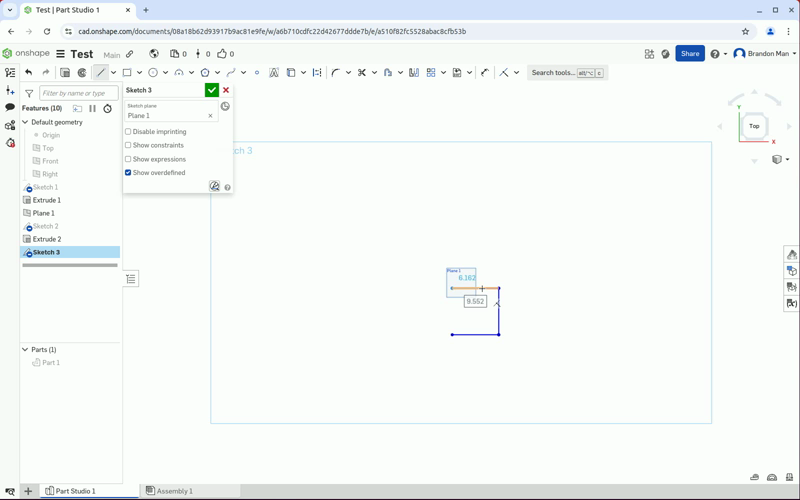
key_down(shift)
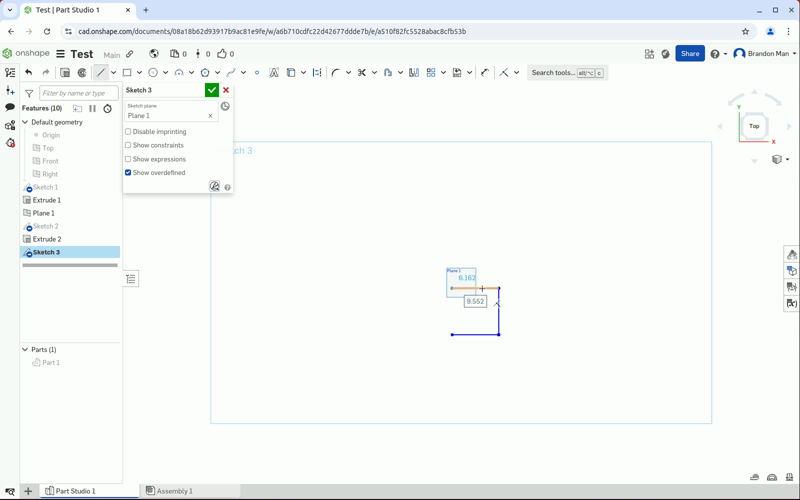
mouse_move(452, 334)
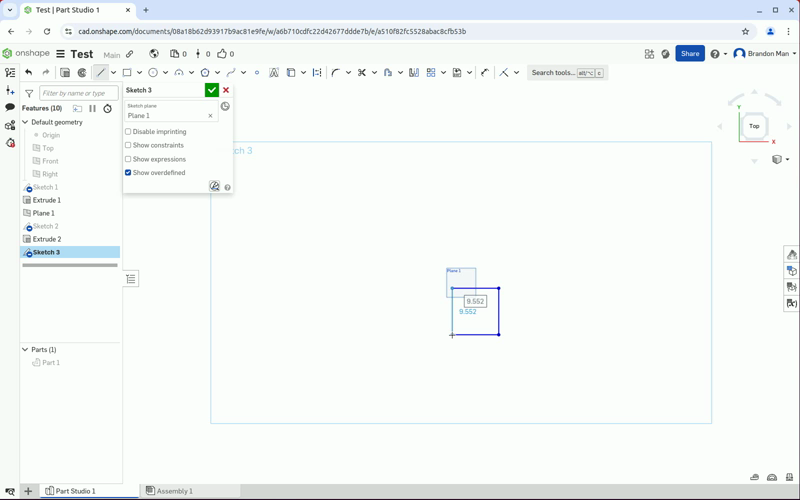
key_up(shift)
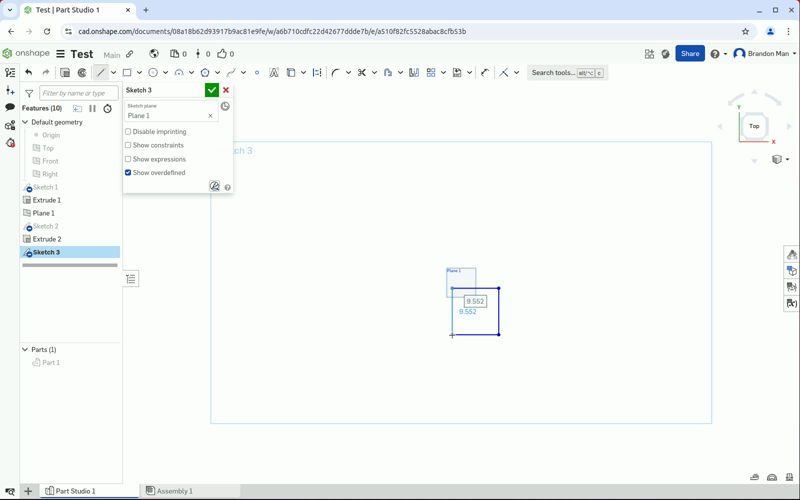
click(452, 334)
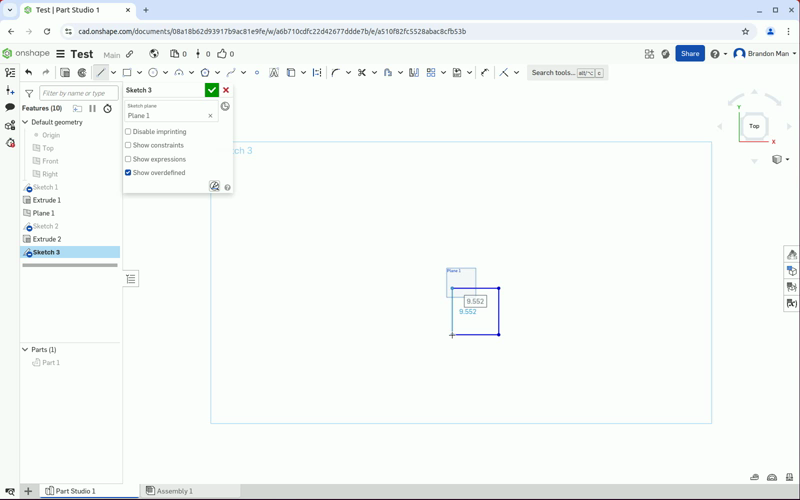
key(esc)
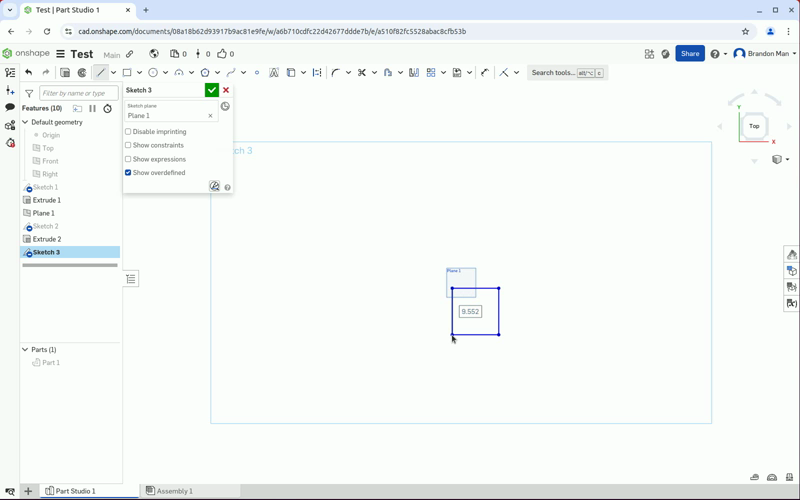
mouse_move(463, 311)
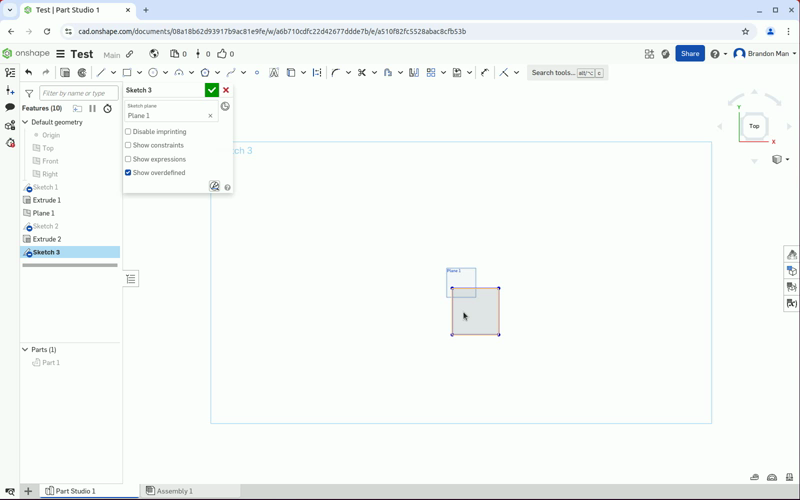
click(463, 311)
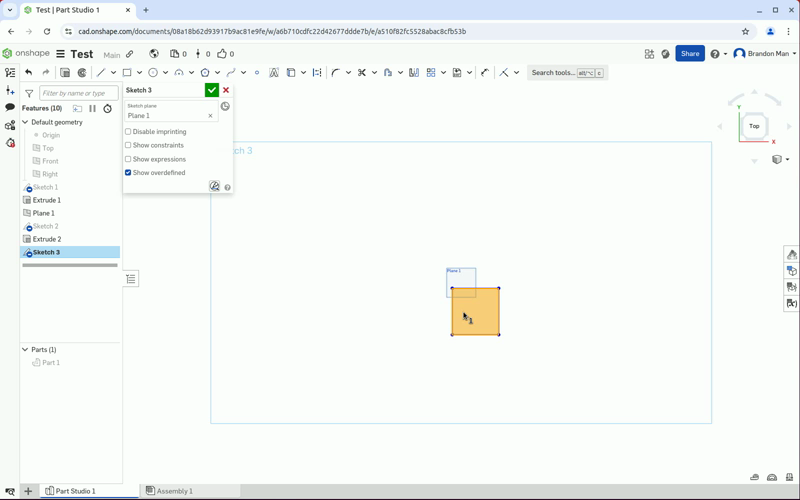
mouse_move(73, 352)
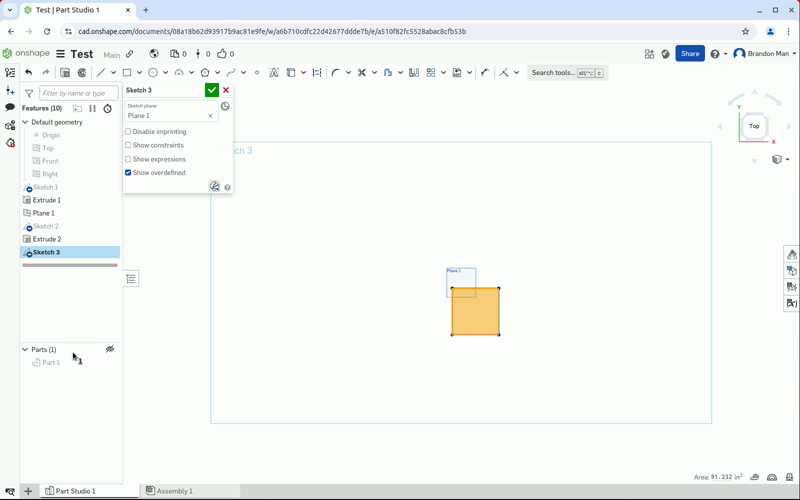
key(shift+y)
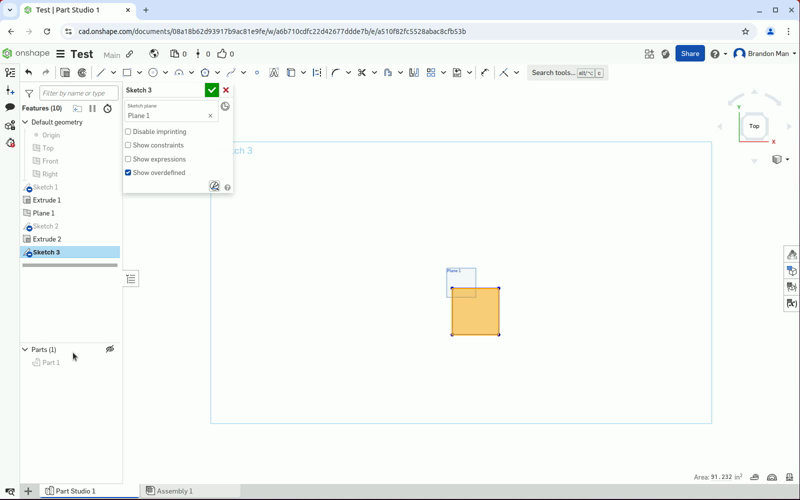
key(shift+e)
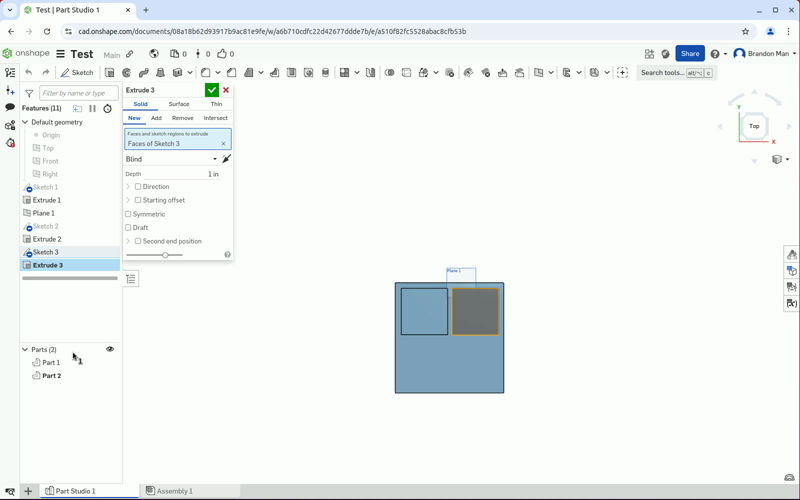
mouse_move(143, 106)
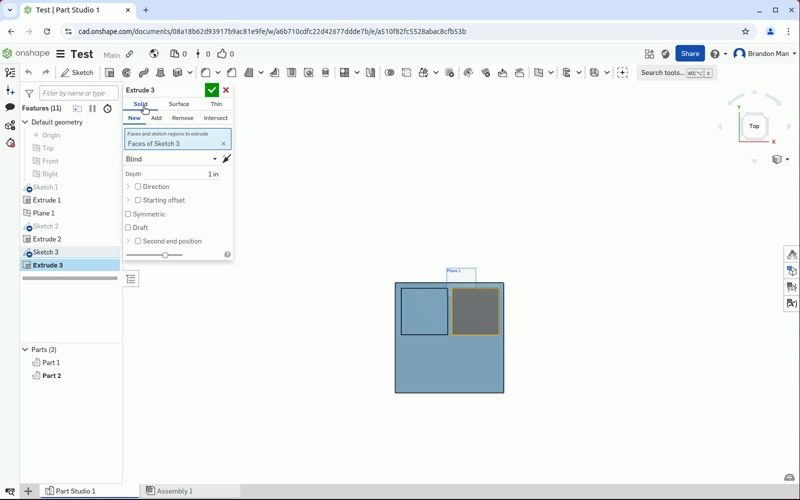
click(143, 106)
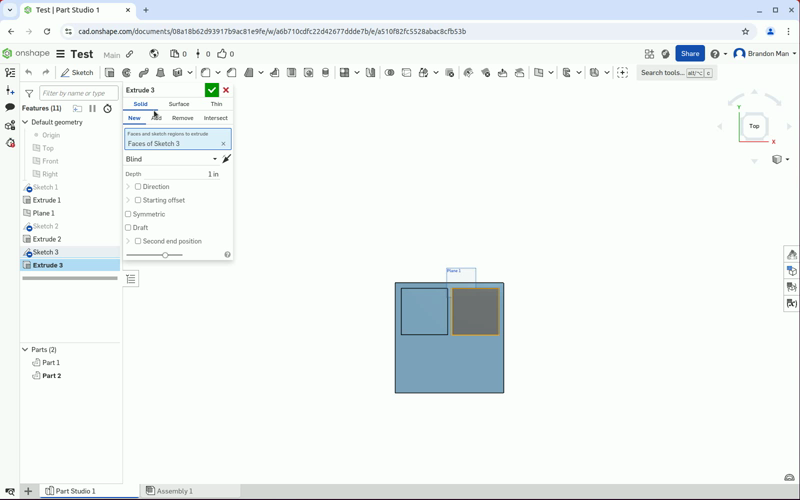
mouse_move(186, 120)
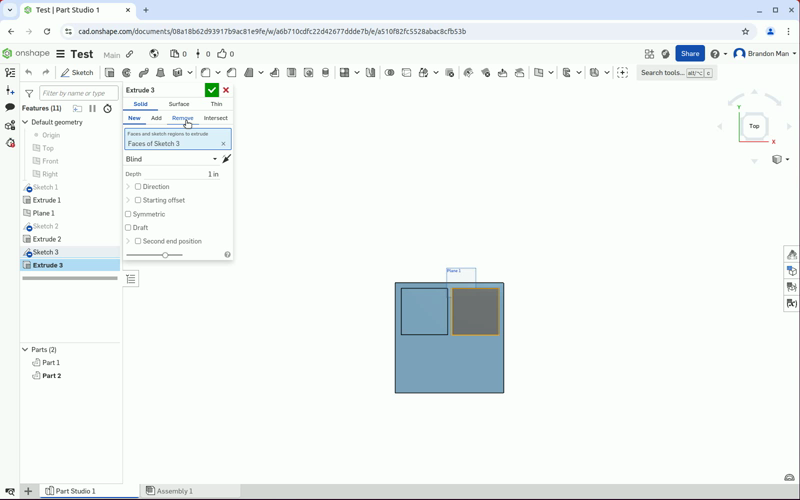
click(186, 120)
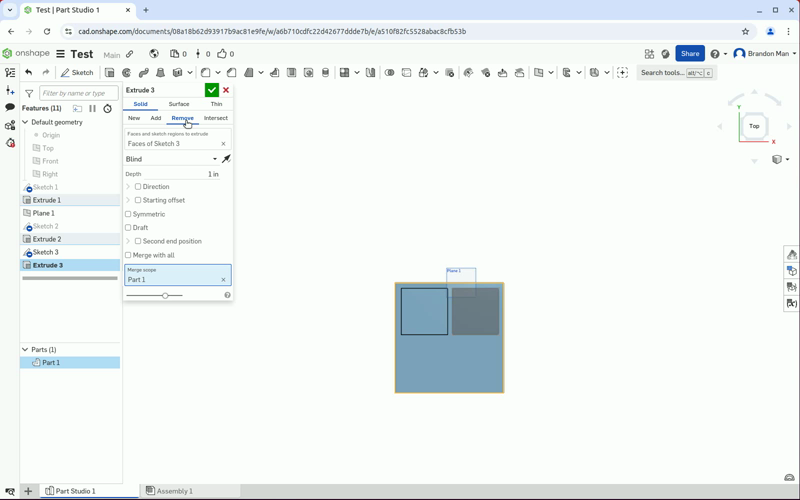
key(tab, 4)
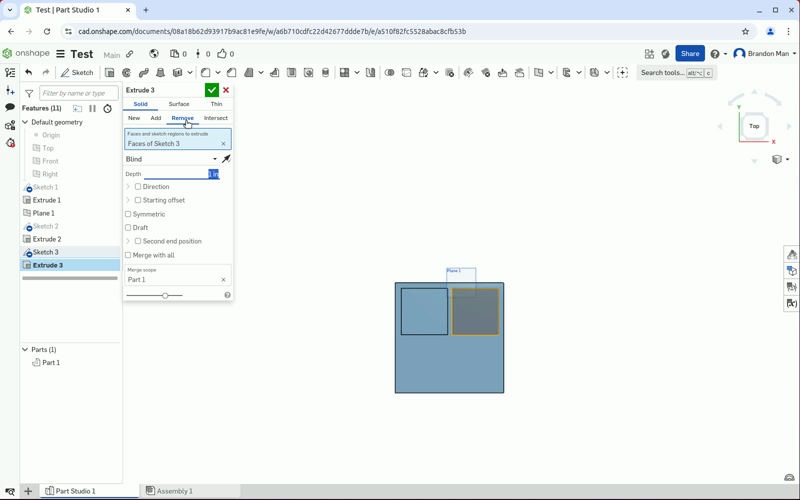
text(30.811)
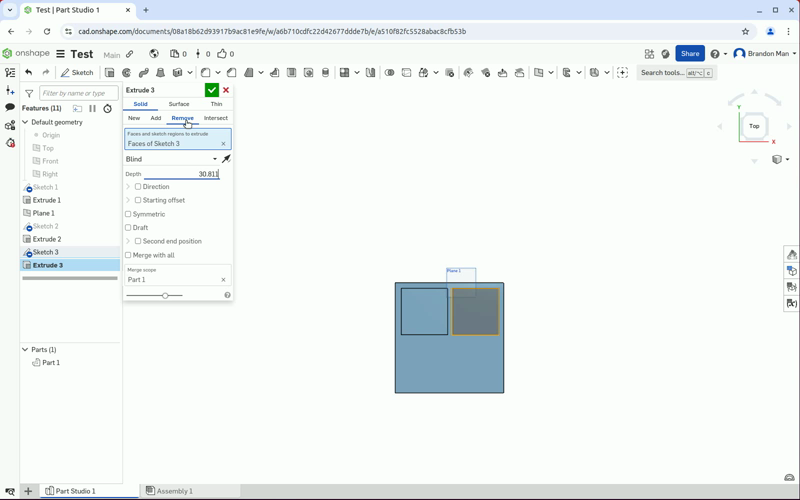
key(tab, 6)
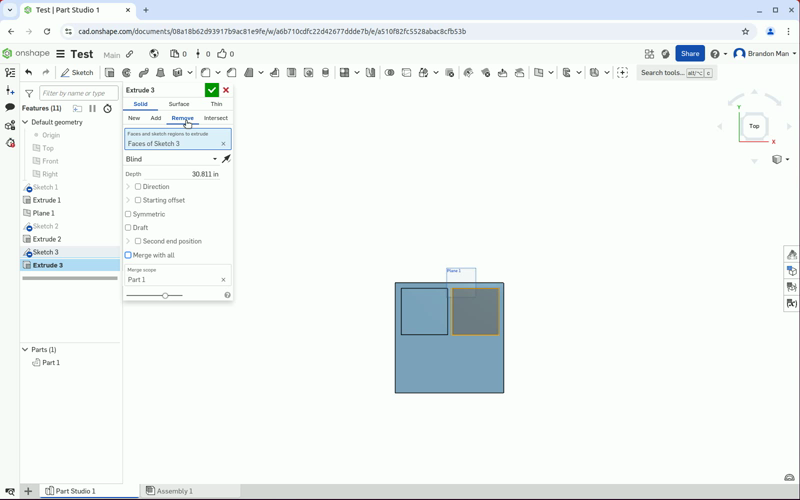
key(space)
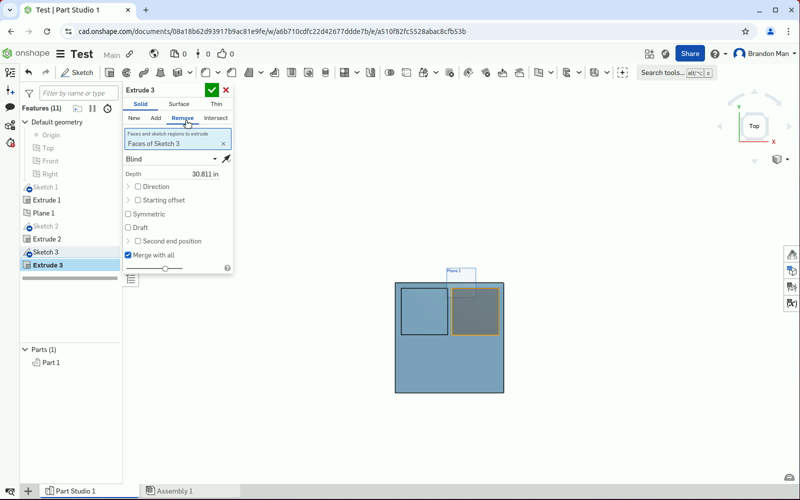
key(enter)
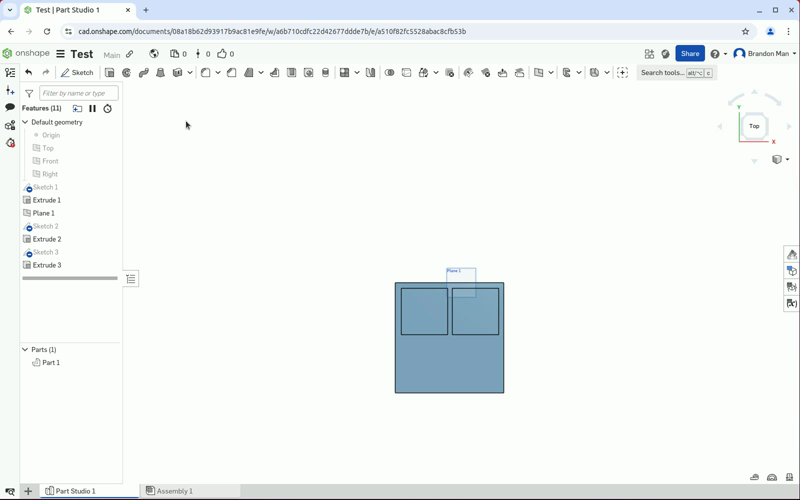
key(shift+h)
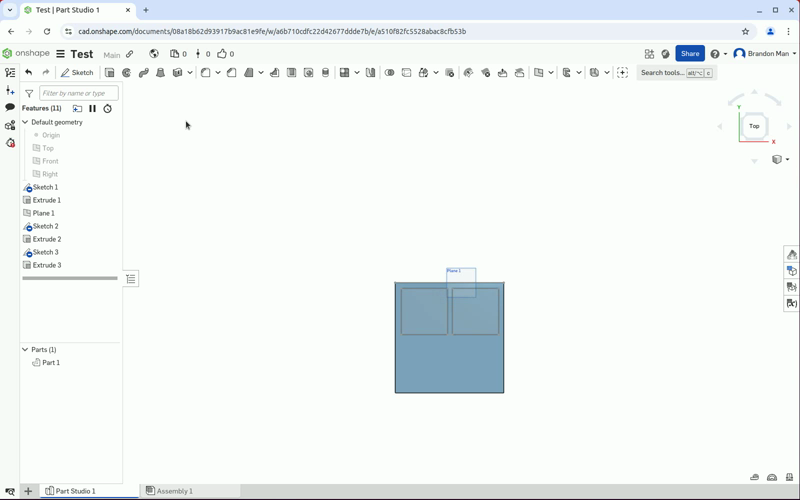
key(shift+h)
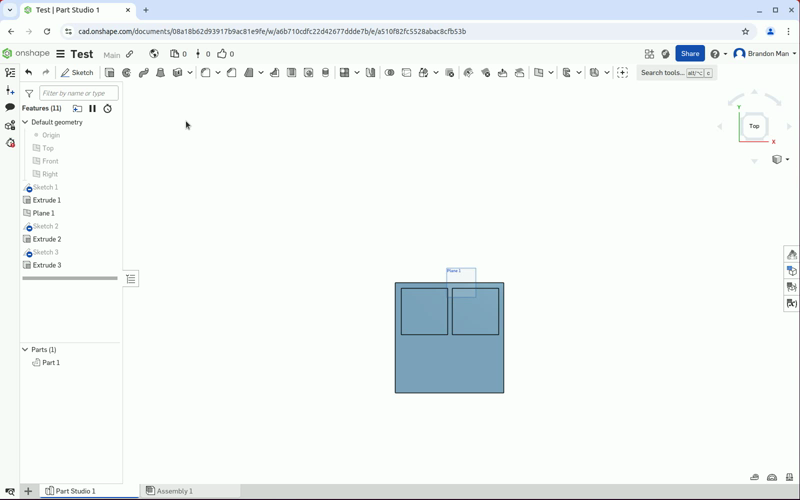
mouse_move(73, 189)
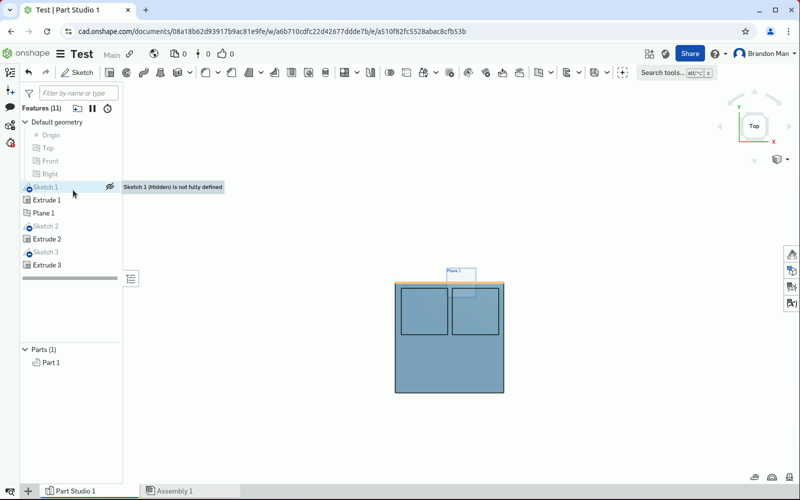
click(73, 189)
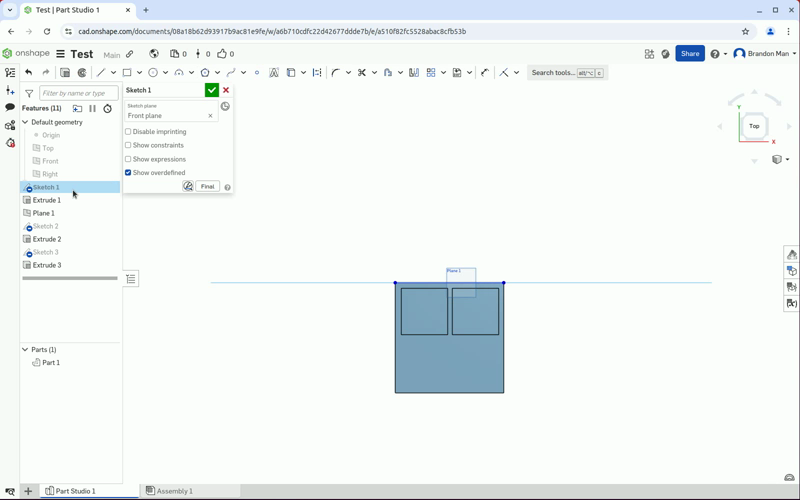
mouse_move(229, 92)
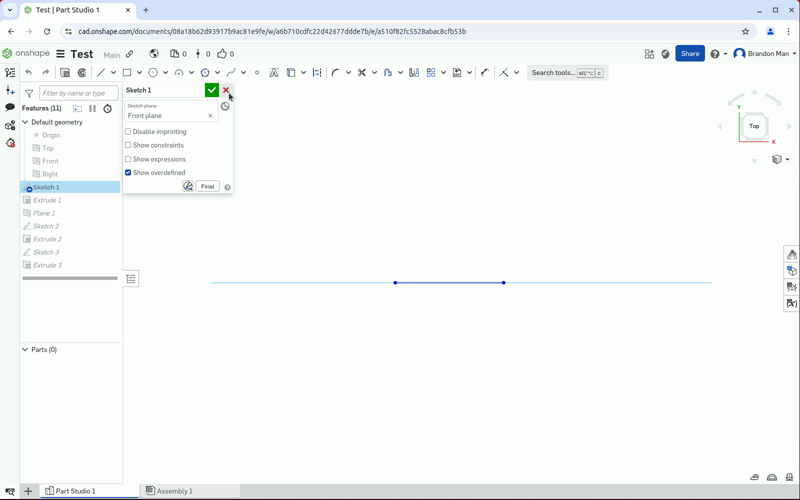
click(229, 92)
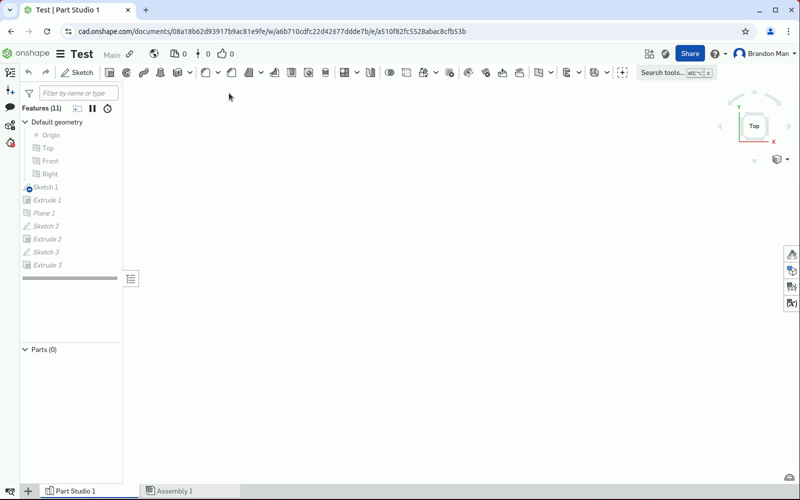
key(shift+s)
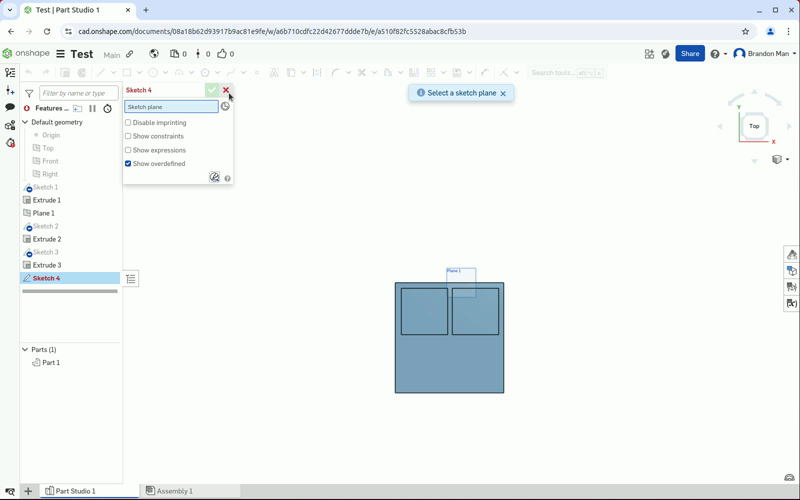
mouse_move(73, 215)
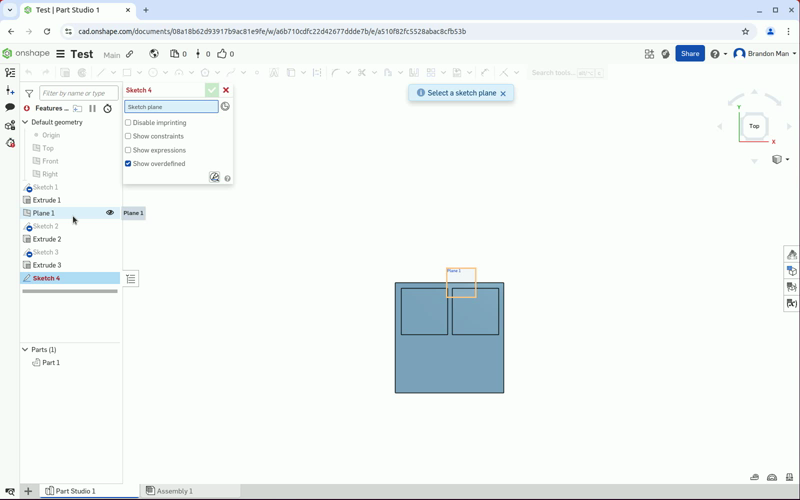
click(73, 215)
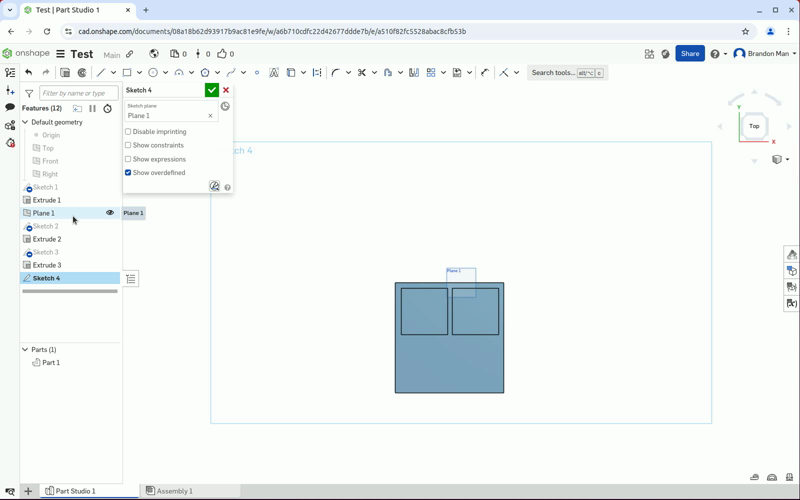
mouse_move(73, 352)
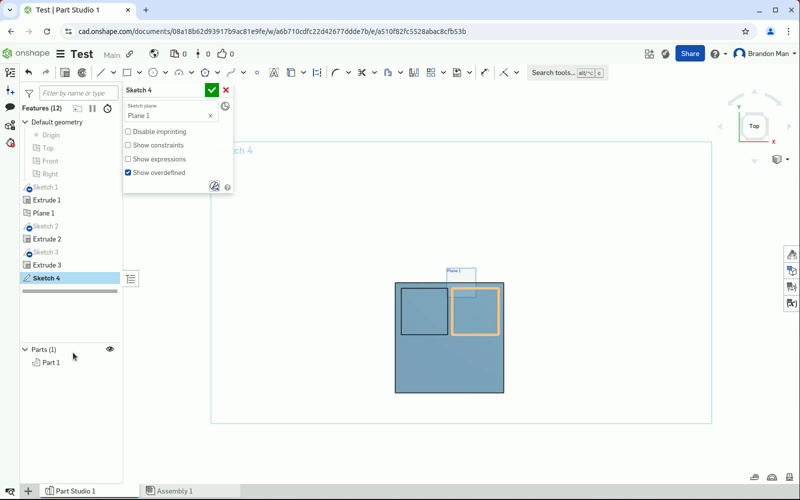
key(y)
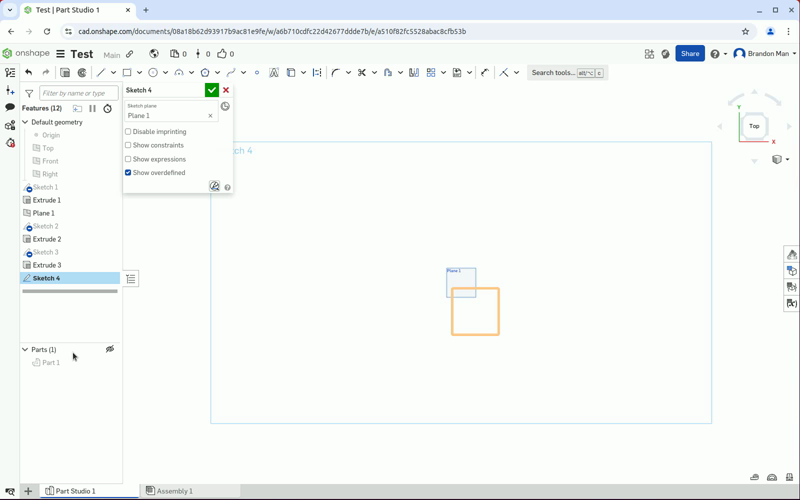
key(l)
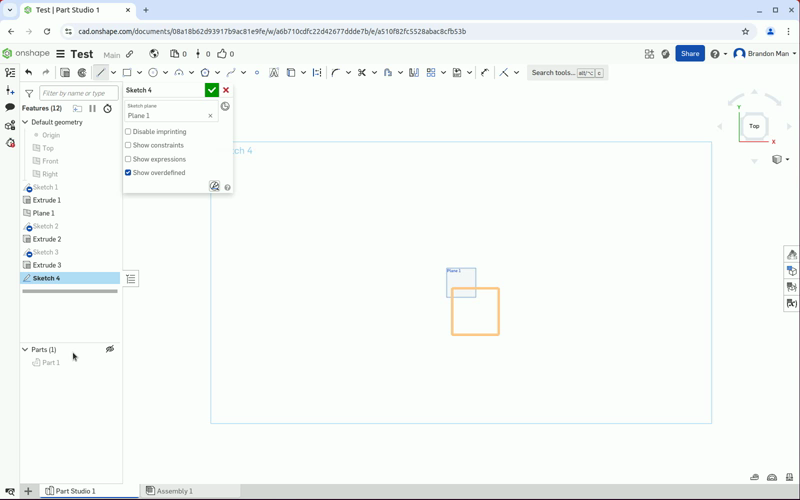
key_down(shift)
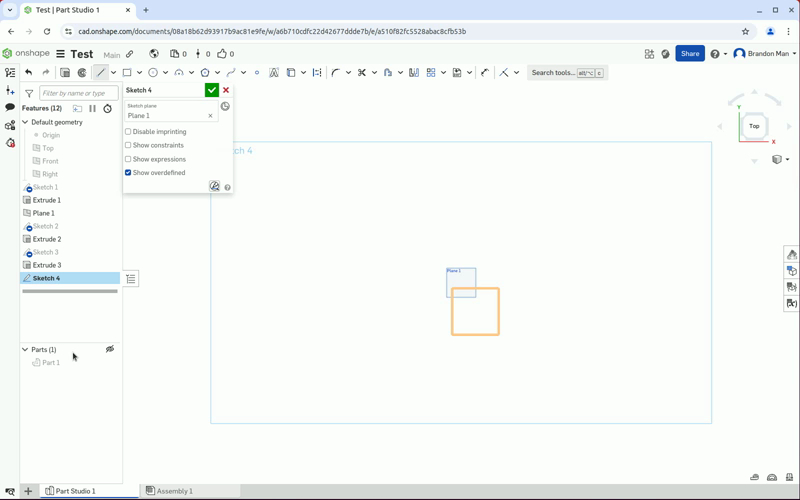
mouse_move(401, 386)
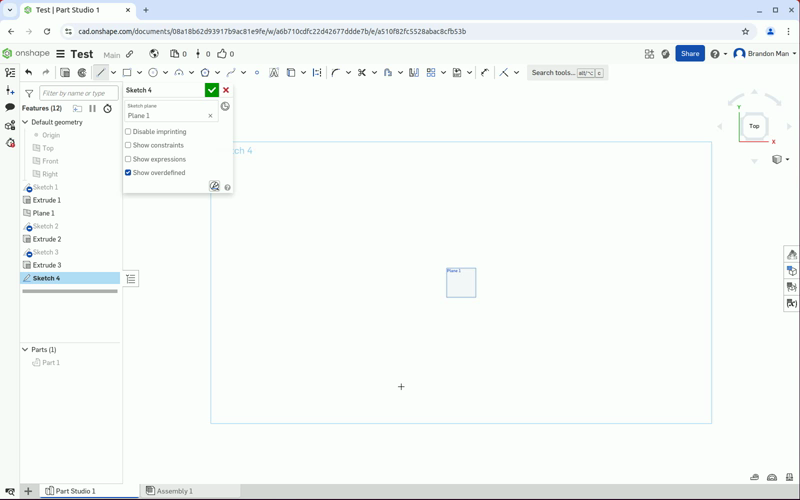
click(401, 386)
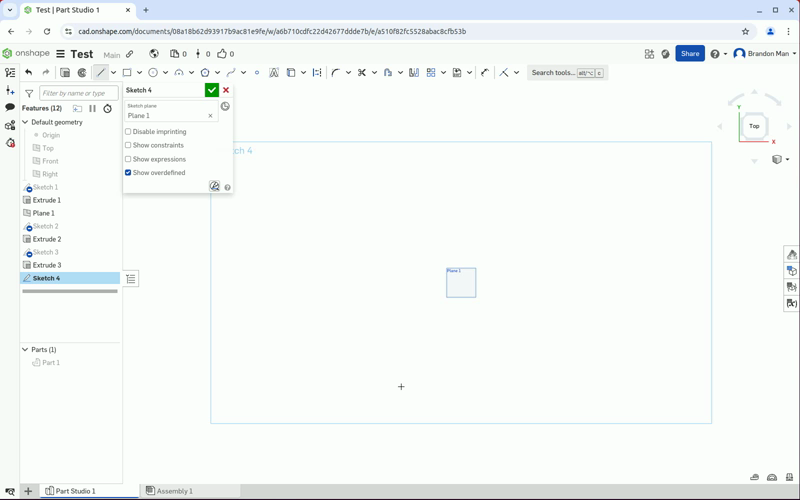
key_up(shift)
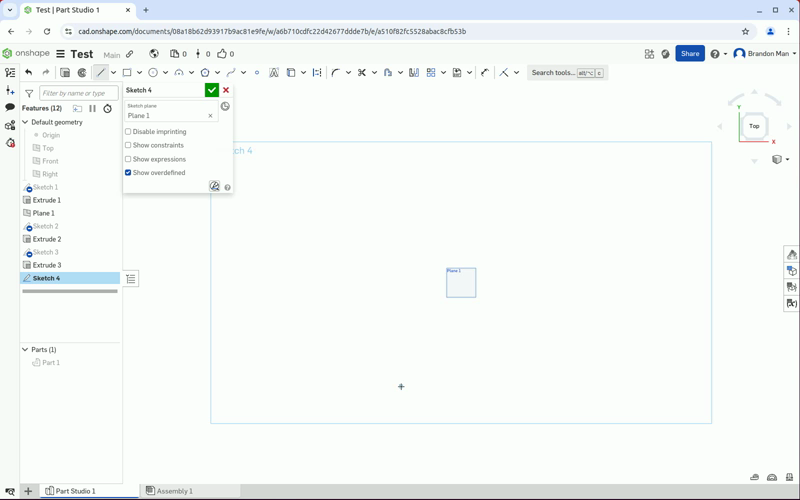
key_down(shift)
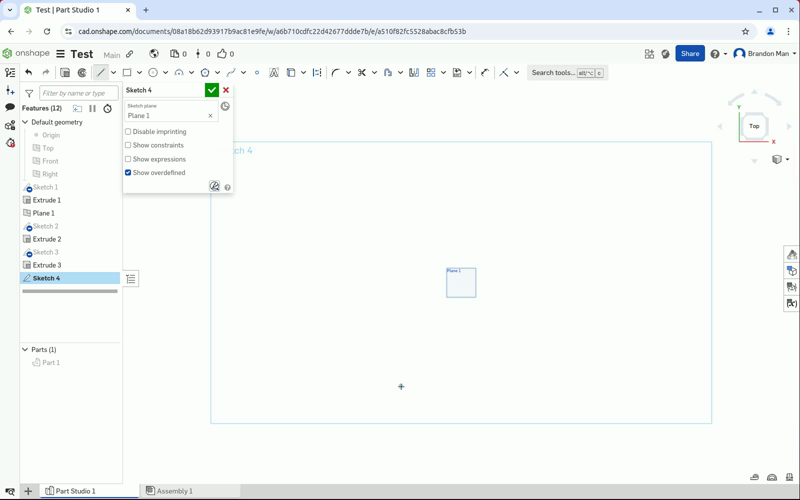
mouse_move(431, 386)
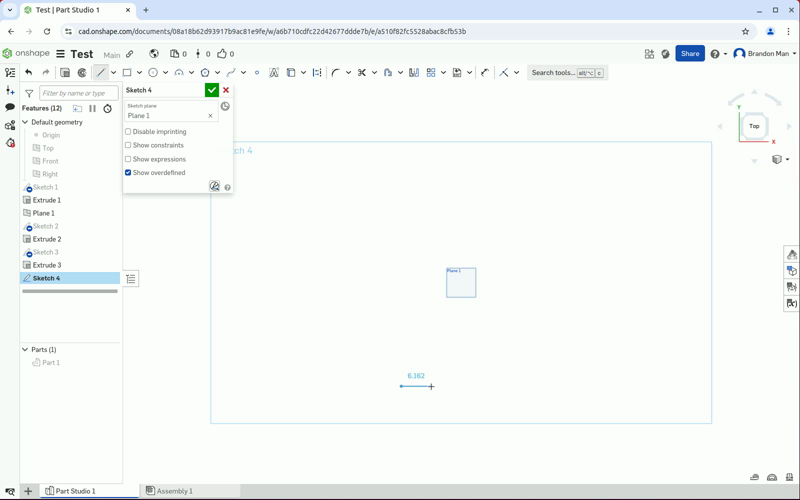
mouse_move(447, 386)
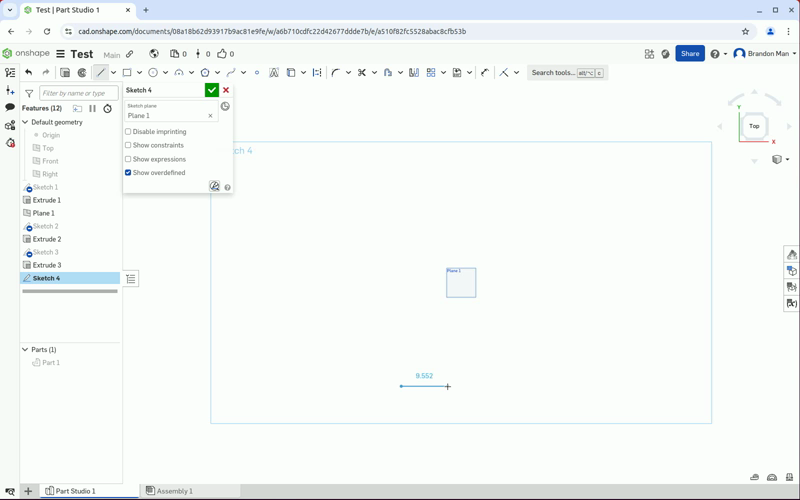
click(447, 386)
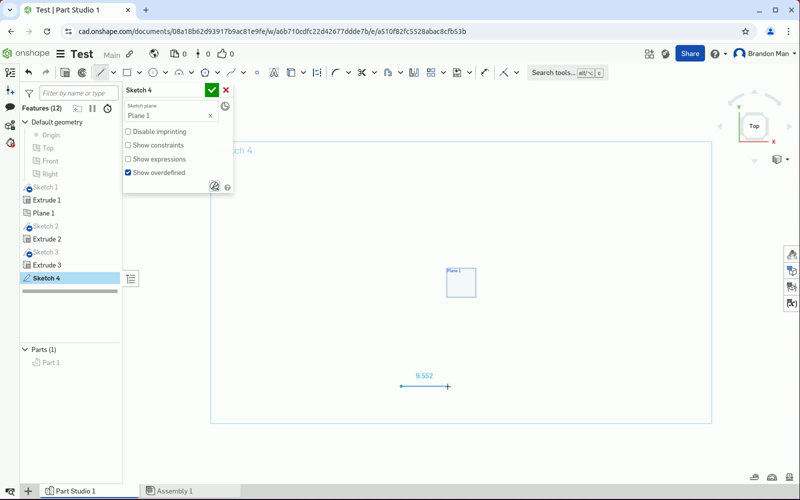
key_up(shift)
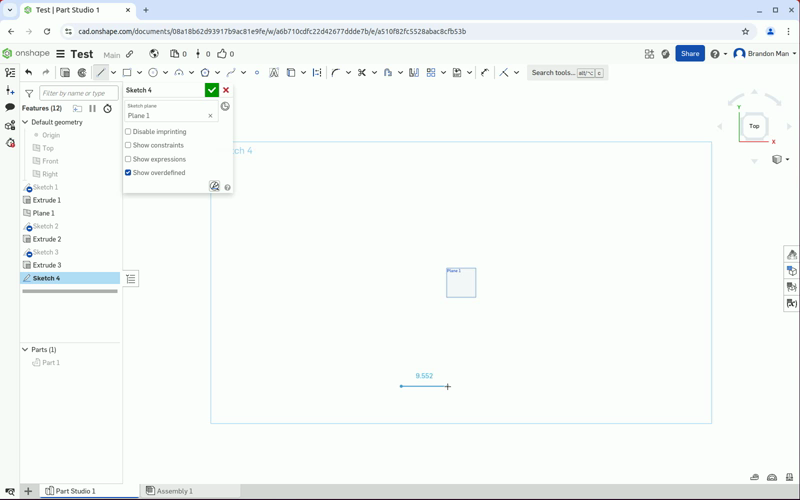
key_down(shift)
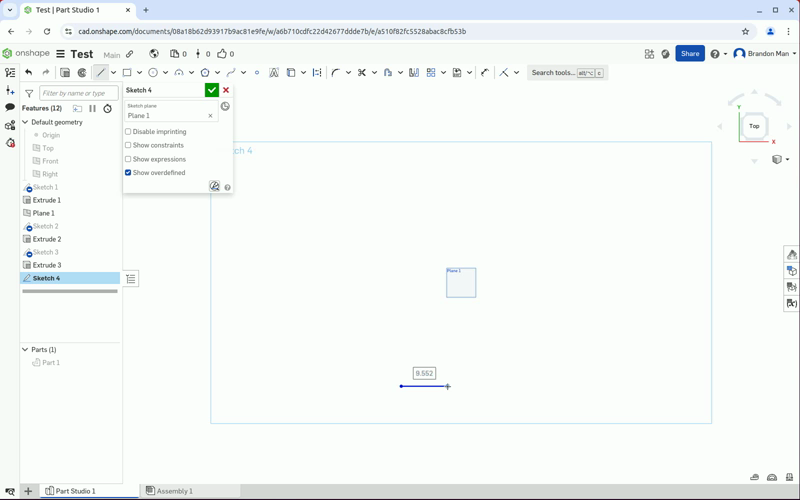
mouse_move(477, 386)
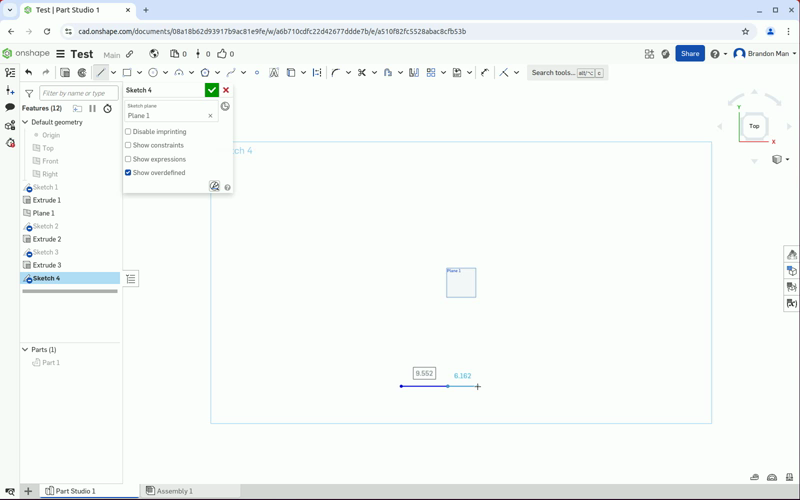
mouse_move(447, 339)
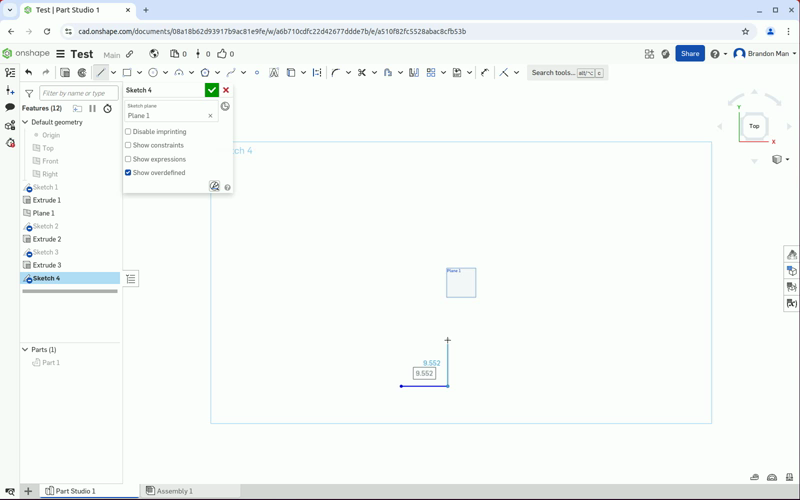
click(447, 339)
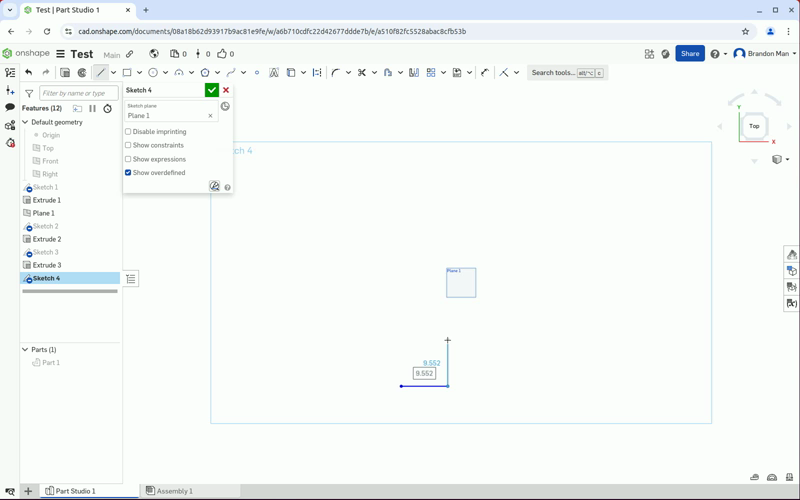
key_up(shift)
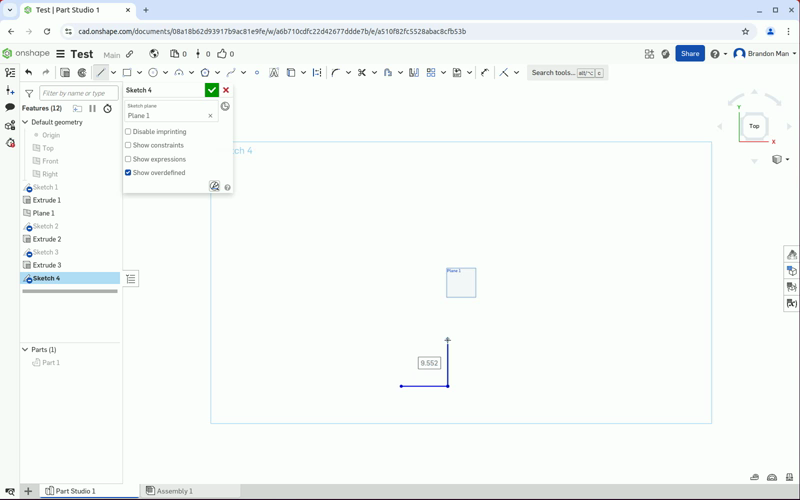
key_down(shift)
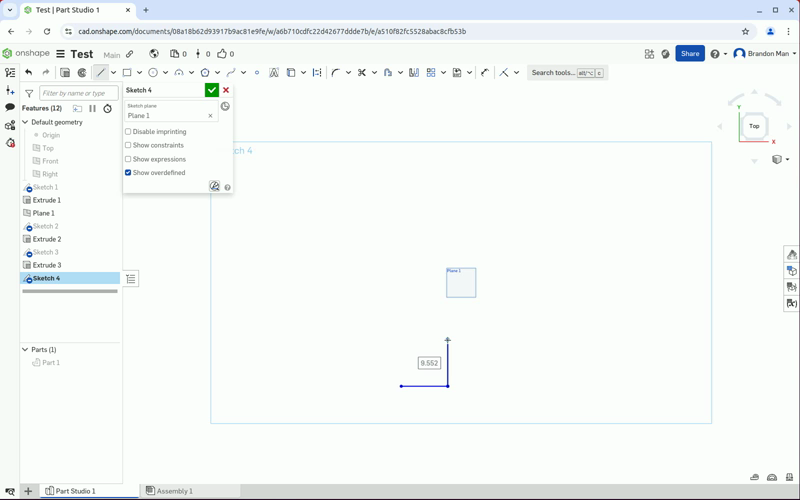
mouse_move(477, 339)
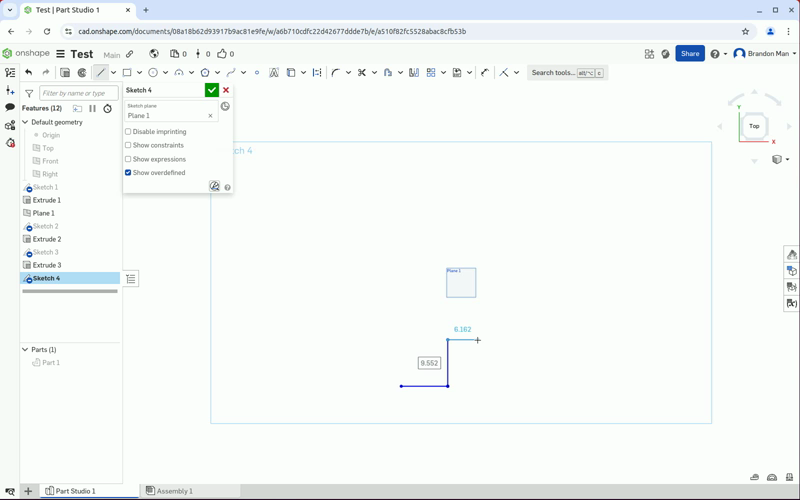
mouse_move(401, 339)
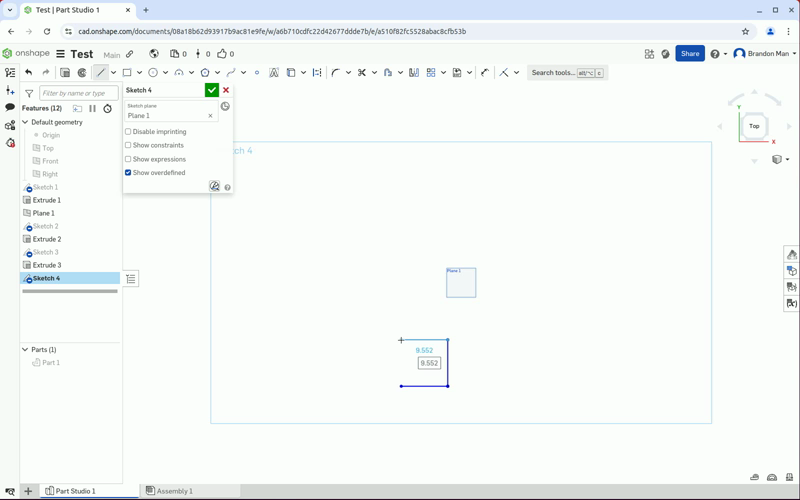
click(401, 339)
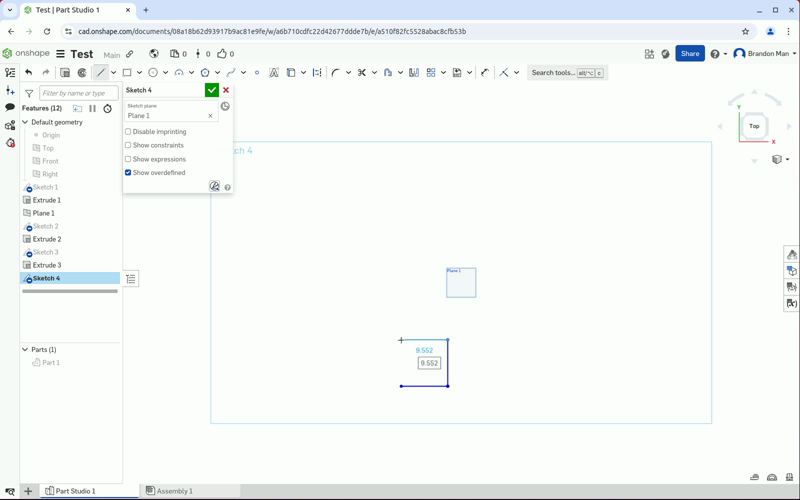
key_up(shift)
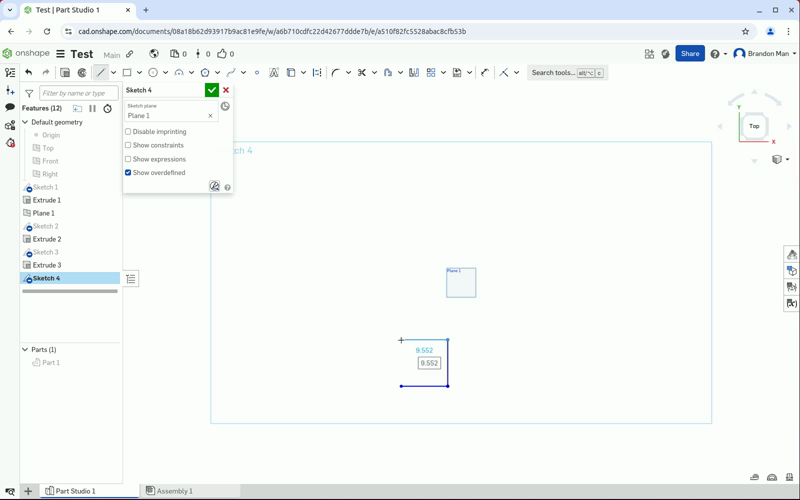
mouse_move(431, 339)
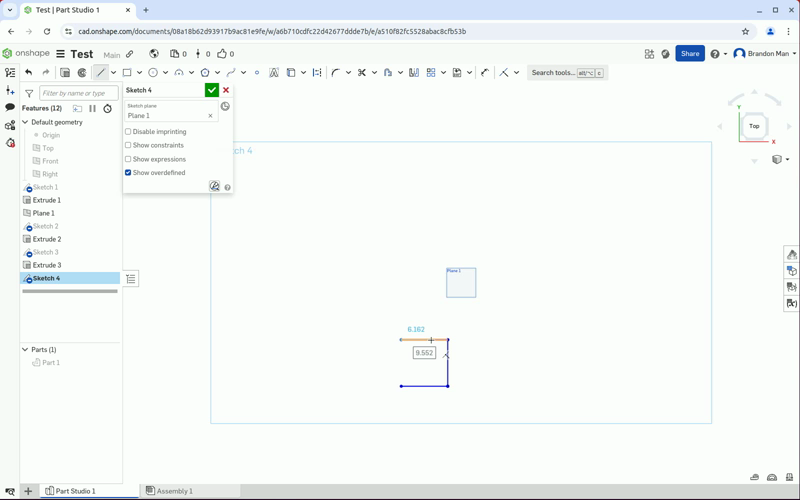
key_down(shift)
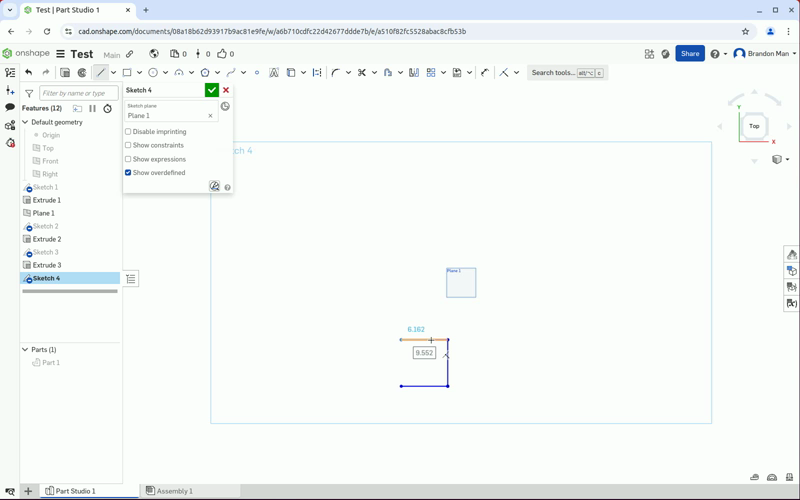
mouse_move(401, 386)
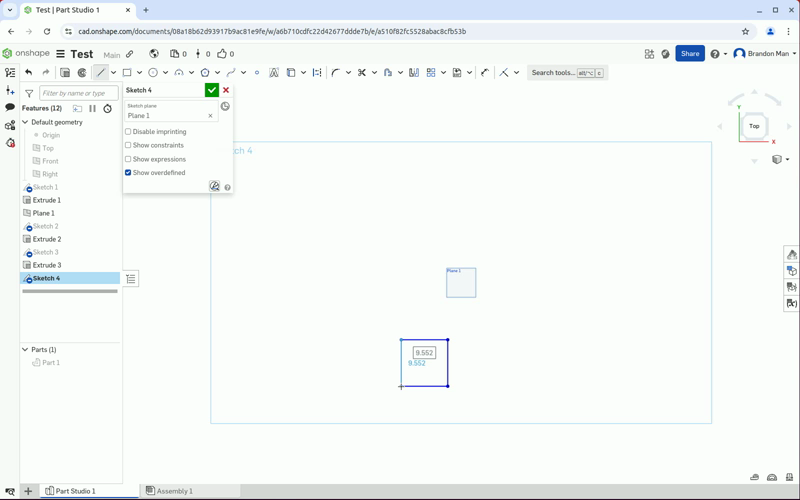
key_up(shift)
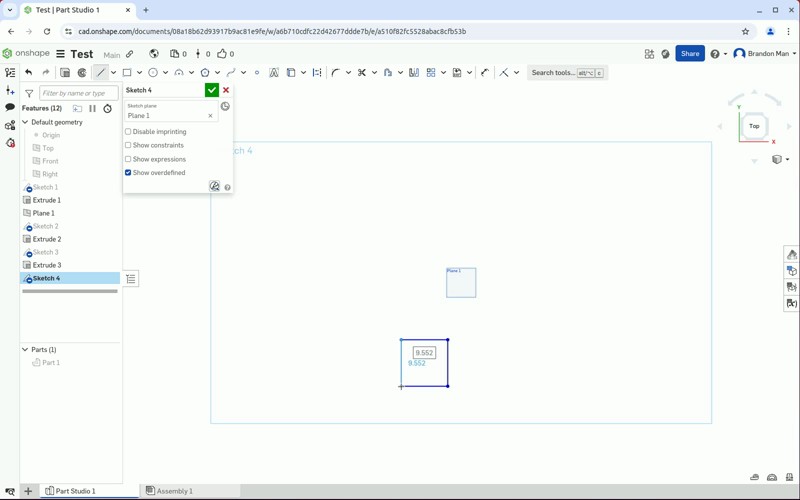
click(401, 386)
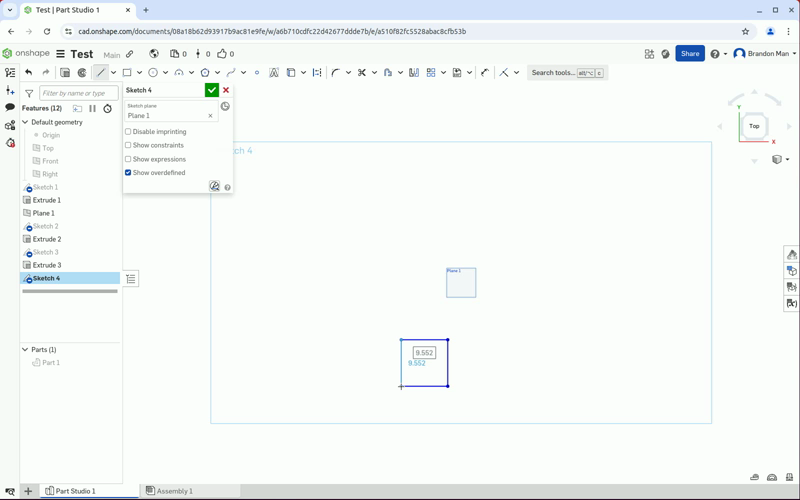
key(esc)
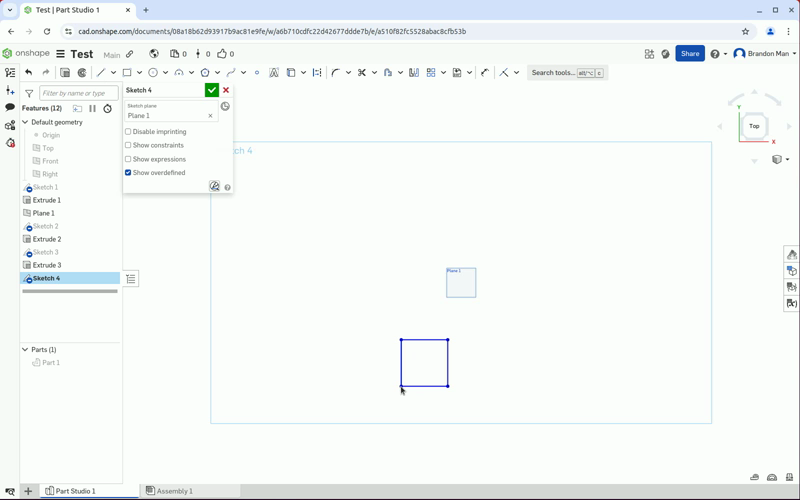
mouse_move(424, 383)
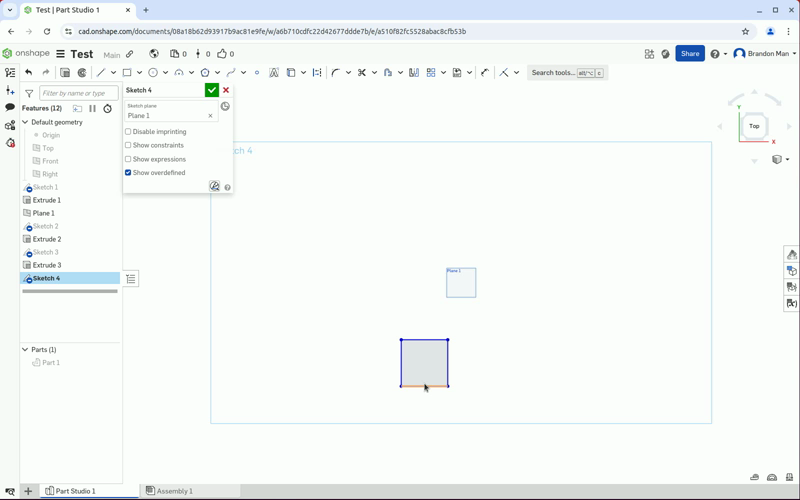
click(424, 383)
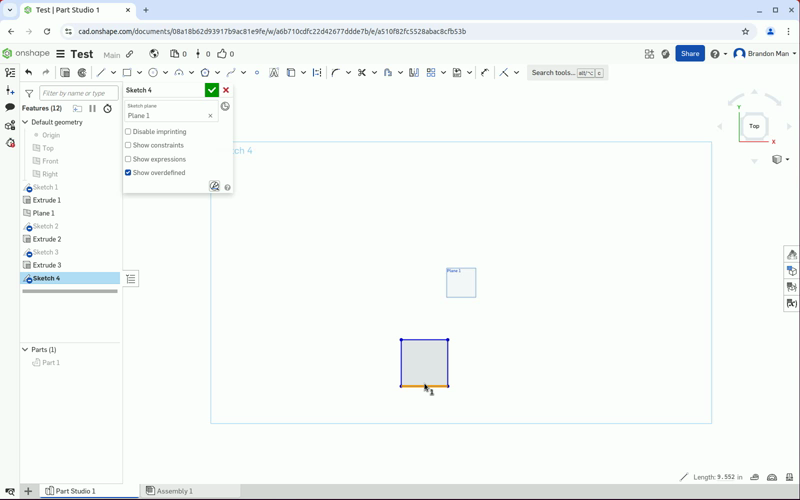
mouse_move(73, 352)
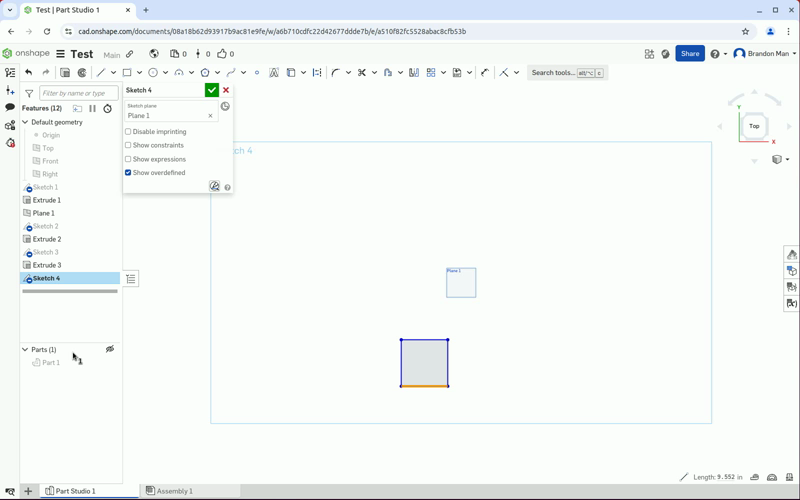
key(shift+y)
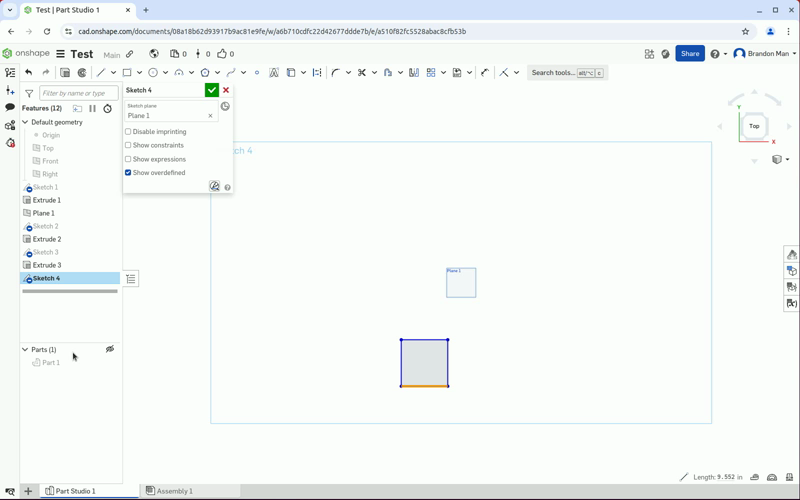
key(shift+e)
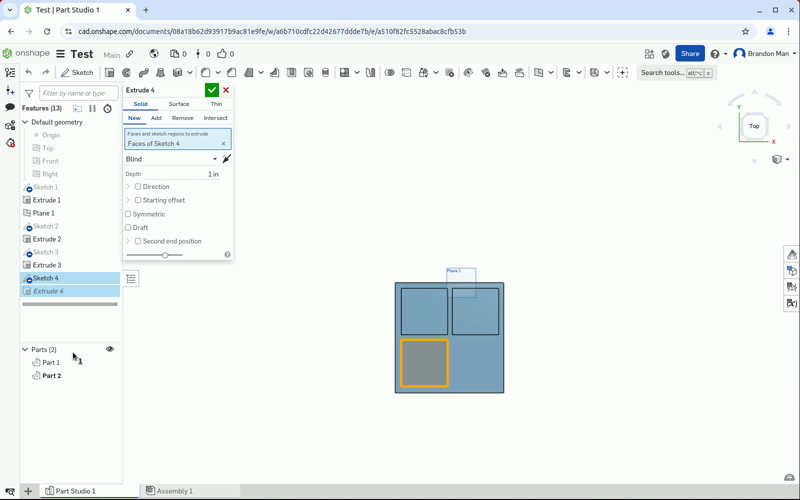
mouse_move(143, 106)
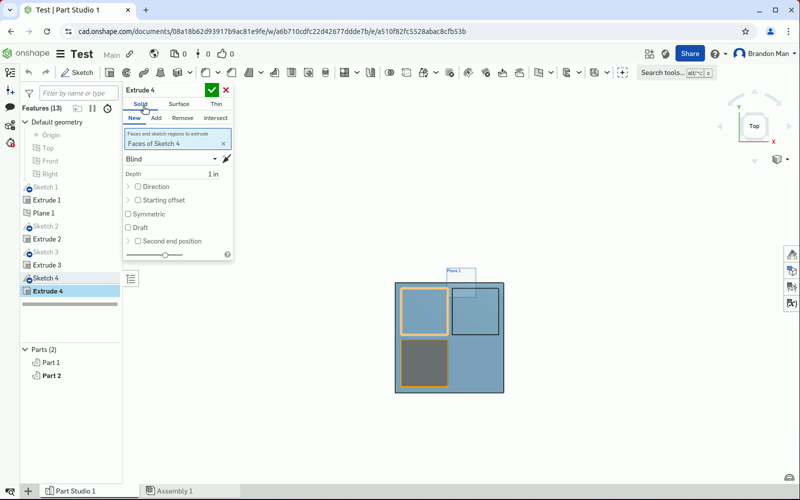
click(143, 106)
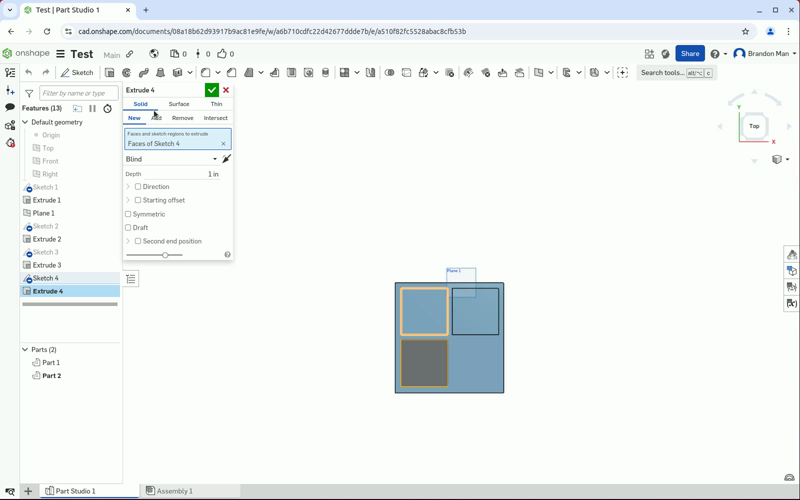
mouse_move(186, 120)
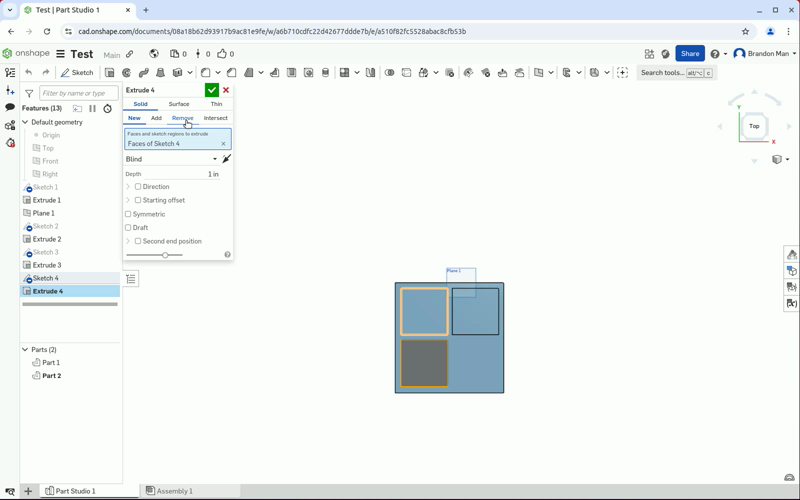
click(186, 120)
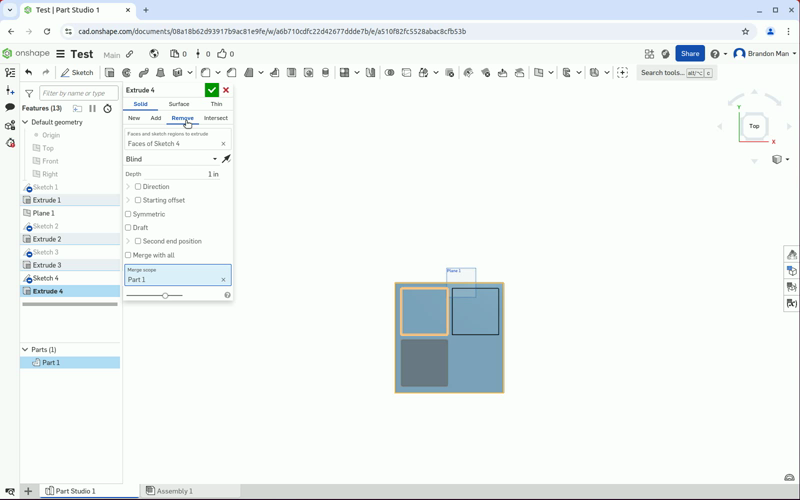
key(tab, 4)
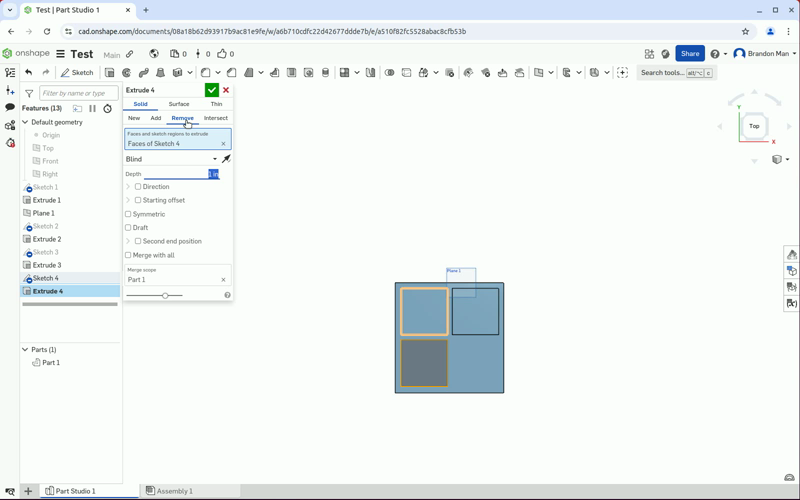
text(30.811)
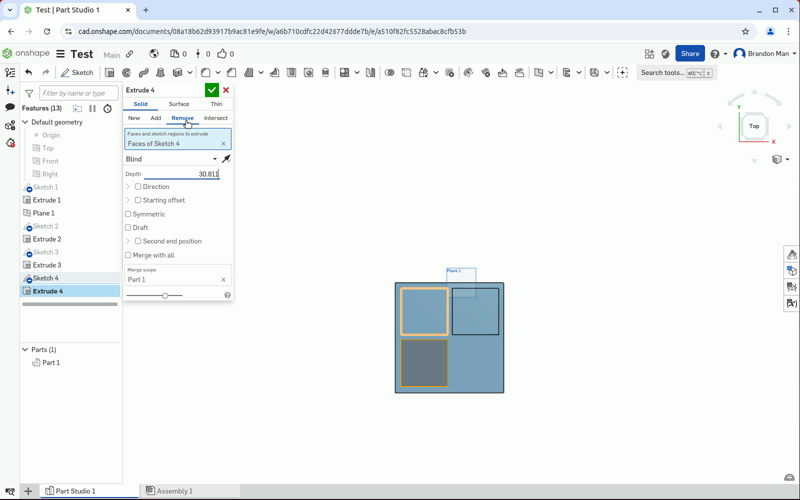
key(tab, 6)
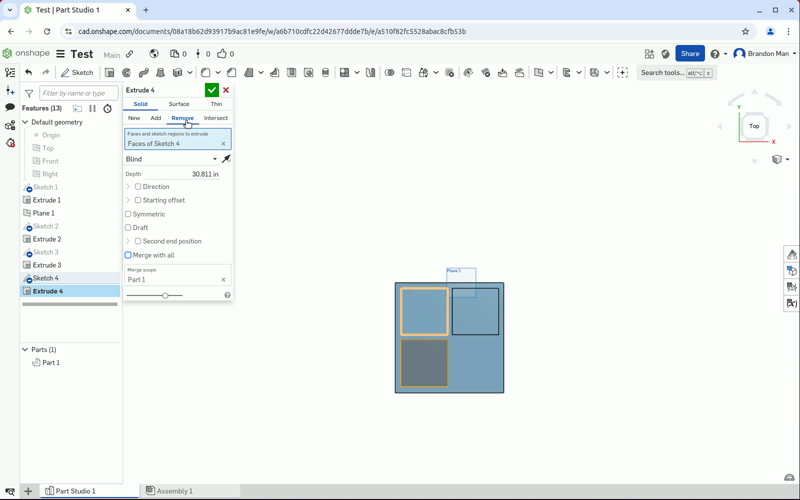
key(space)
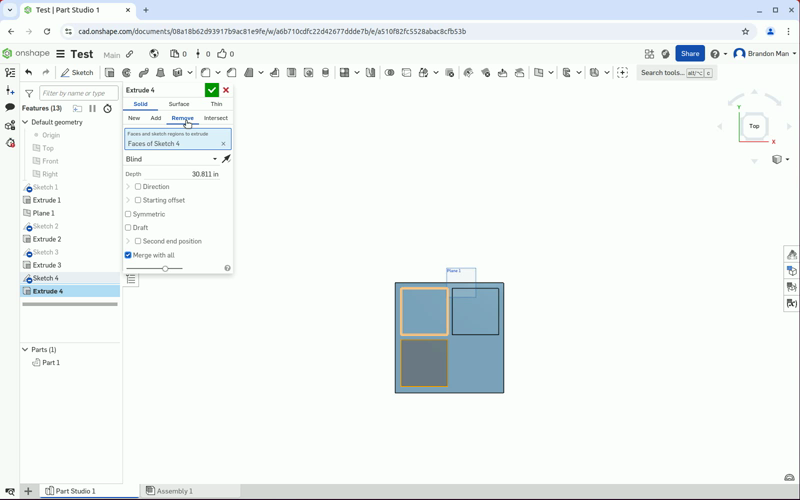
key(enter)
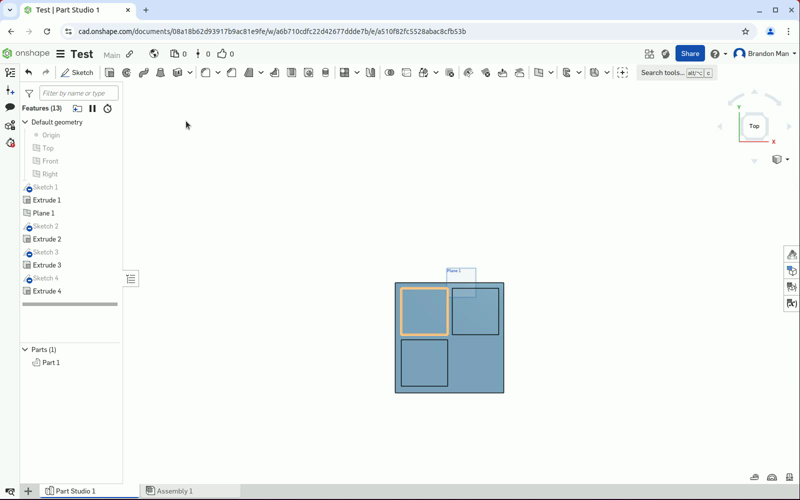
key(shift+h)
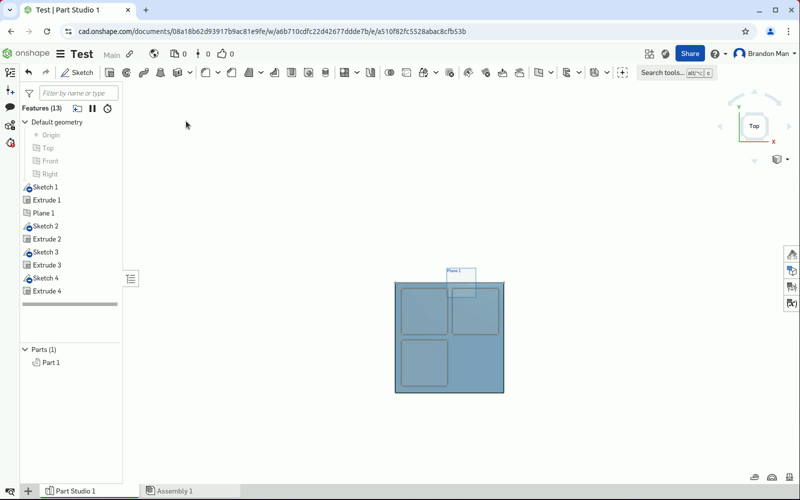
key(shift+h)
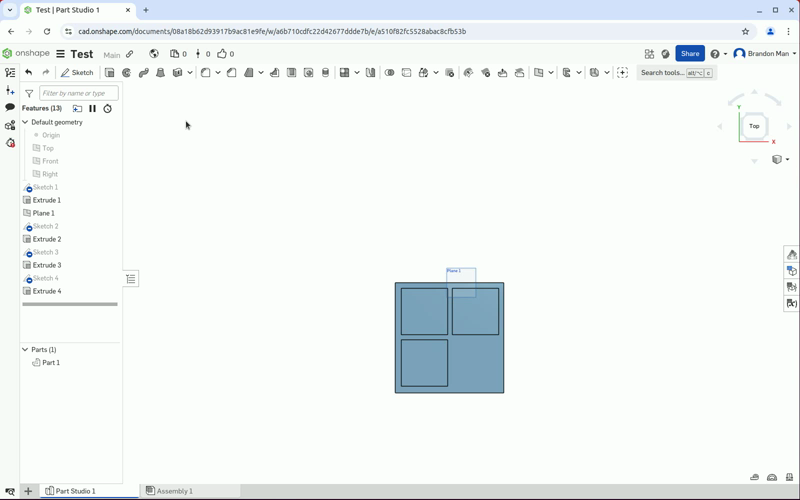
mouse_move(73, 189)
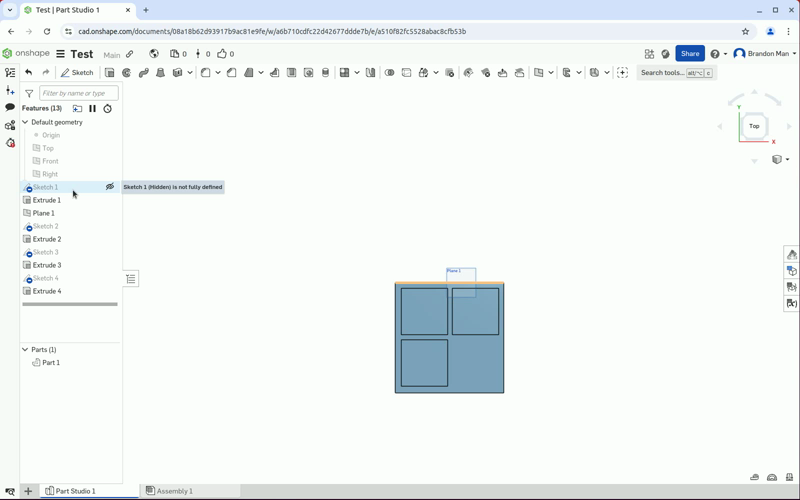
click(73, 189)
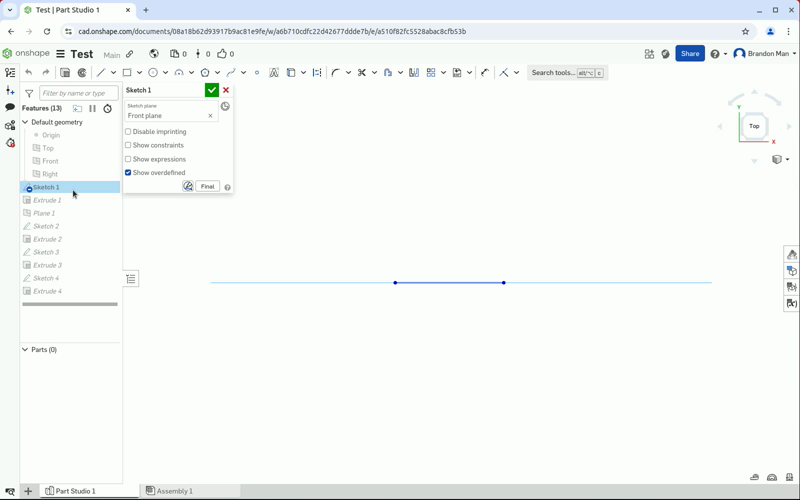
mouse_move(229, 92)
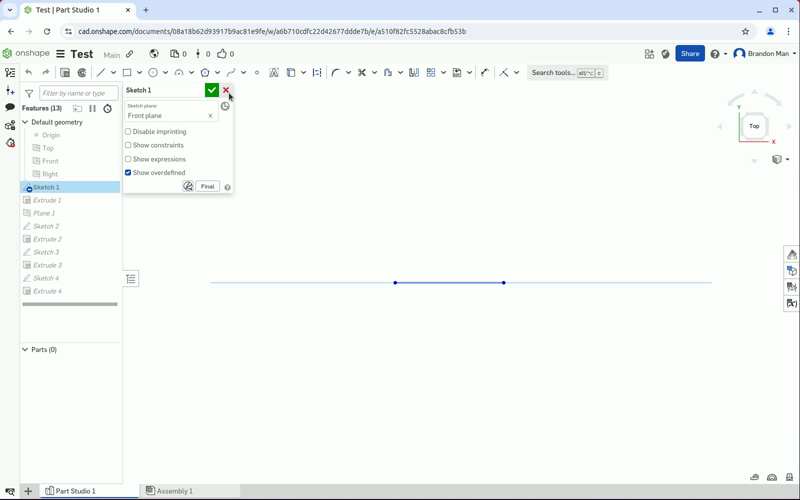
click(229, 92)
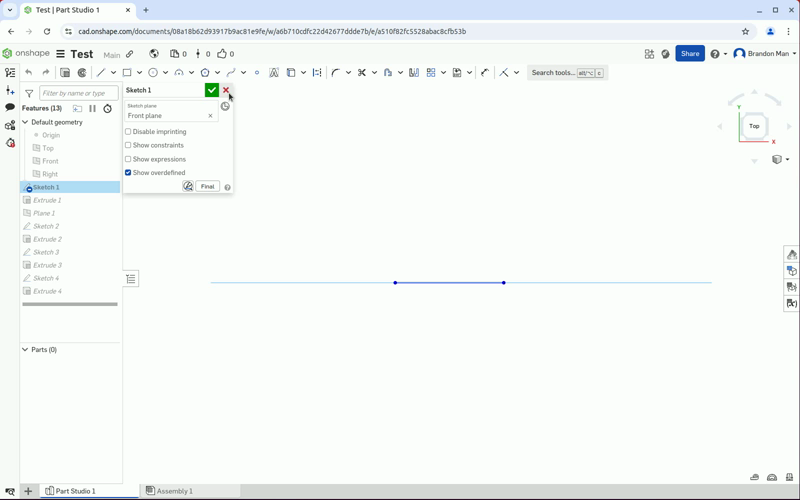
key(shift+s)
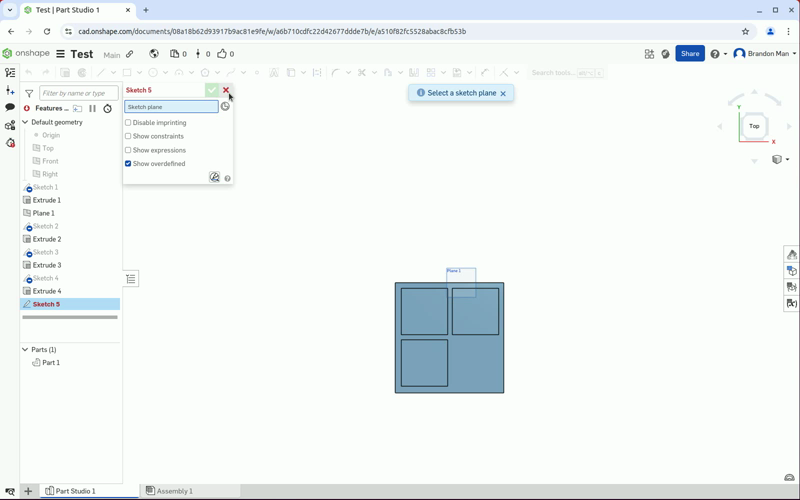
mouse_move(73, 215)
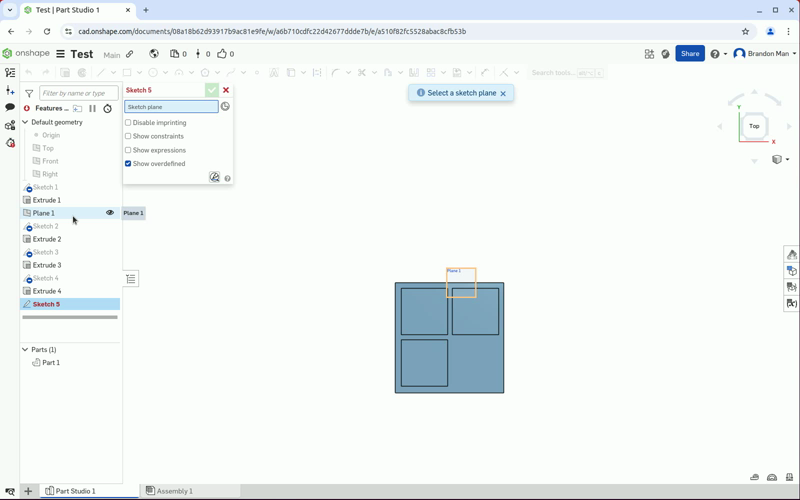
click(73, 215)
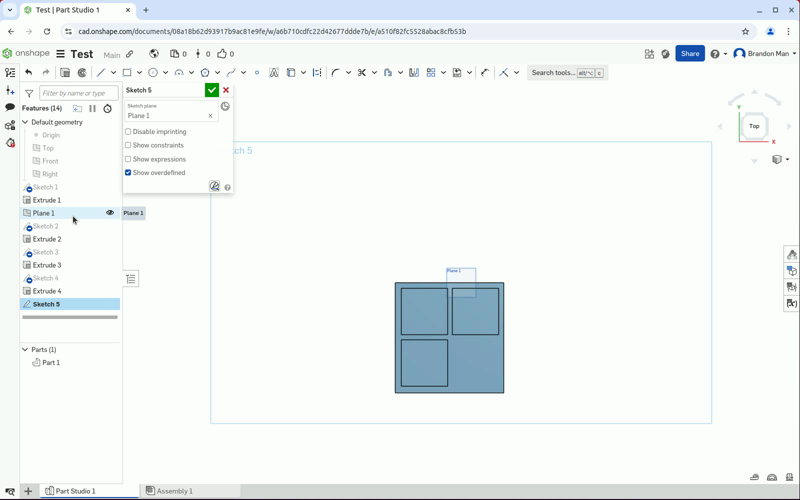
mouse_move(73, 352)
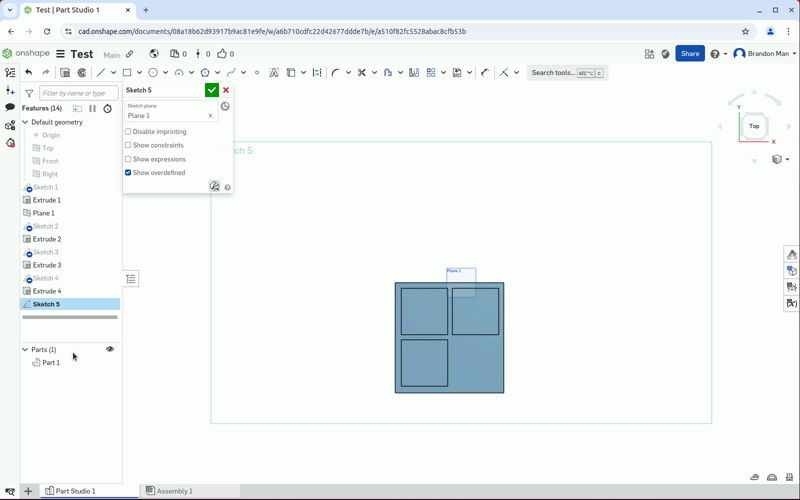
key(y)
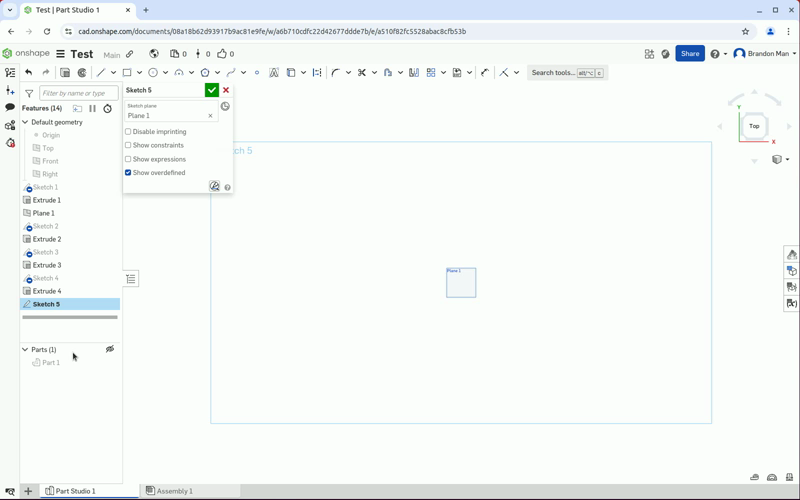
key(l)
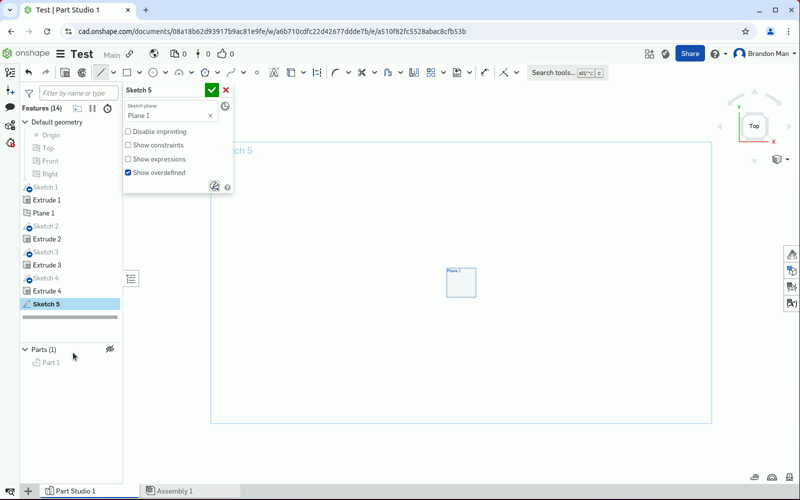
key_down(shift)
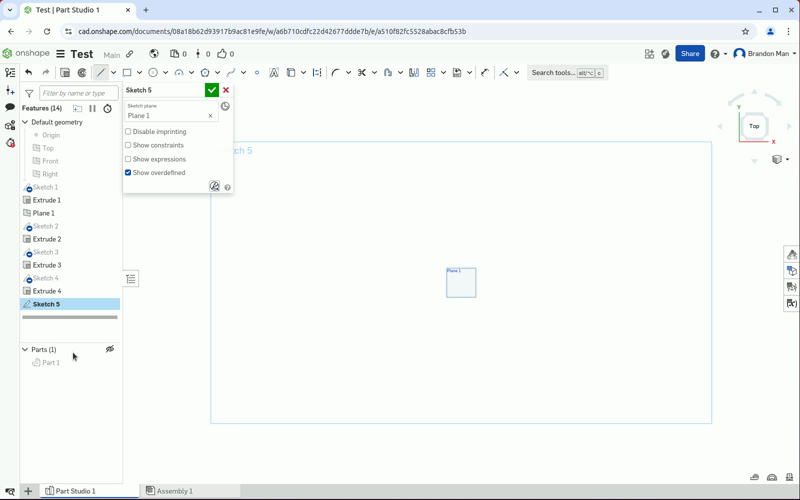
mouse_move(452, 386)
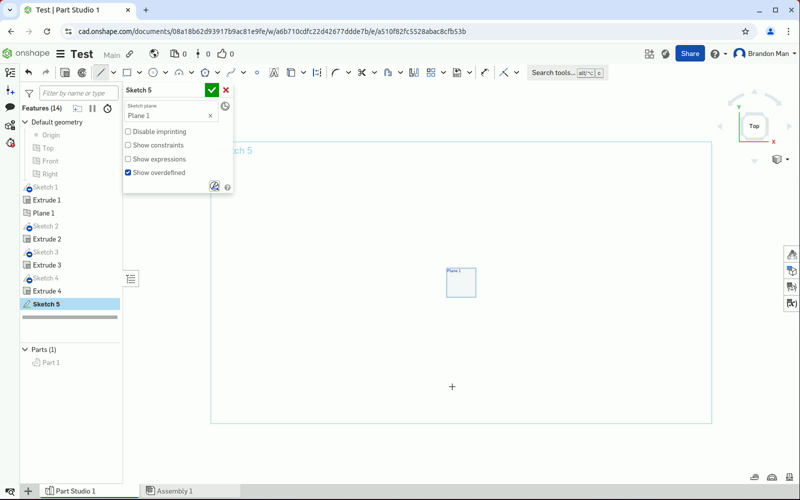
click(452, 386)
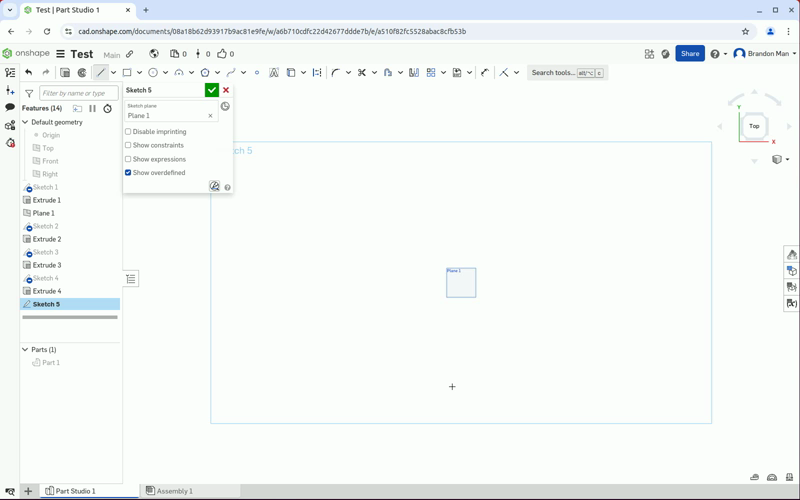
key_up(shift)
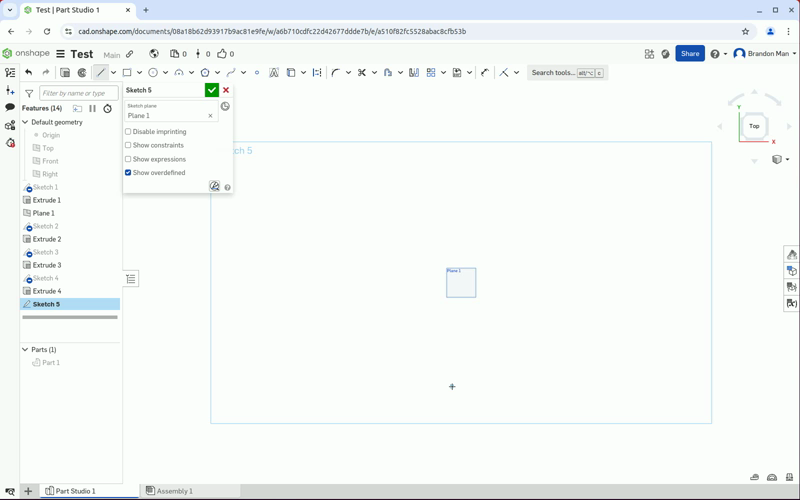
key_down(shift)
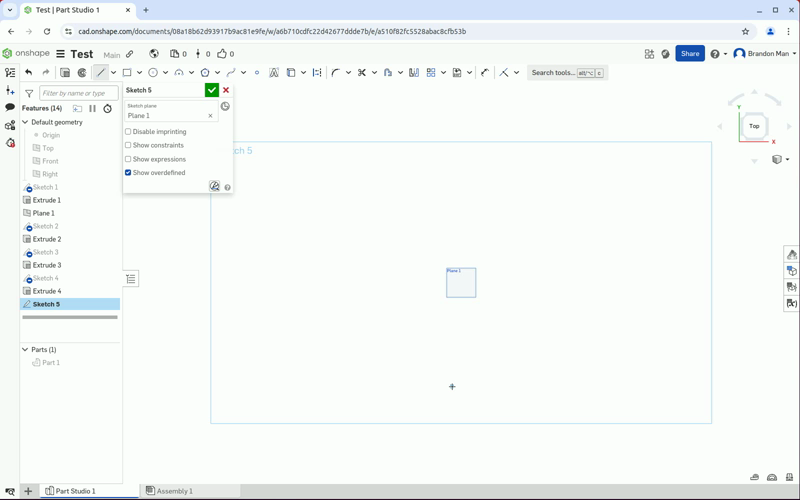
mouse_move(482, 386)
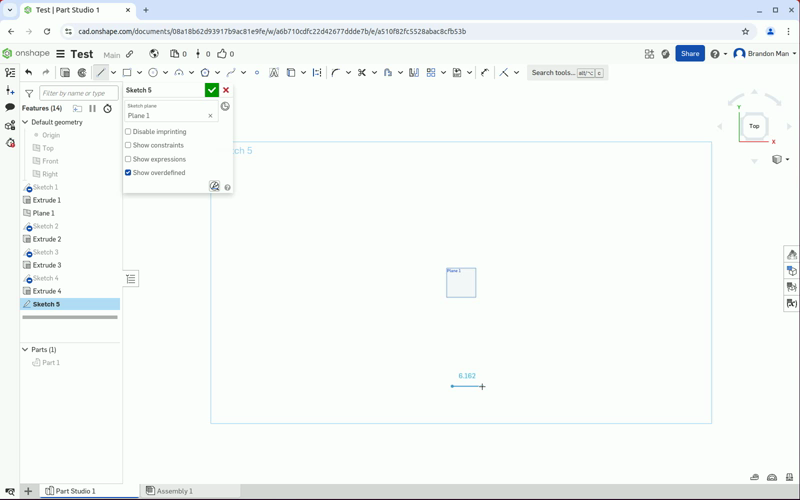
mouse_move(498, 386)
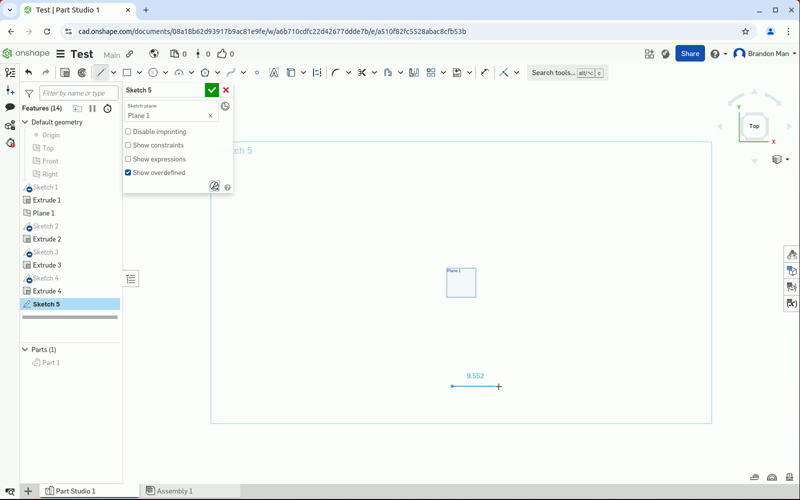
click(498, 386)
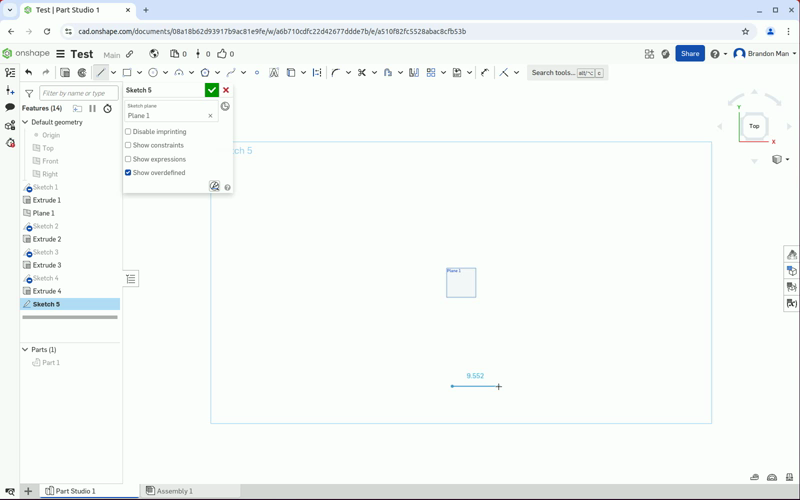
key_up(shift)
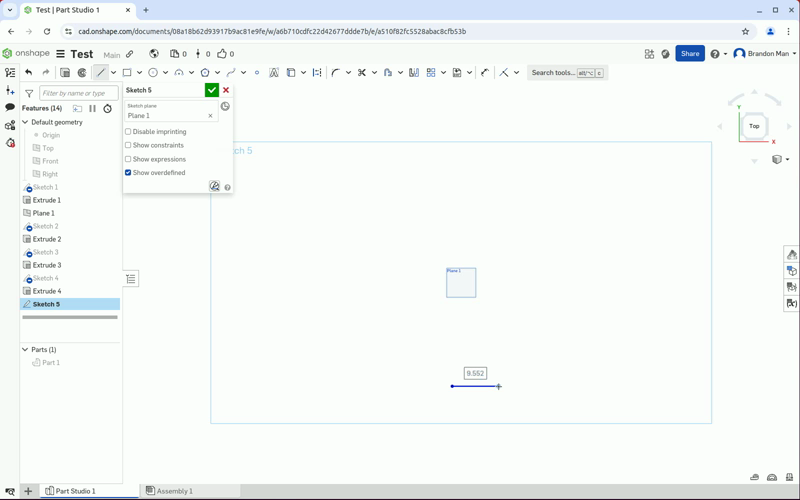
key_down(shift)
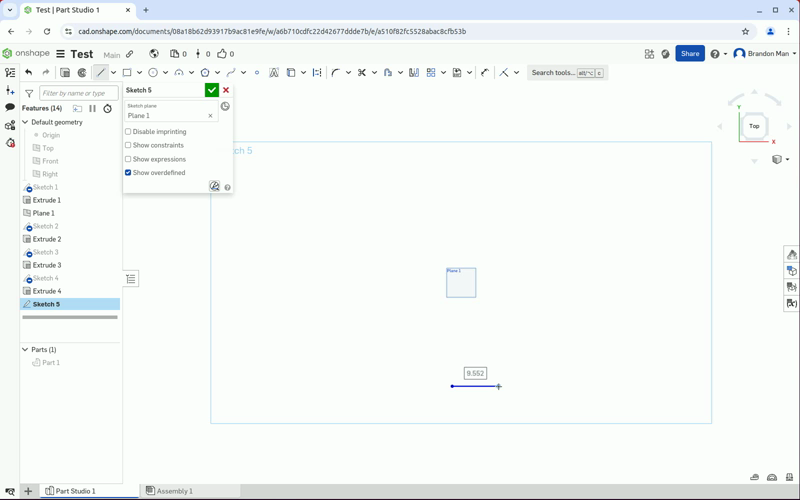
mouse_move(528, 386)
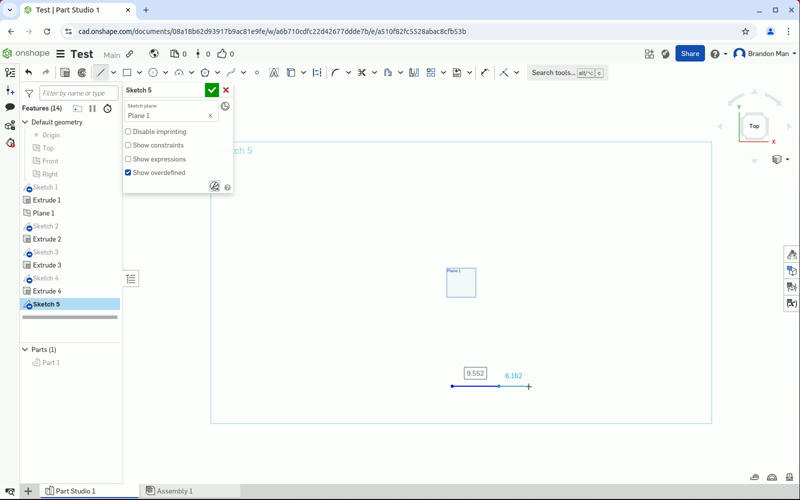
mouse_move(498, 339)
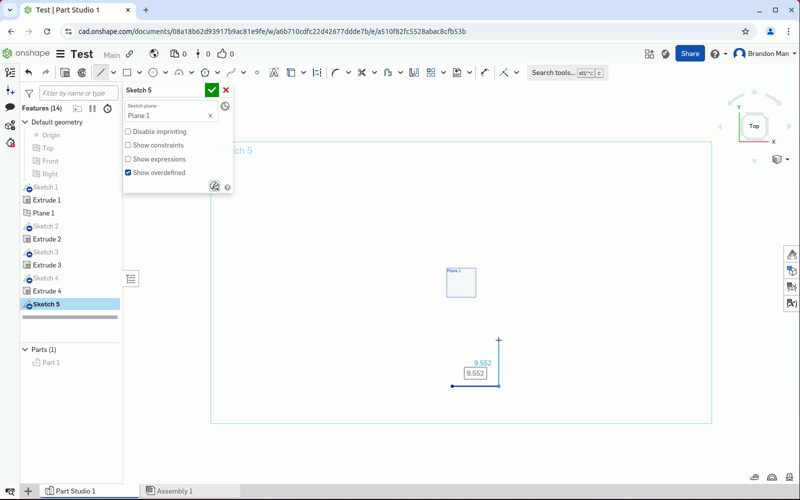
click(498, 339)
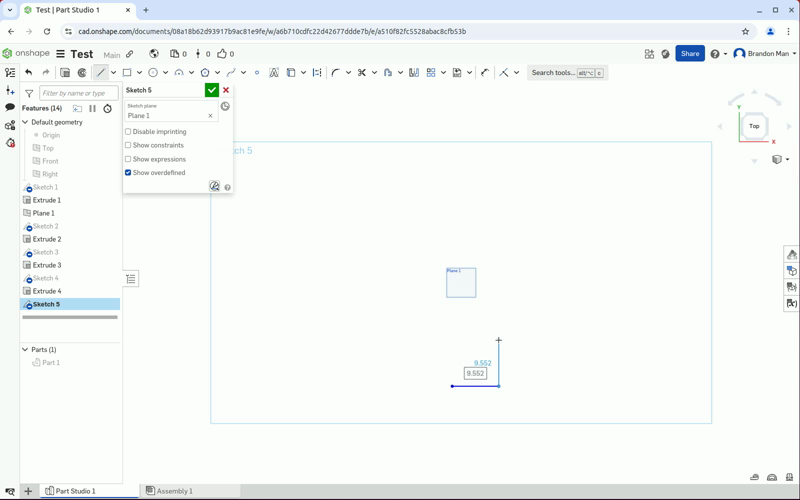
key_up(shift)
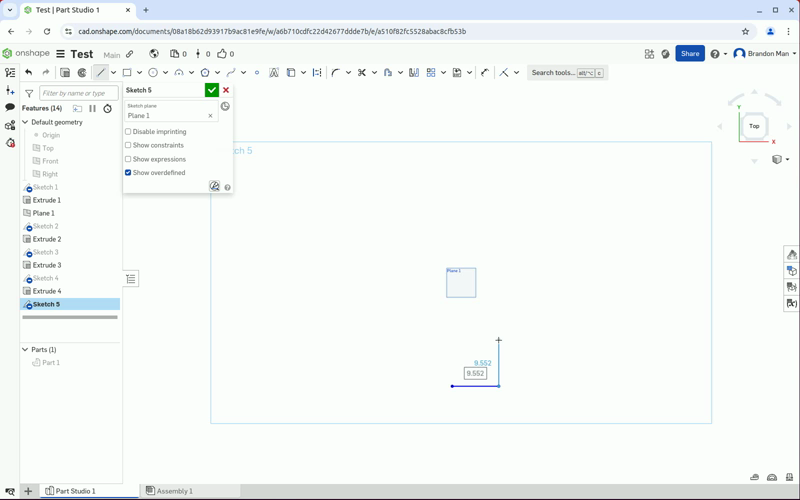
key_down(shift)
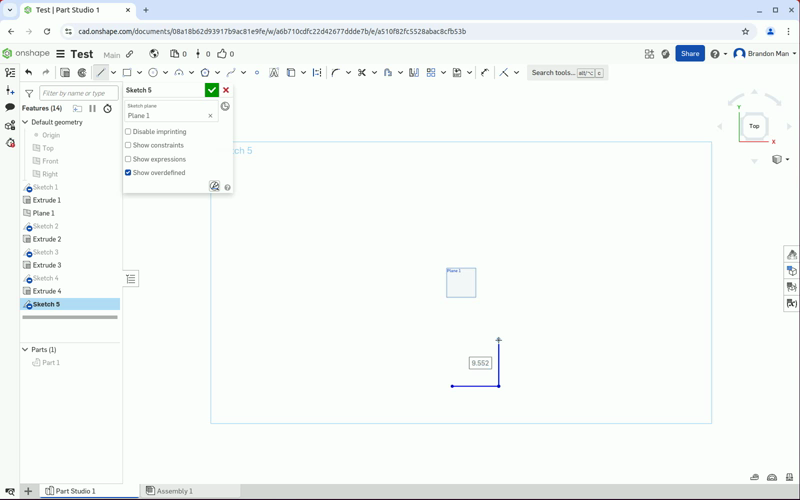
mouse_move(528, 339)
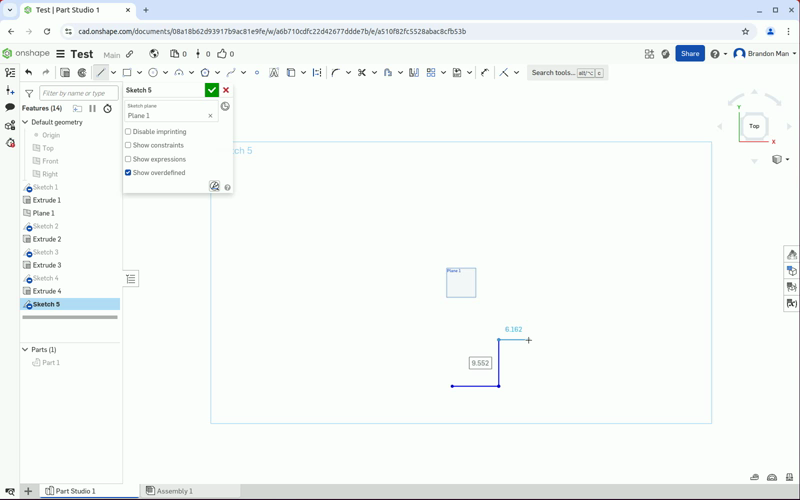
mouse_move(452, 339)
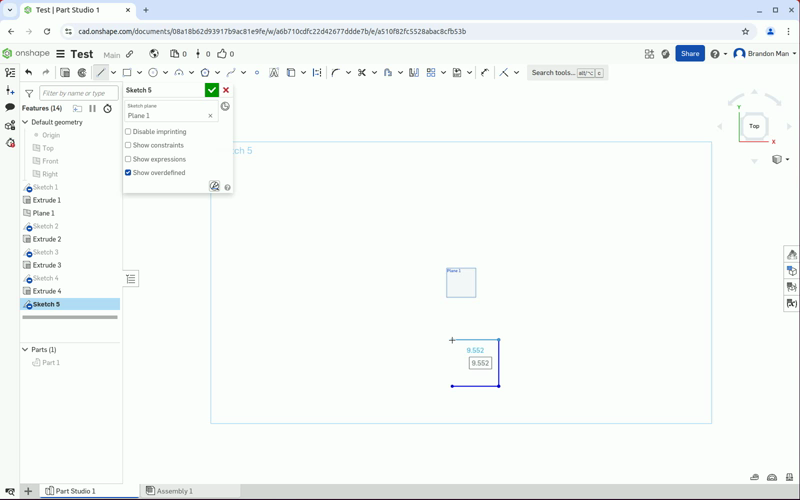
click(452, 339)
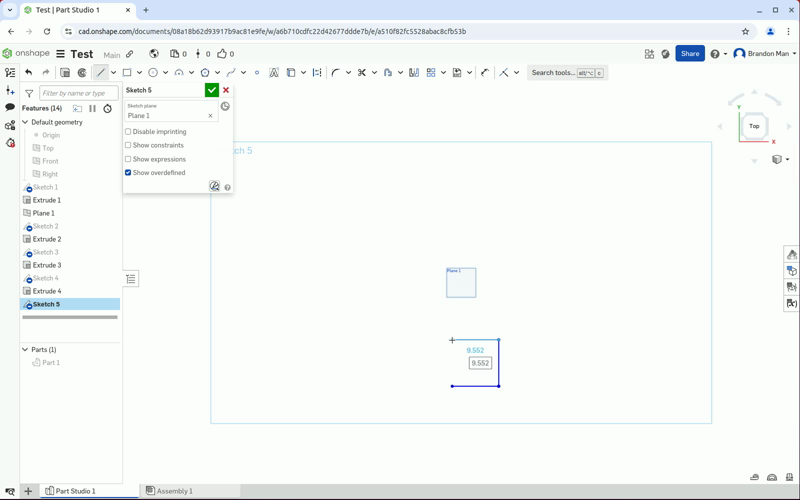
key_up(shift)
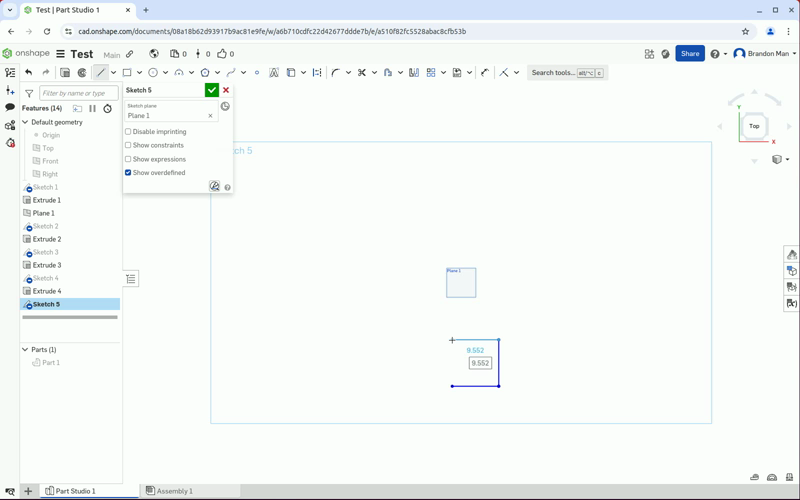
mouse_move(482, 339)
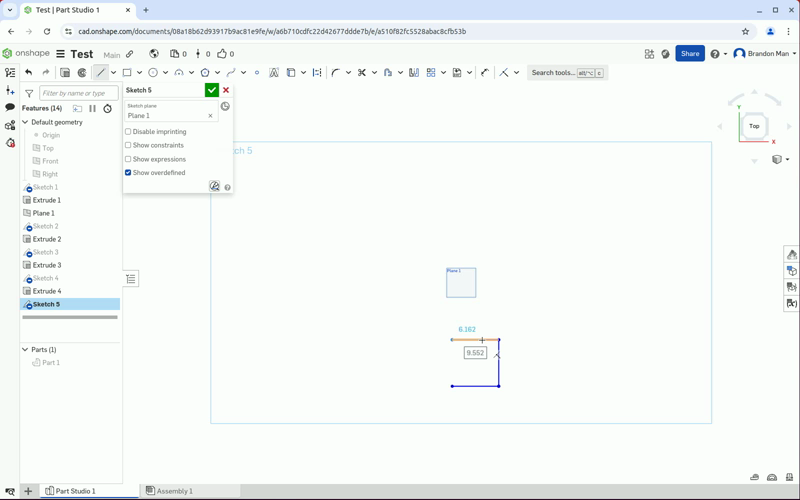
key_down(shift)
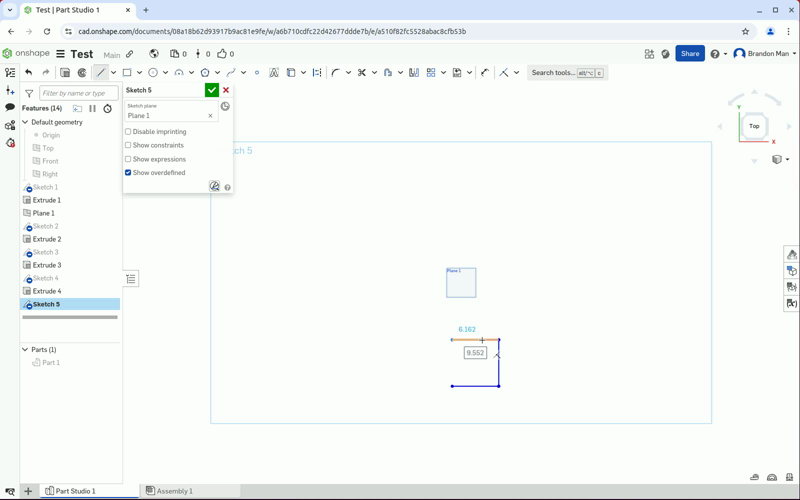
mouse_move(452, 386)
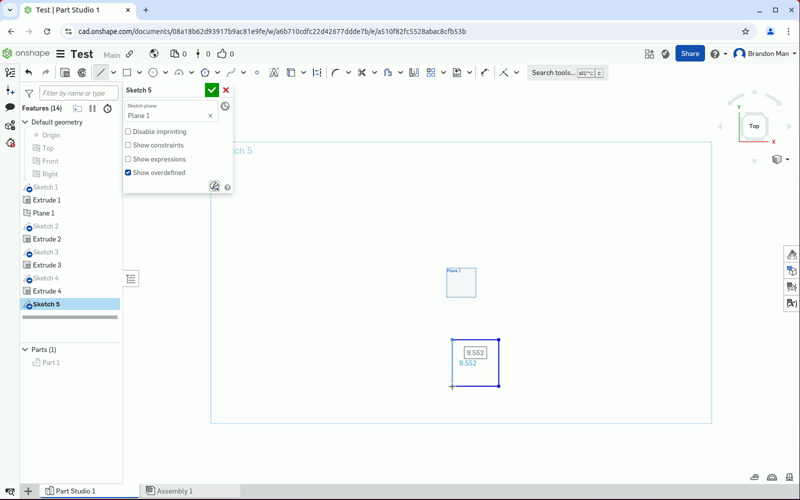
key_up(shift)
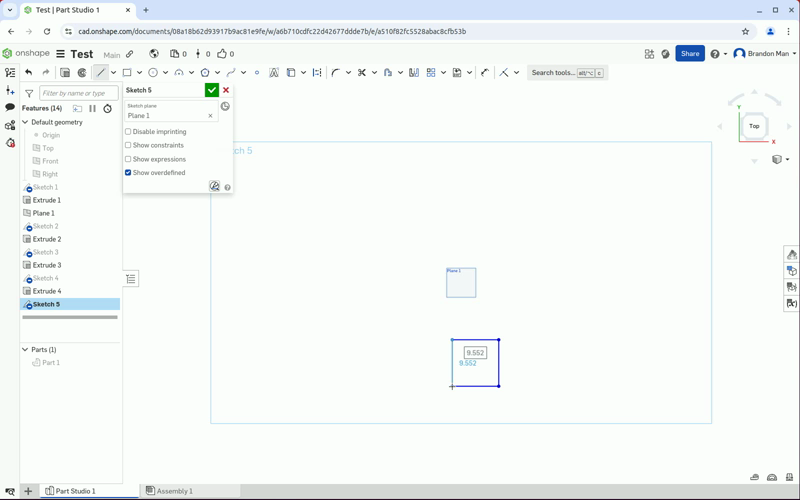
click(452, 386)
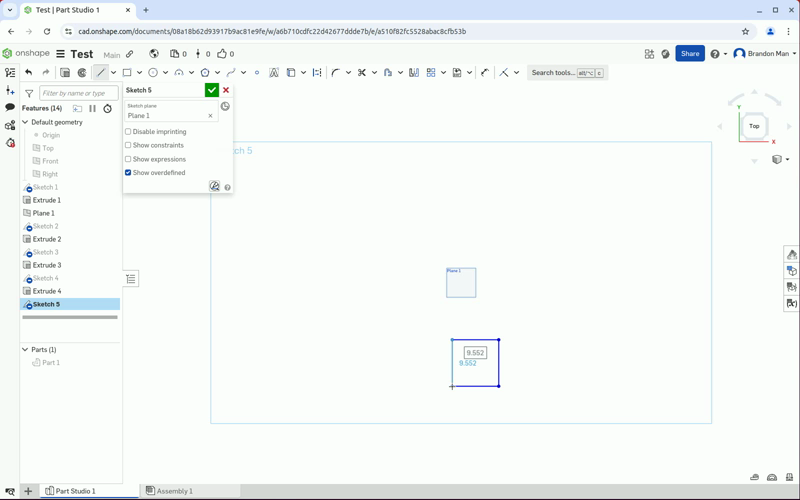
key(esc)
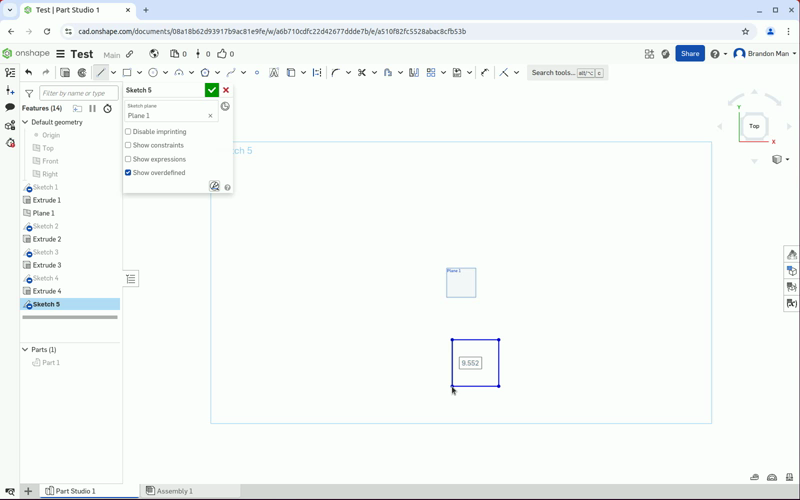
mouse_move(478, 362)
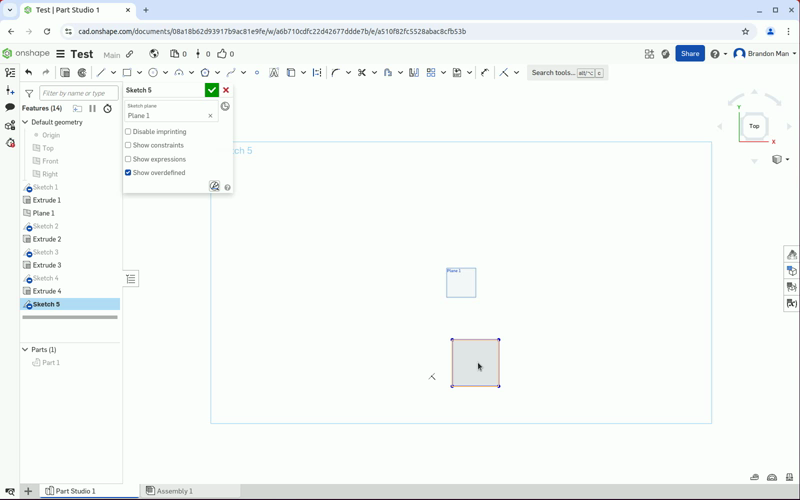
click(478, 362)
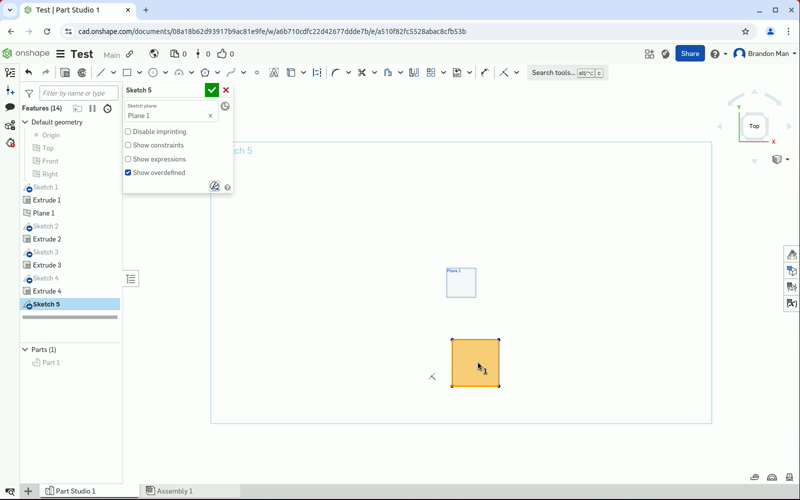
mouse_move(73, 352)
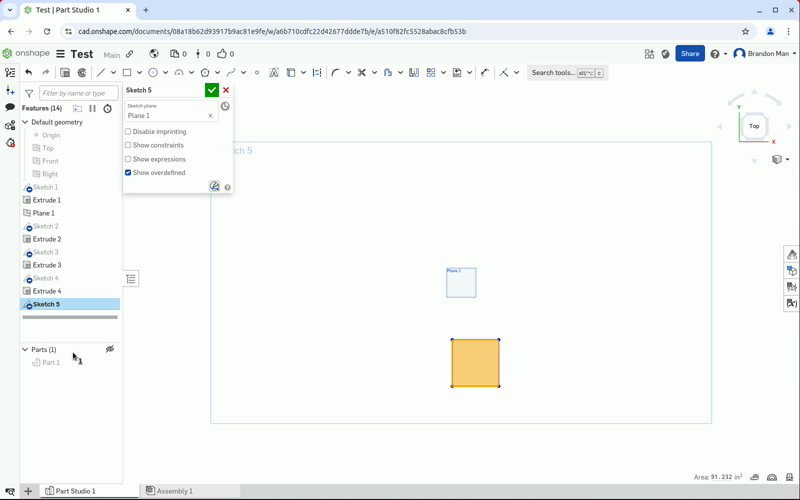
key(shift+y)
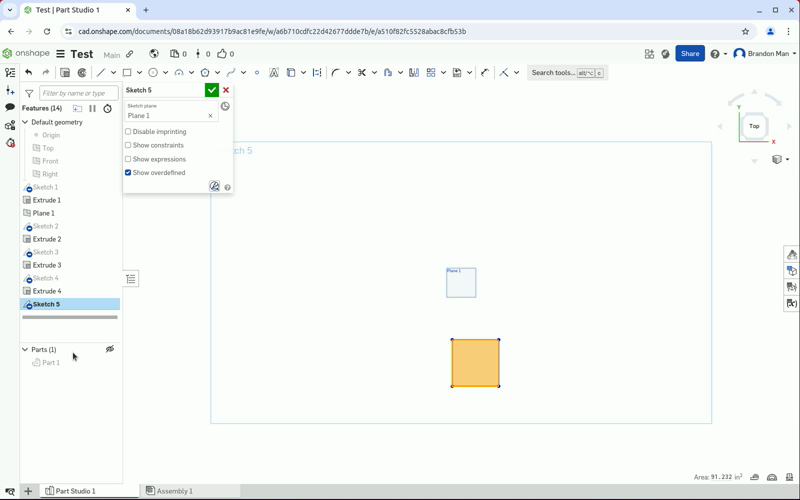
key(shift+e)
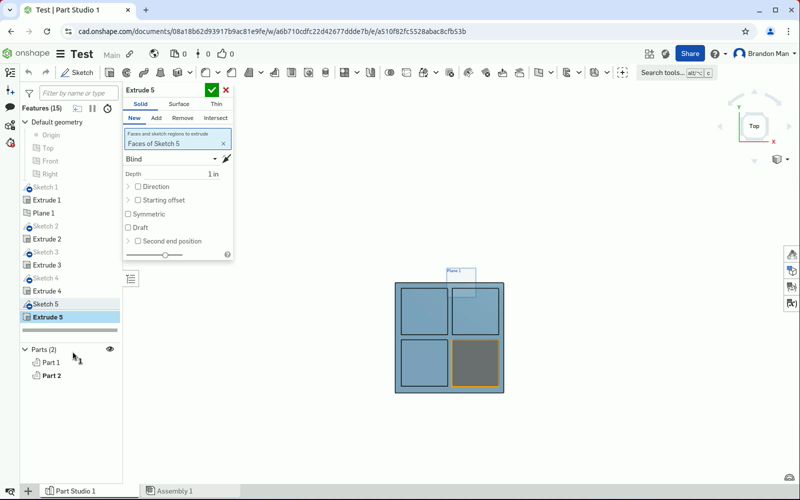
mouse_move(143, 106)
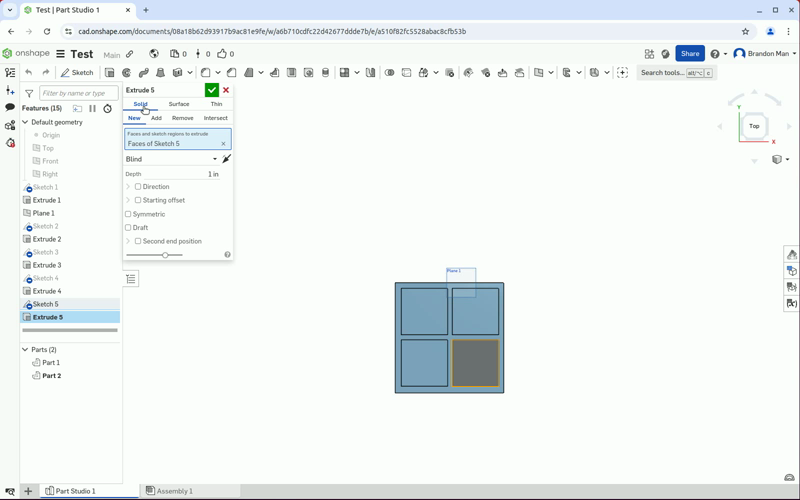
click(143, 106)
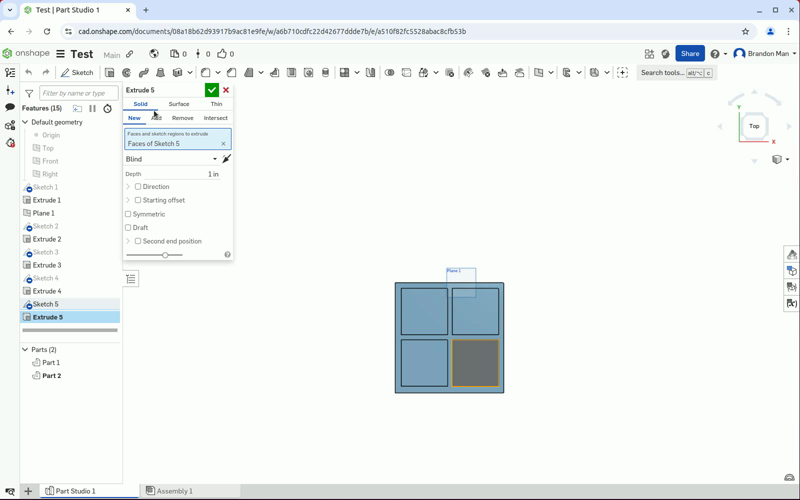
mouse_move(186, 120)
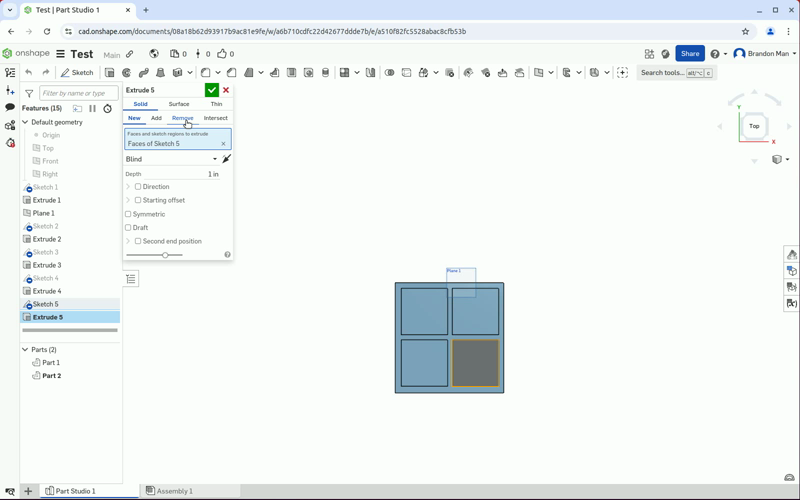
click(186, 120)
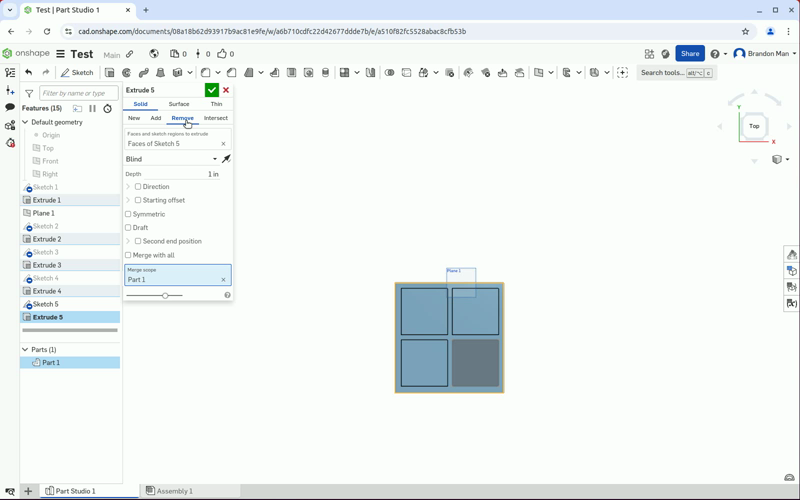
key(tab, 4)
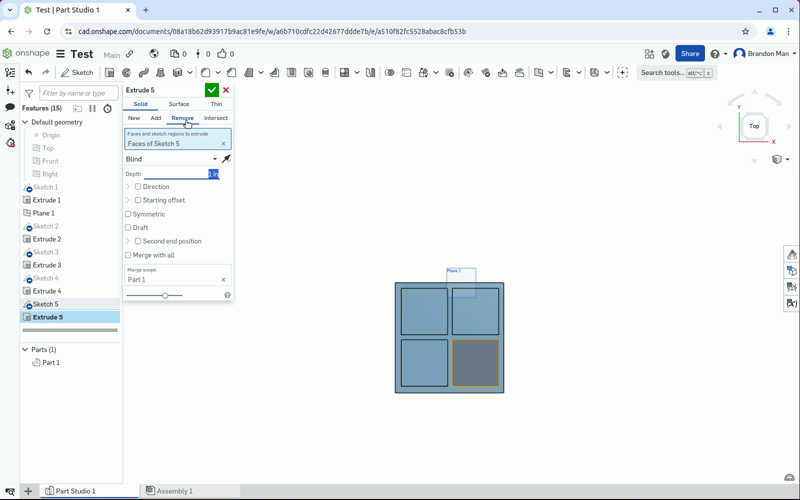
text(30.811)
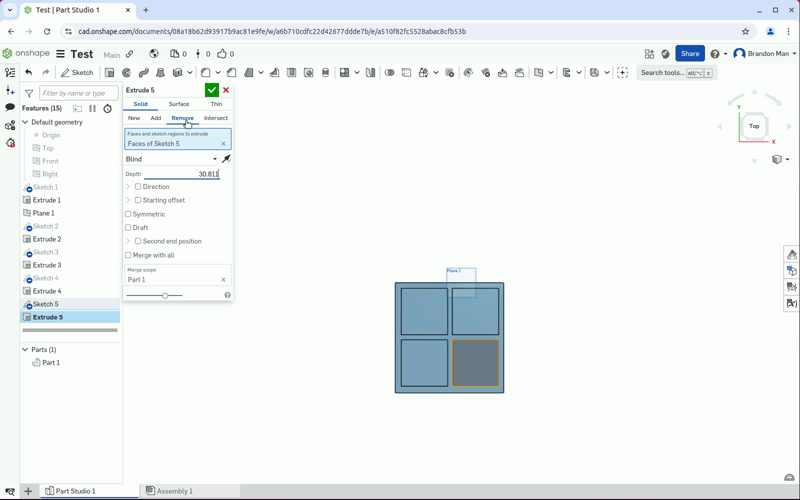
key(tab, 6)
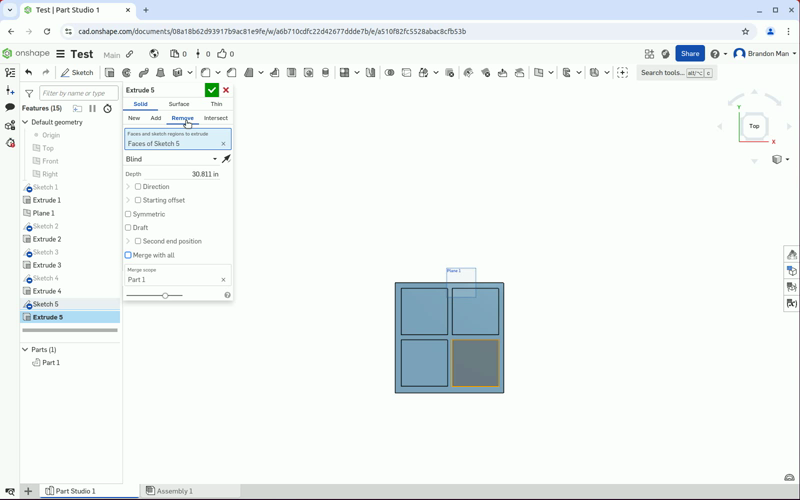
key(space)
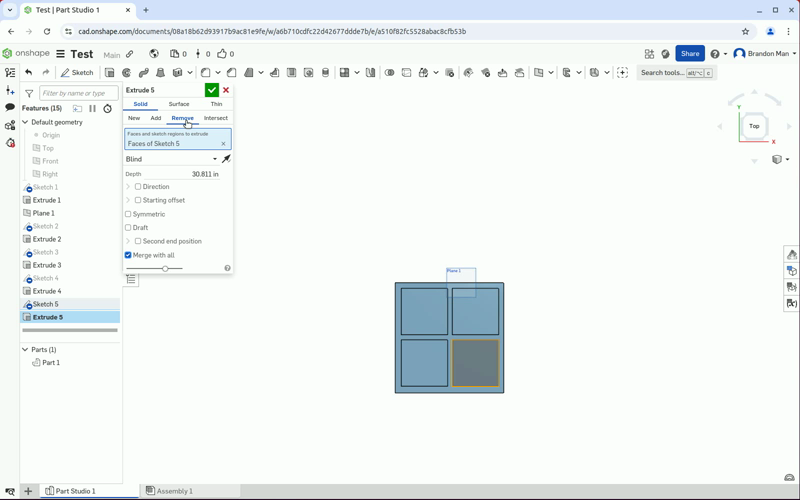
key(enter)
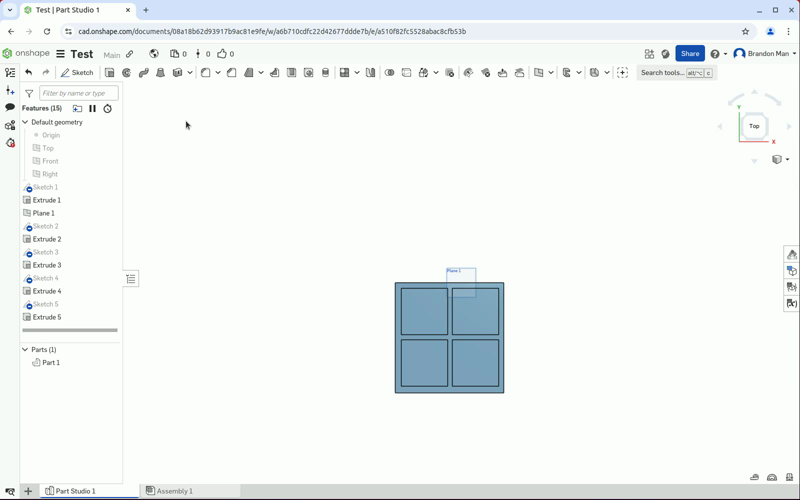
key(shift+h)
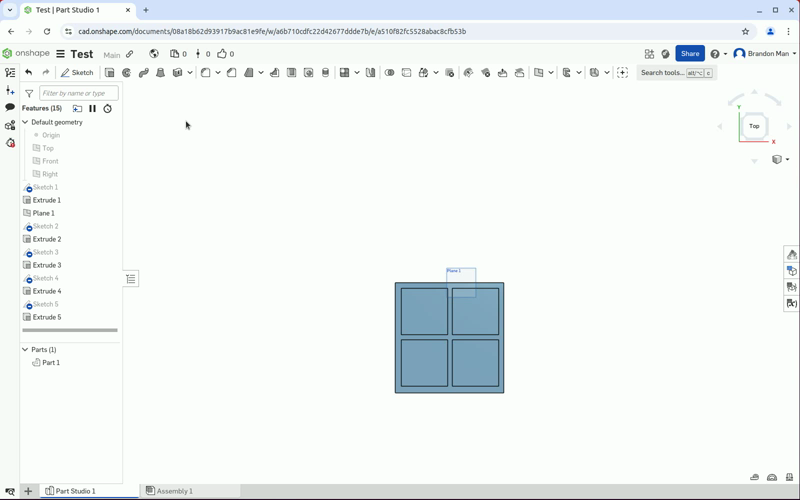
key(shift+h)
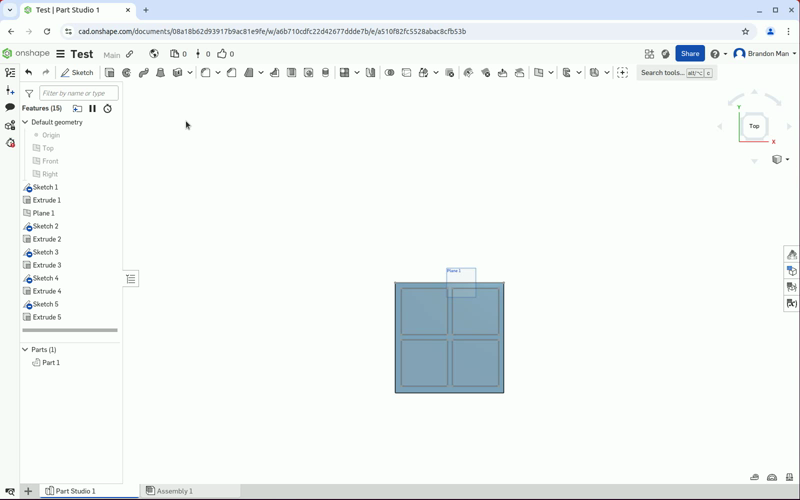
key(shift+7)
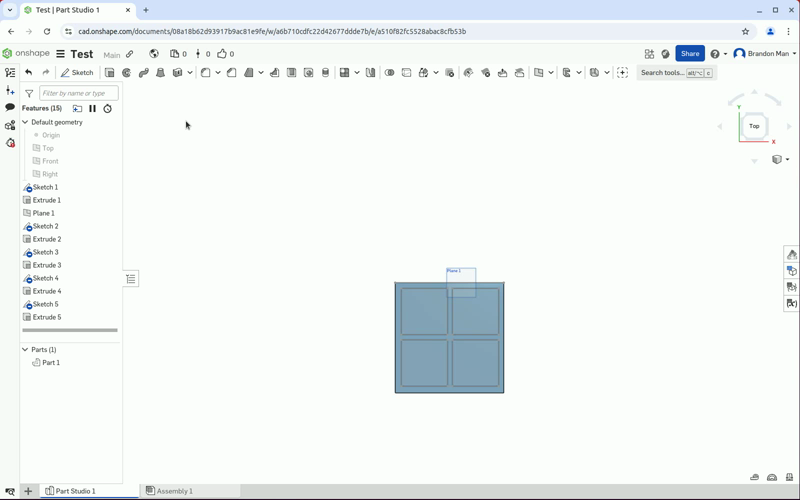
key(up, 3)
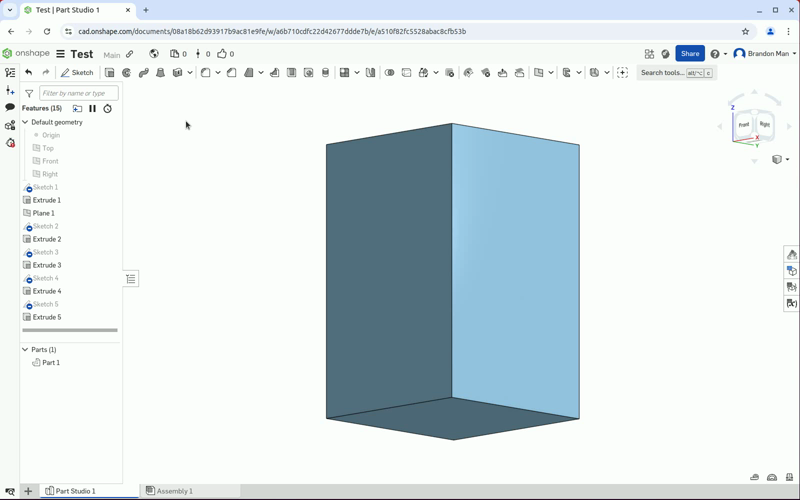
key(left, 3)
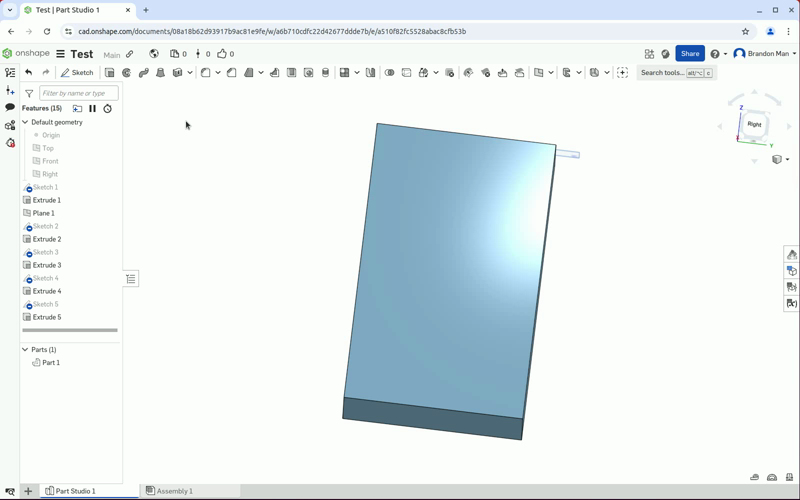
key(right, 3)
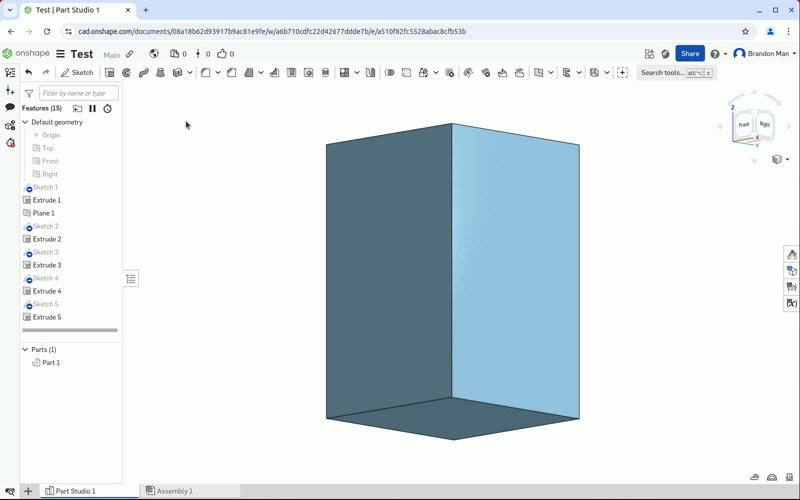
key(down, 3)
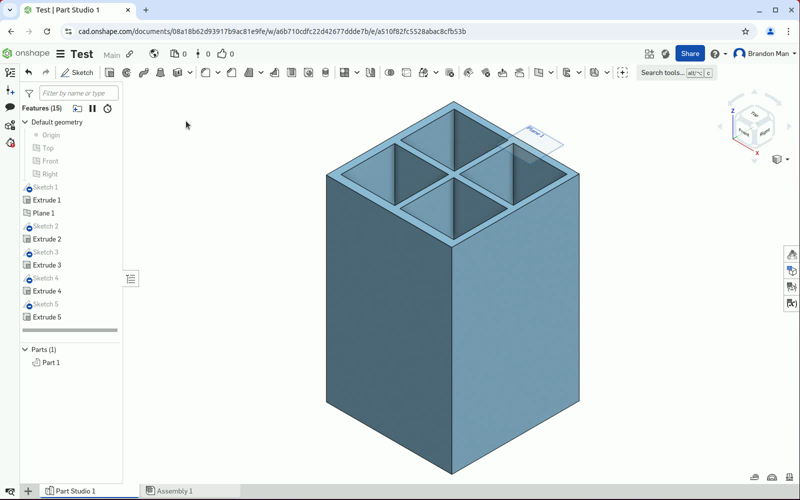
mouse_move(73, 189)
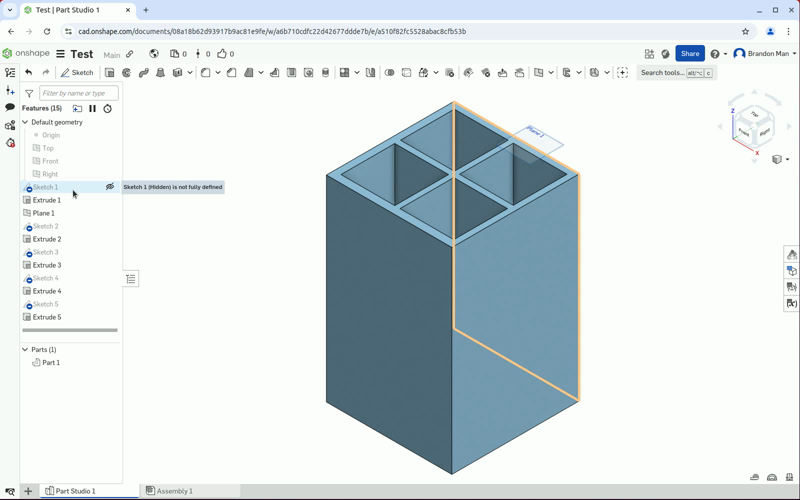
click(73, 189)